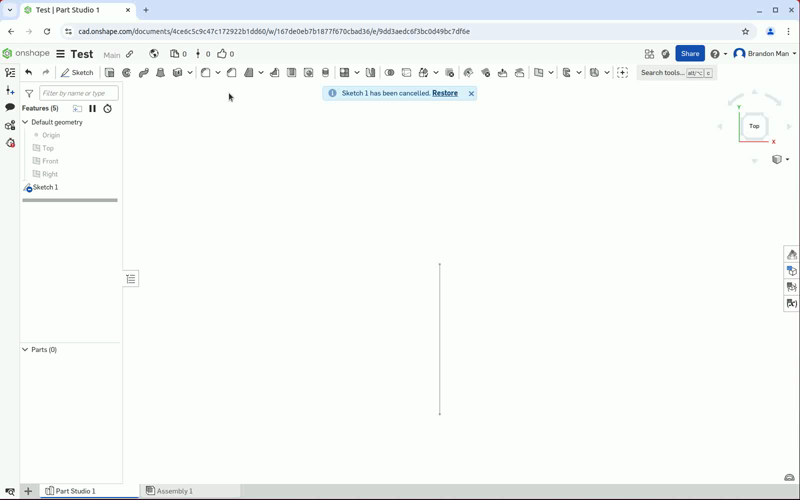
key(shift+h)
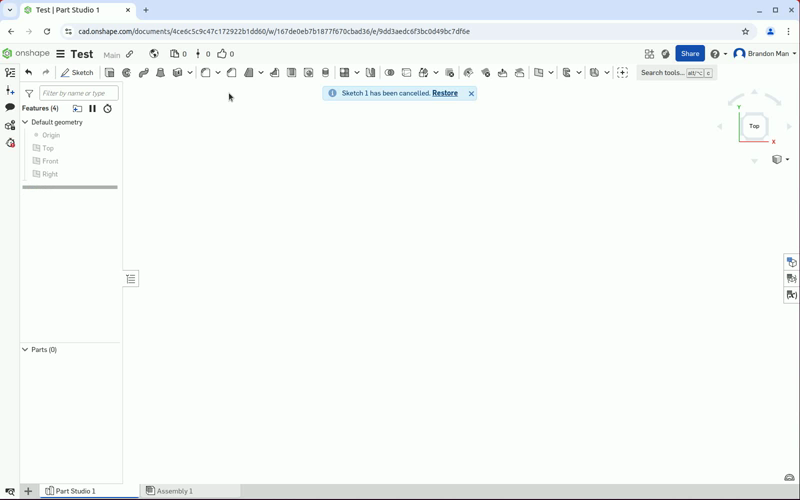
mouse_move(73, 352)
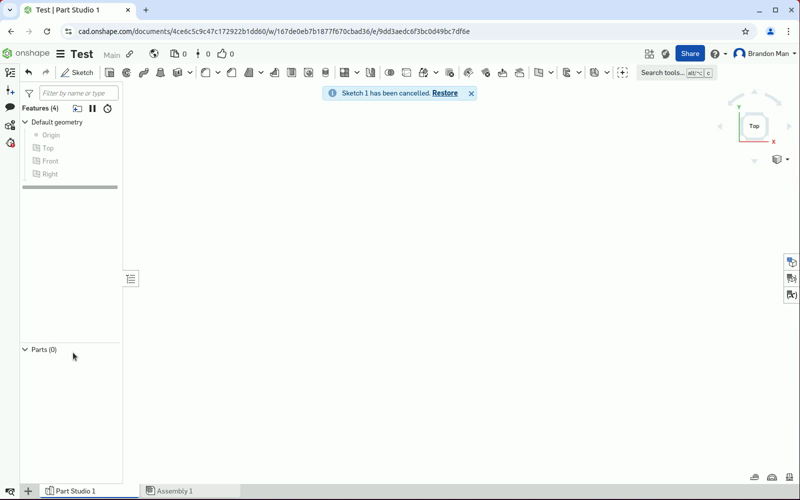
key(y)
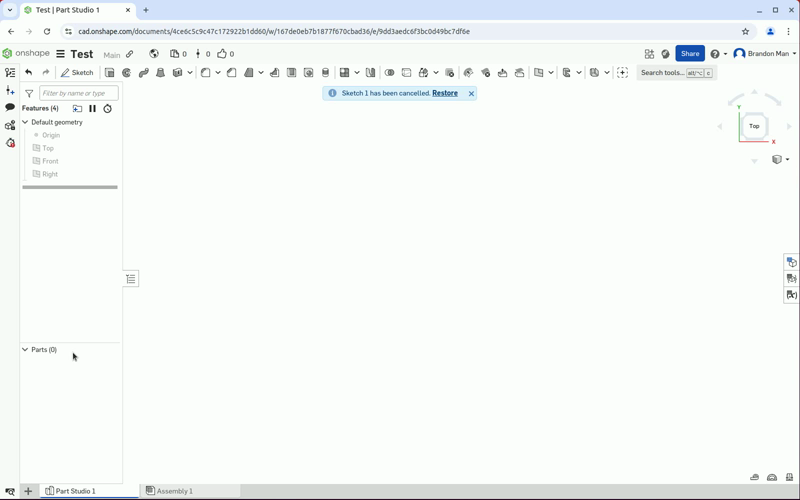
key(shift+p)
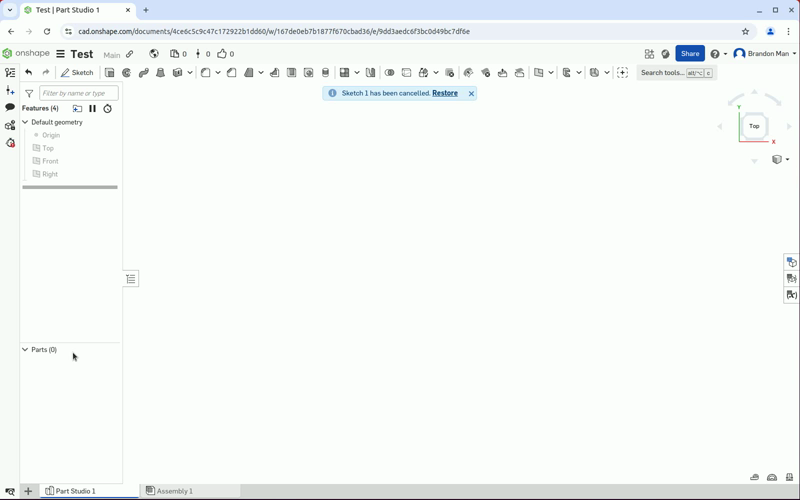
key(space)
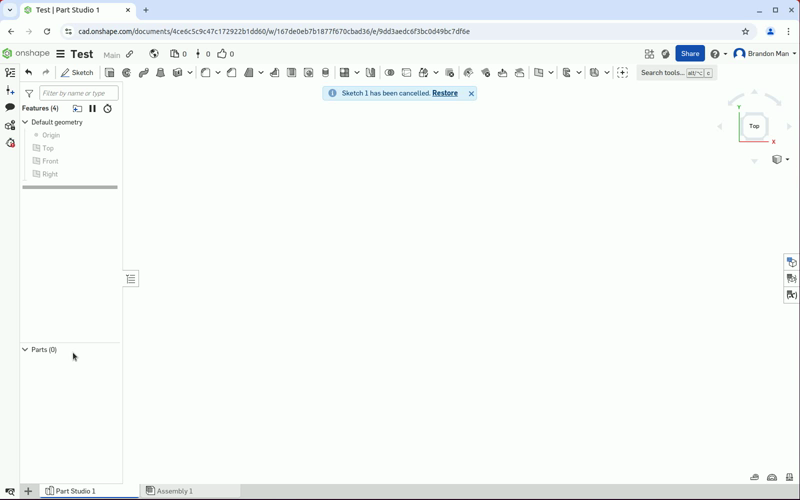
key_down(shift)
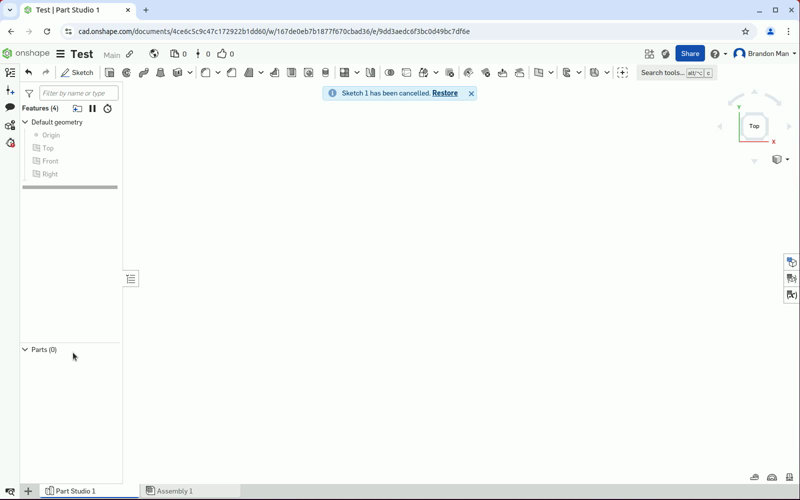
key(up)
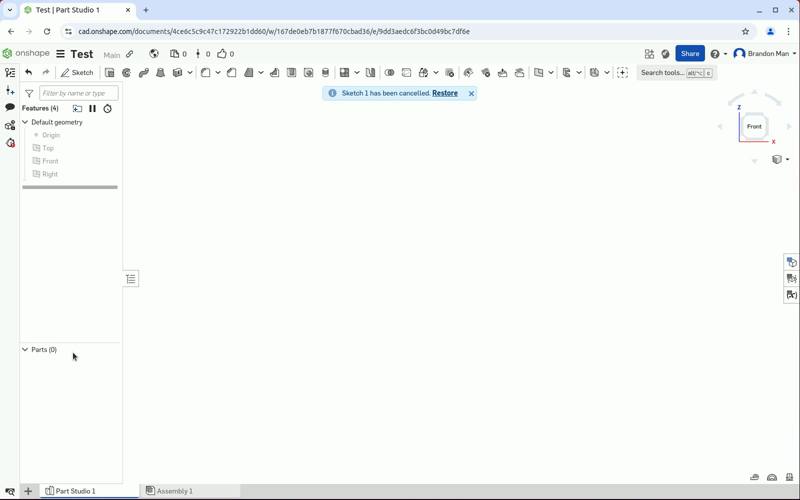
key_up(shift)
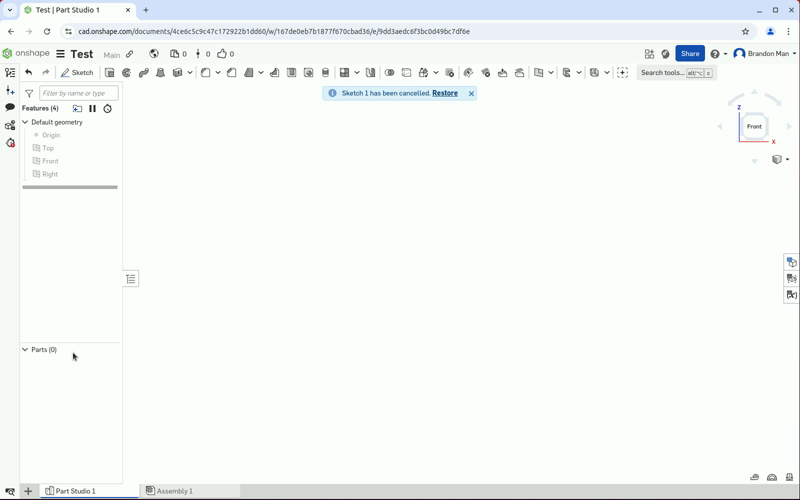
mouse_move(73, 352)
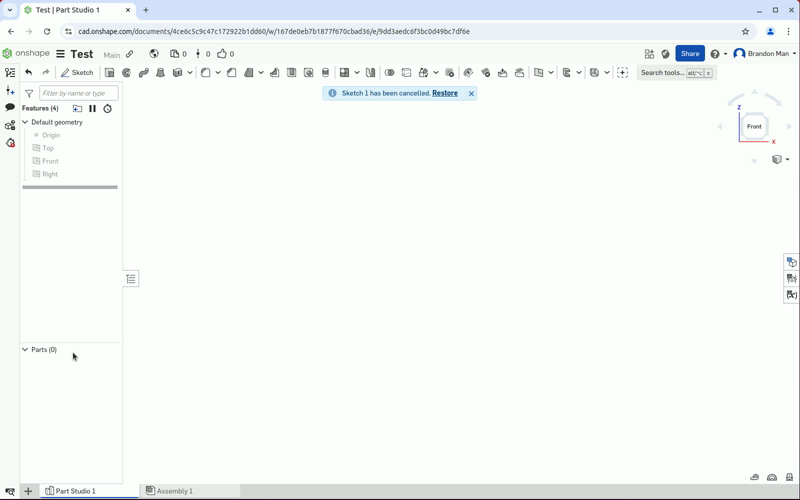
key(shift+y)
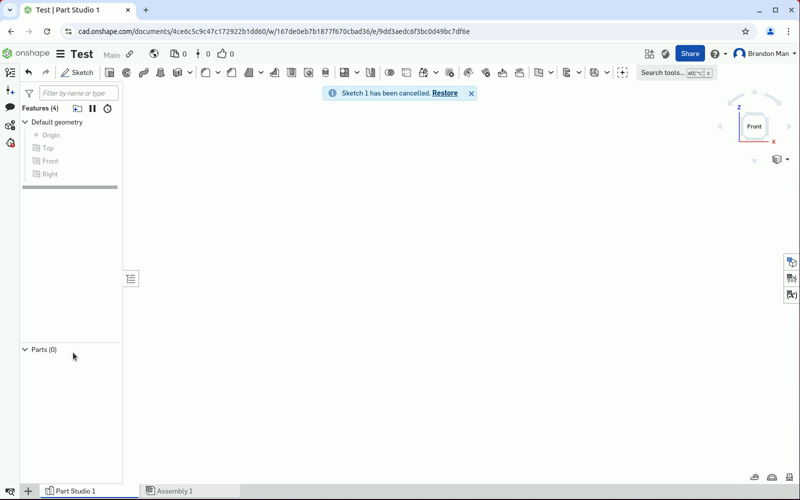
key(shift+s)
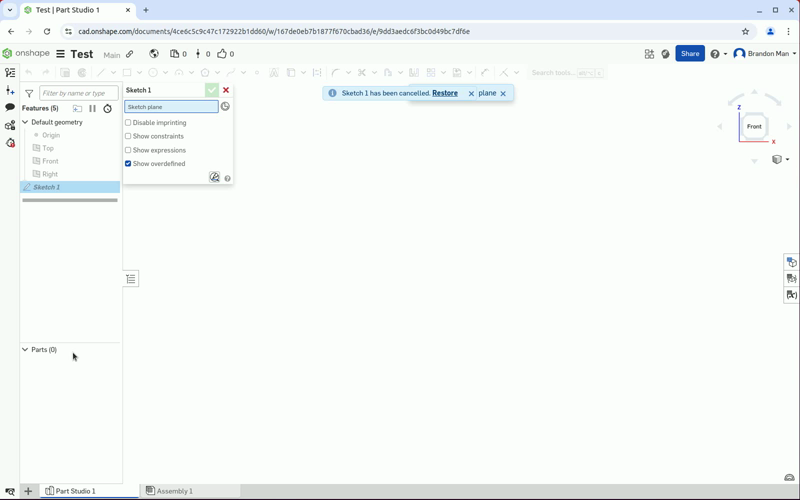
mouse_move(73, 163)
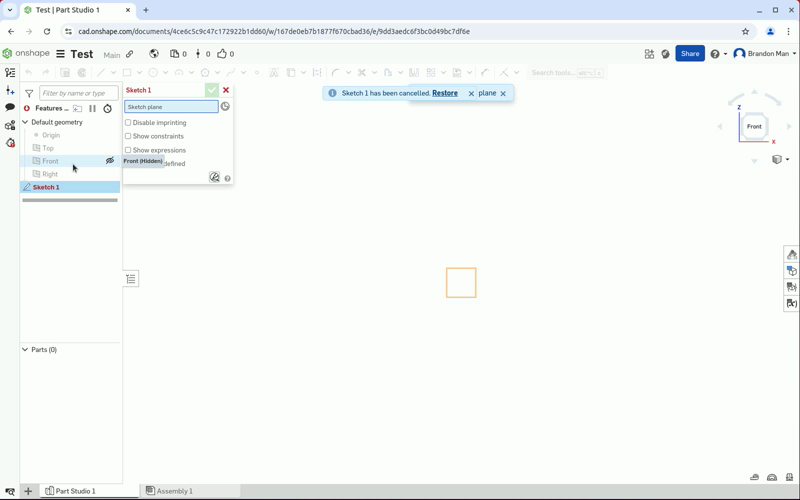
click(73, 163)
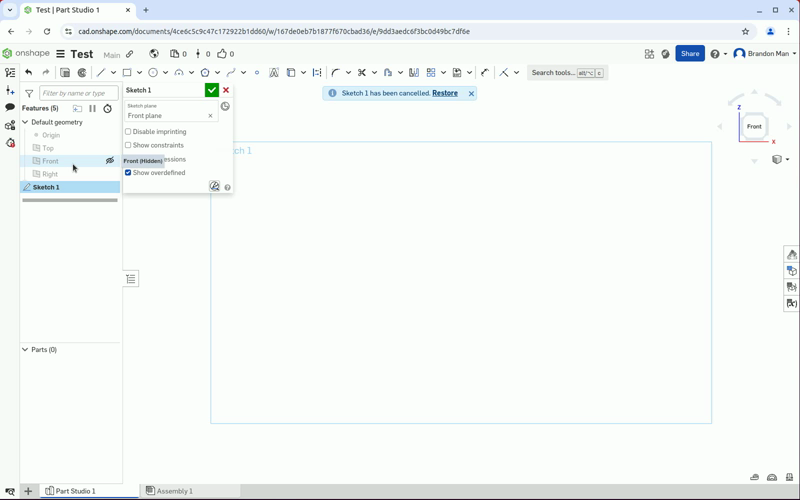
mouse_move(73, 352)
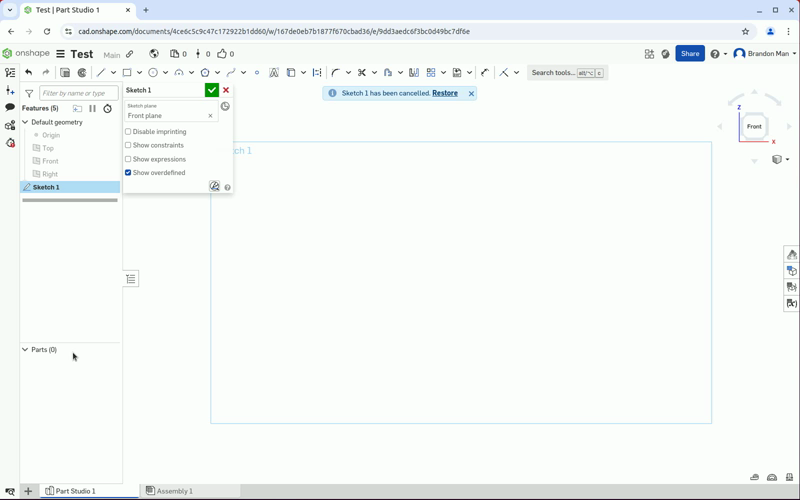
key(y)
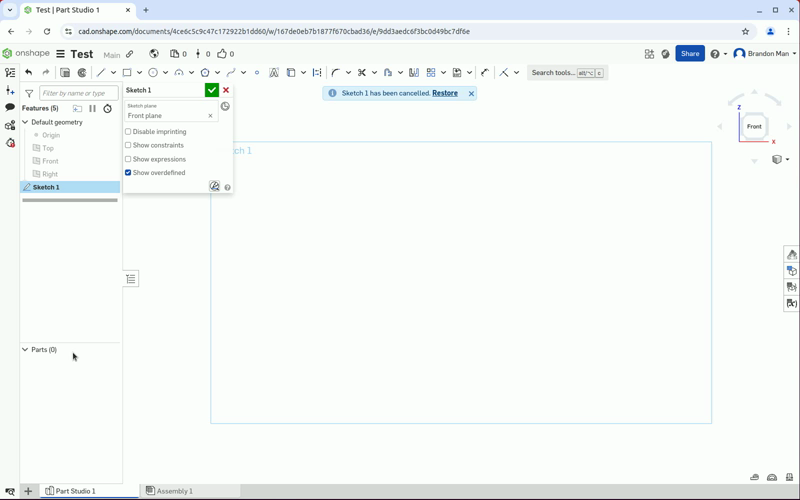
key(l)
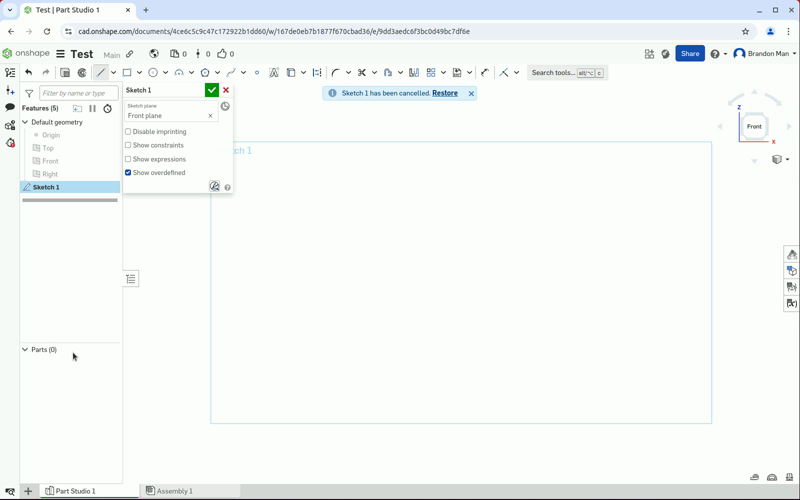
key_down(shift)
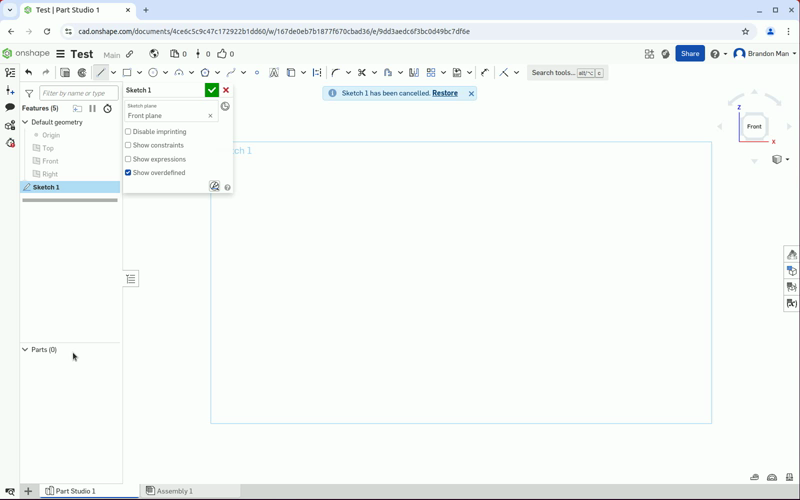
mouse_move(368, 395)
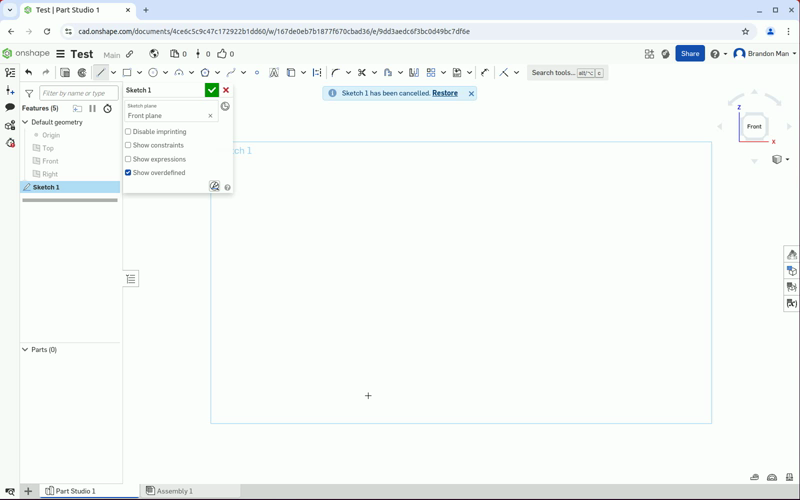
click(368, 395)
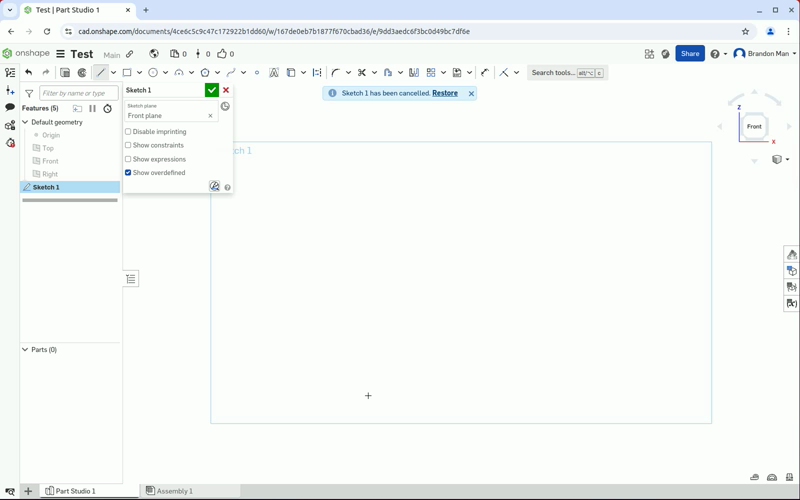
key_up(shift)
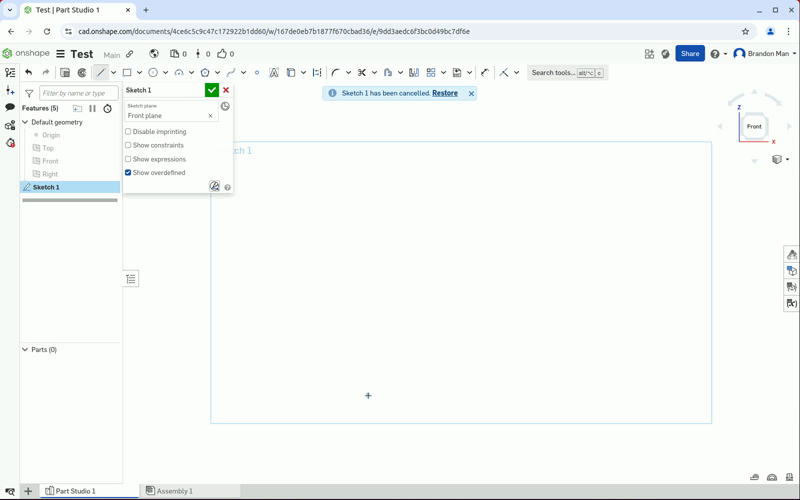
key_down(shift)
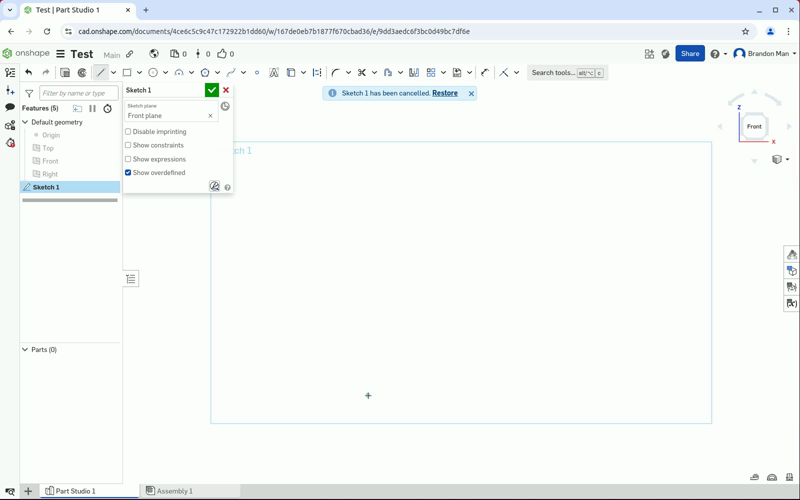
mouse_move(398, 395)
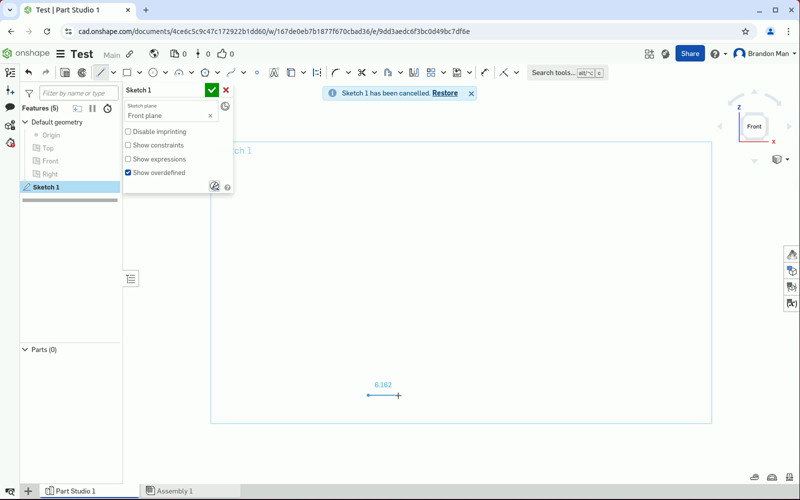
mouse_move(416, 395)
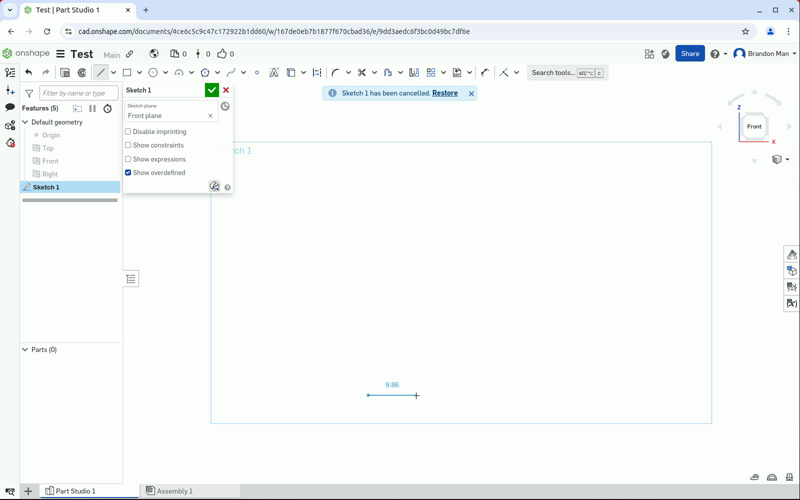
click(416, 395)
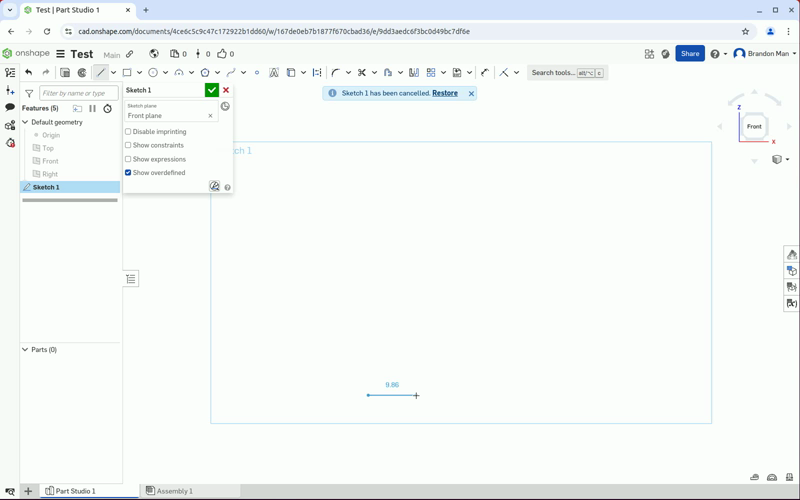
key_up(shift)
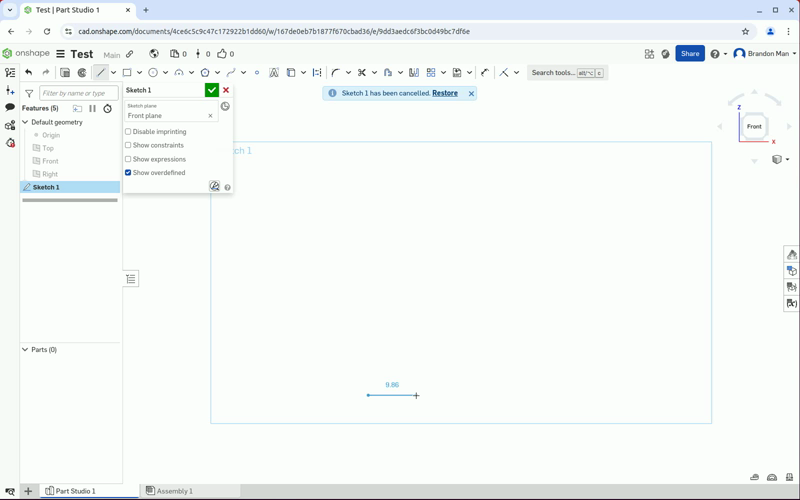
key_down(shift)
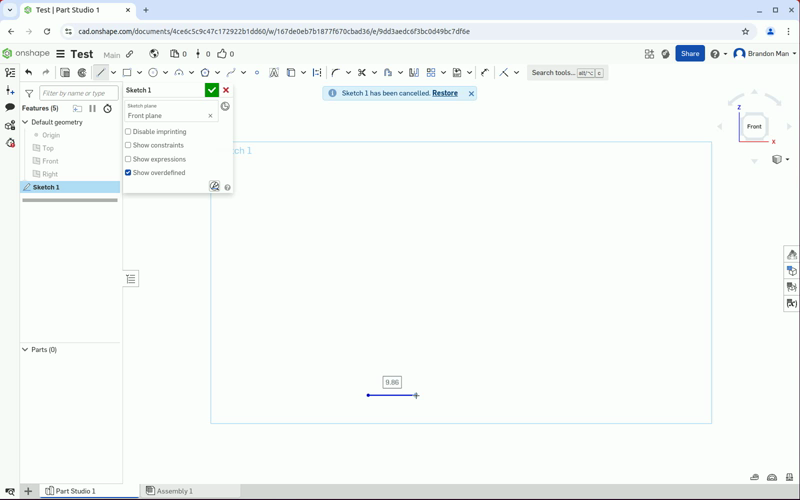
mouse_move(446, 395)
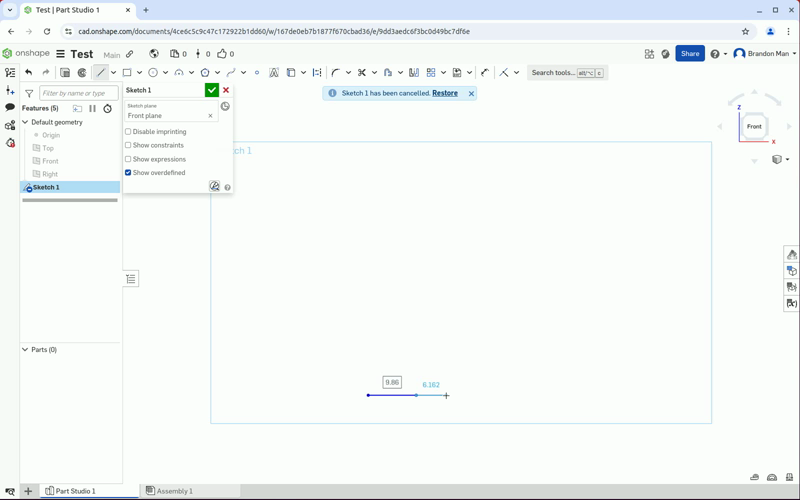
mouse_move(416, 347)
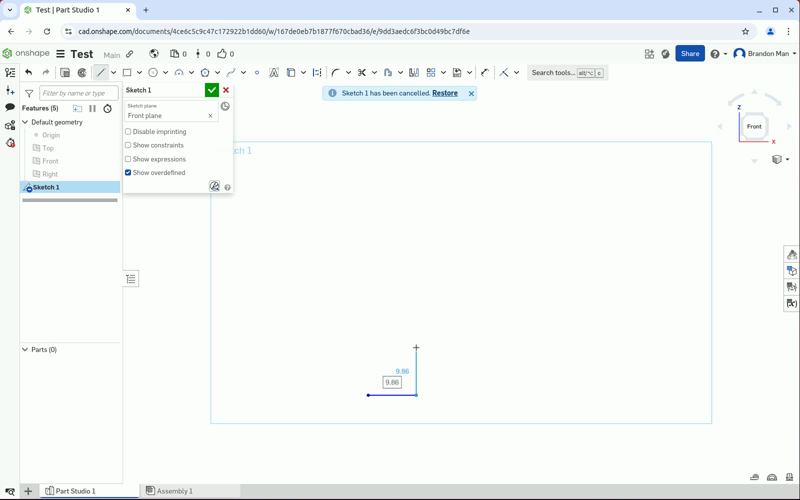
click(416, 347)
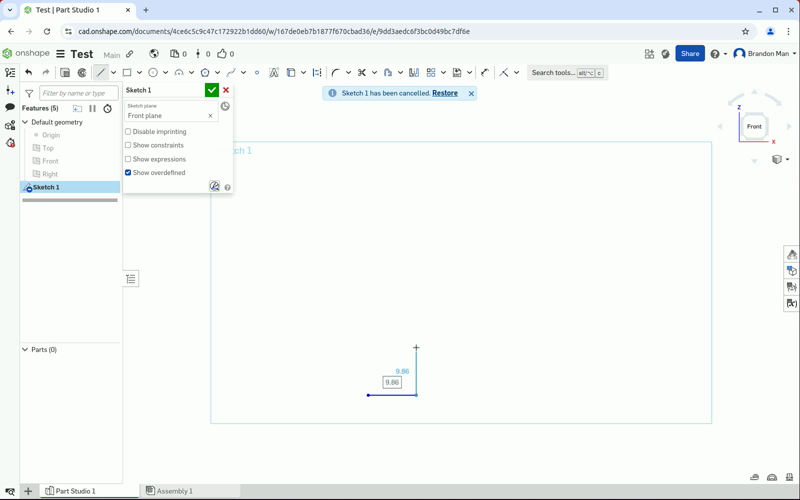
key_up(shift)
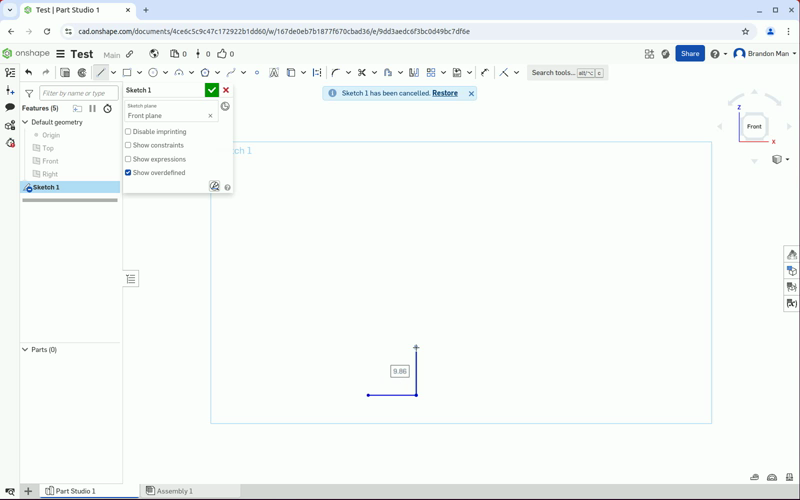
key_down(shift)
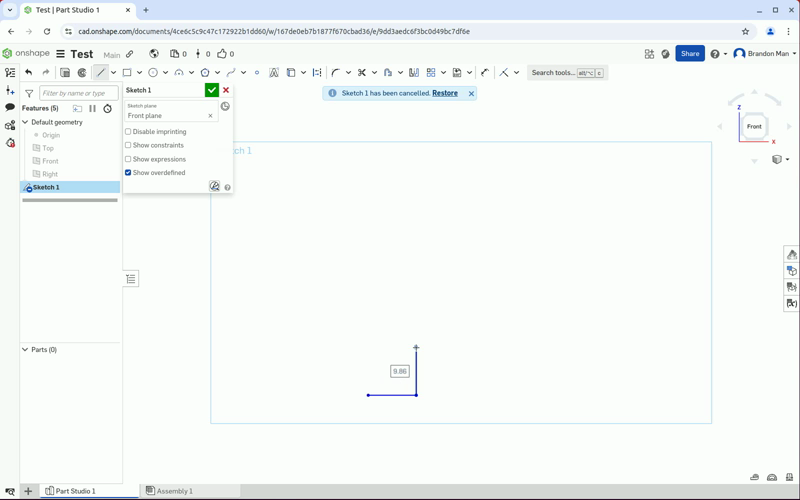
mouse_move(446, 347)
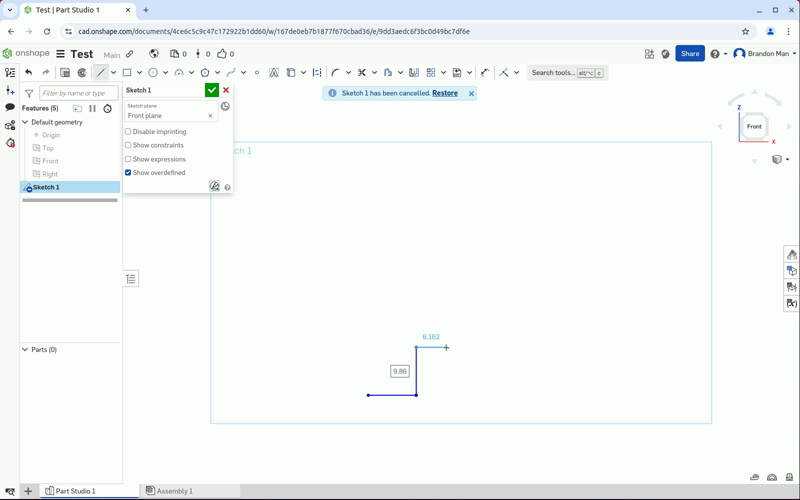
mouse_move(416, 300)
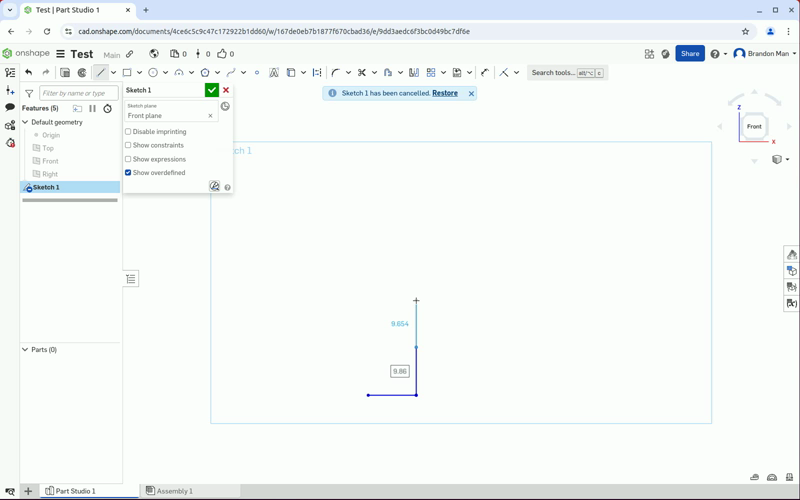
click(416, 300)
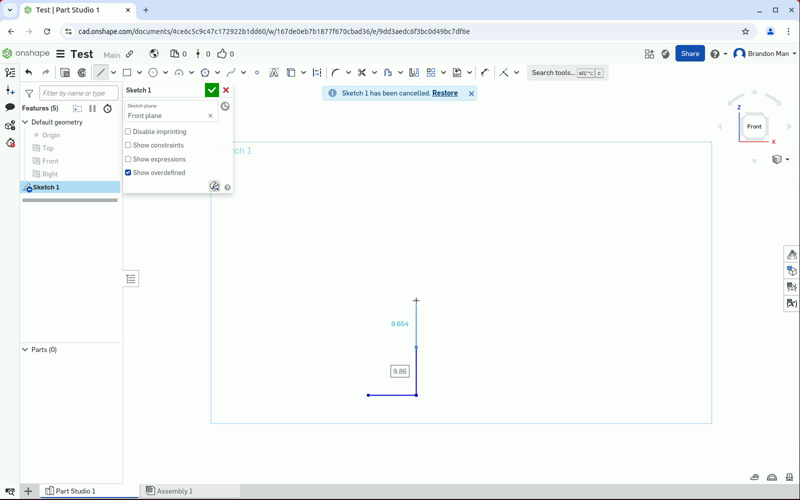
key_up(shift)
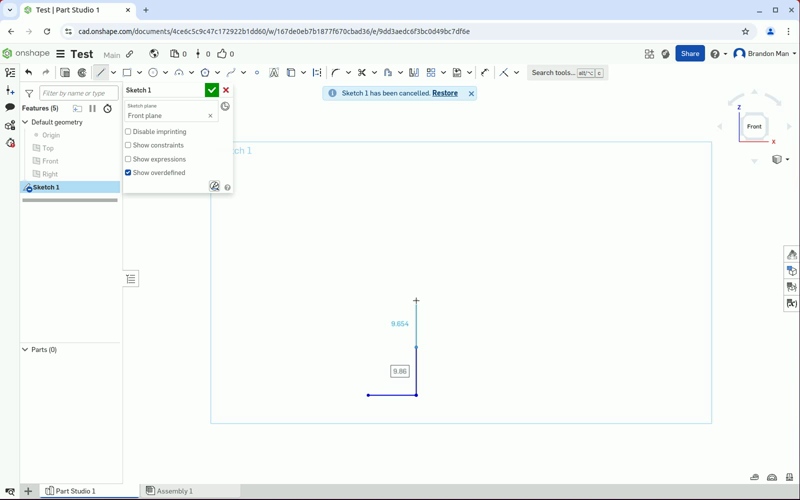
key_down(shift)
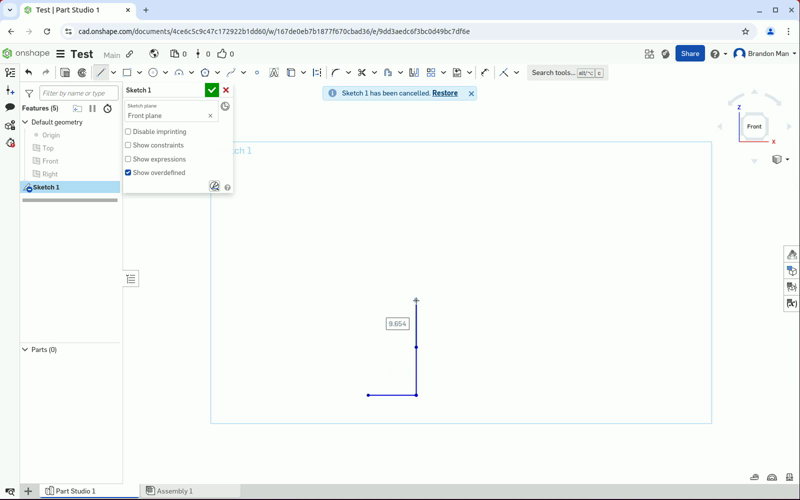
mouse_move(446, 300)
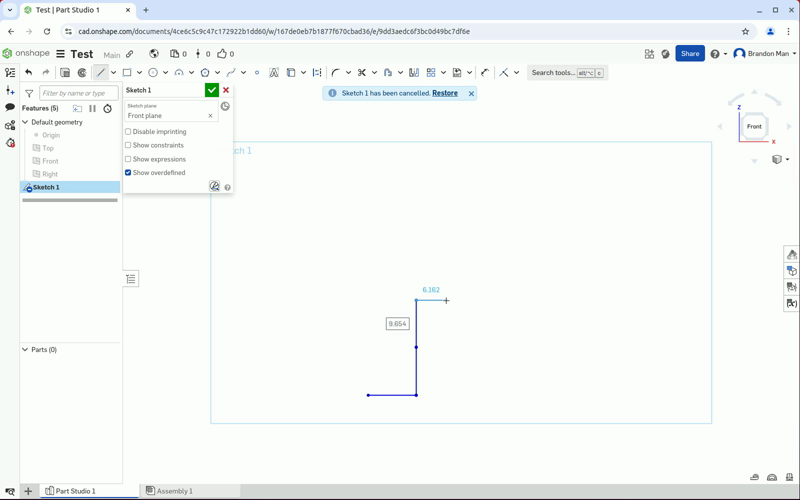
mouse_move(368, 300)
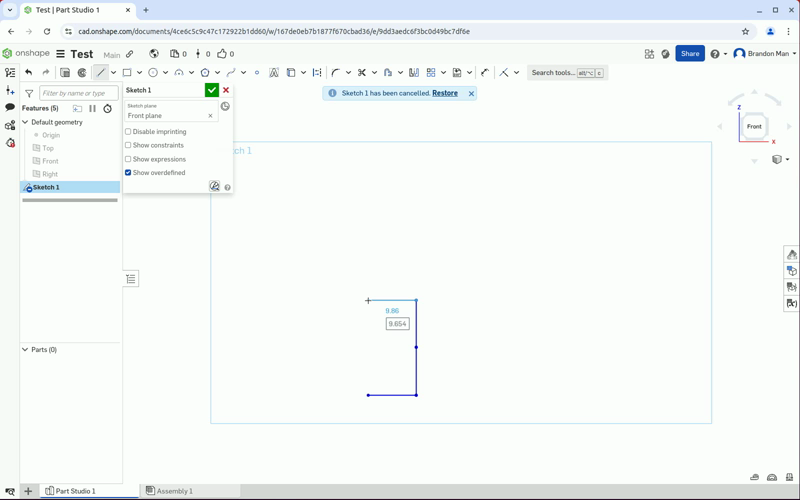
click(368, 300)
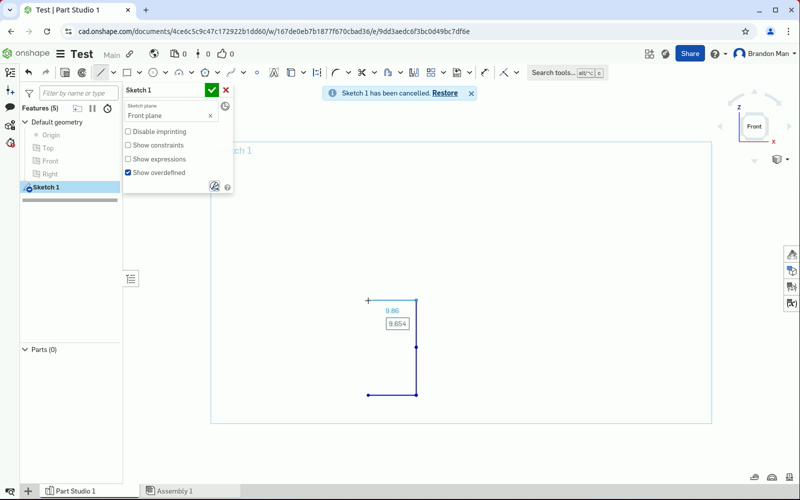
key_up(shift)
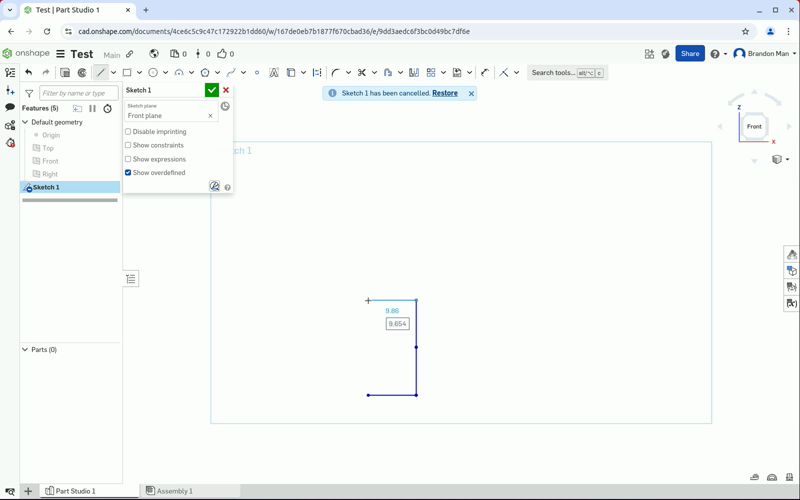
key_down(shift)
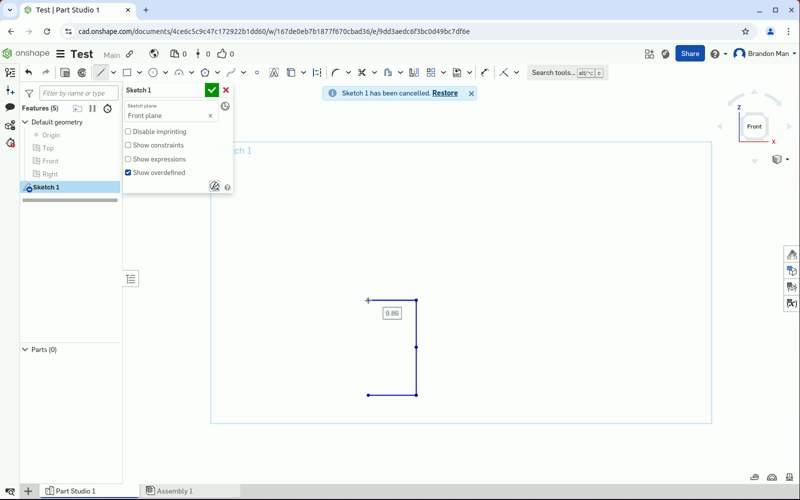
mouse_move(368, 395)
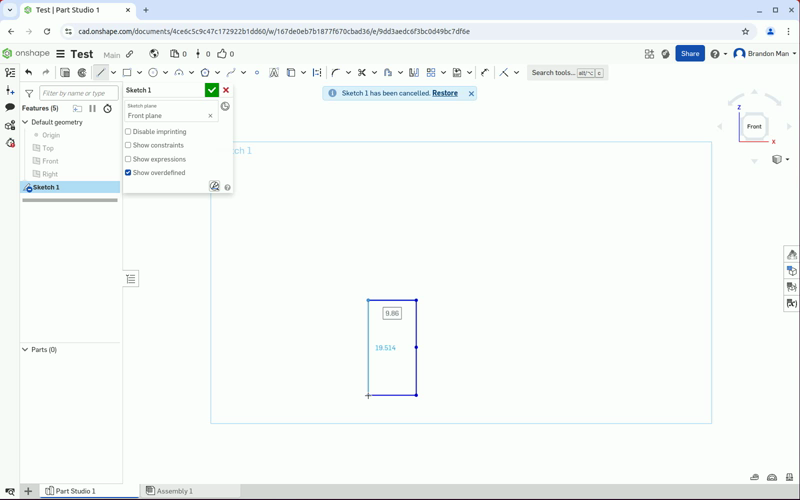
key_up(shift)
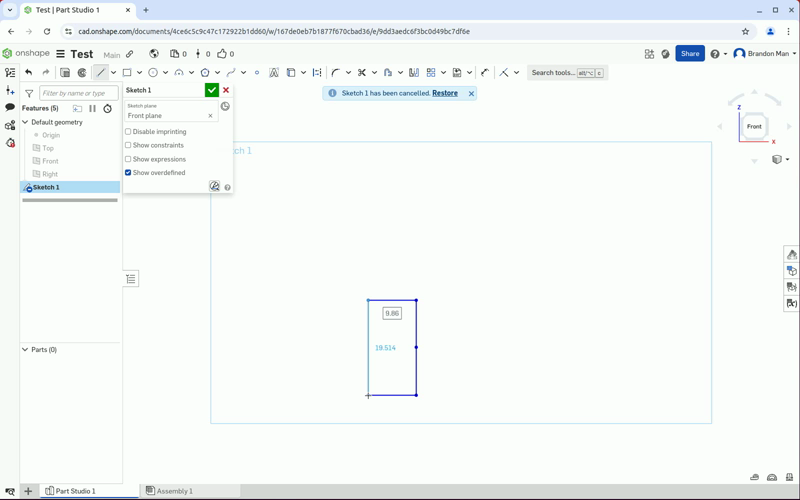
click(368, 395)
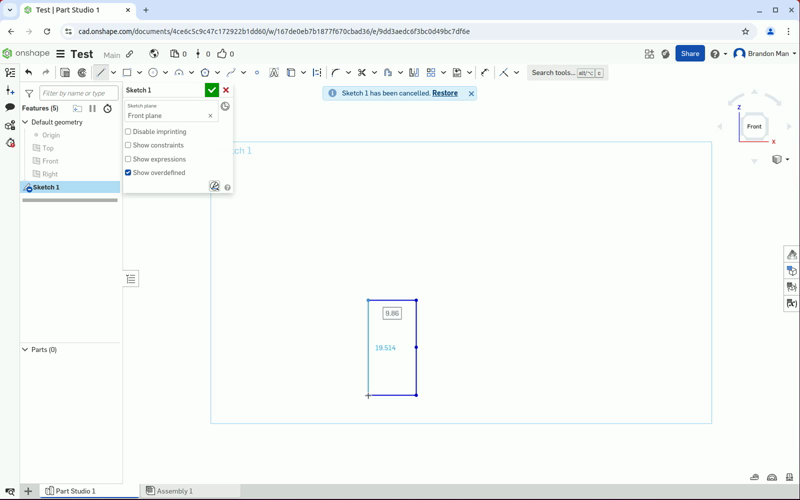
key(esc)
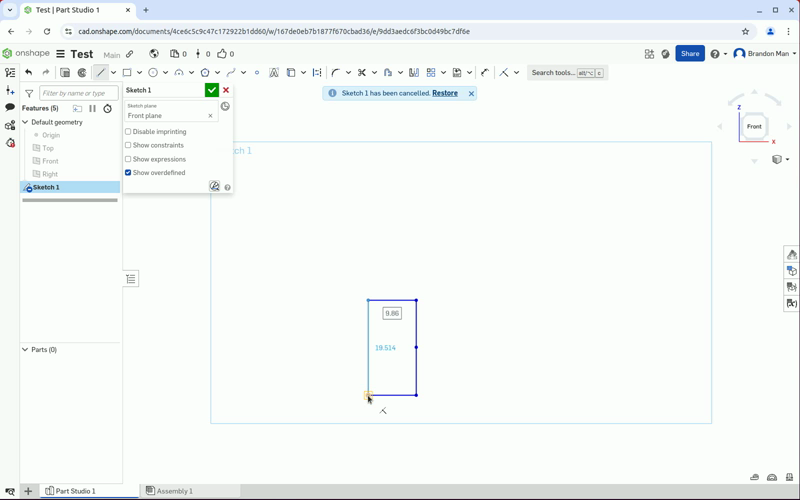
mouse_move(410, 304)
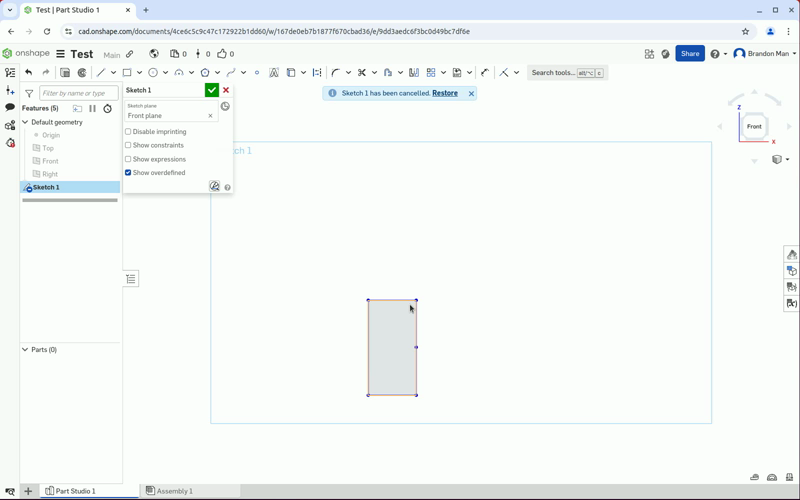
click(410, 304)
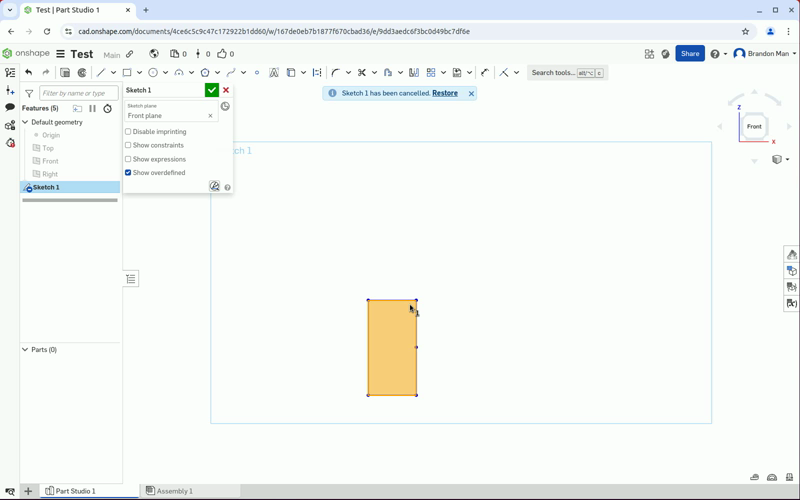
mouse_move(73, 352)
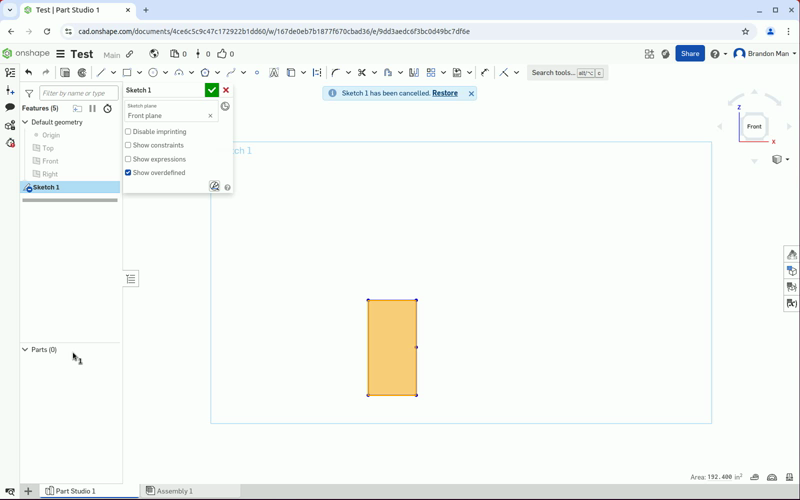
key(shift+y)
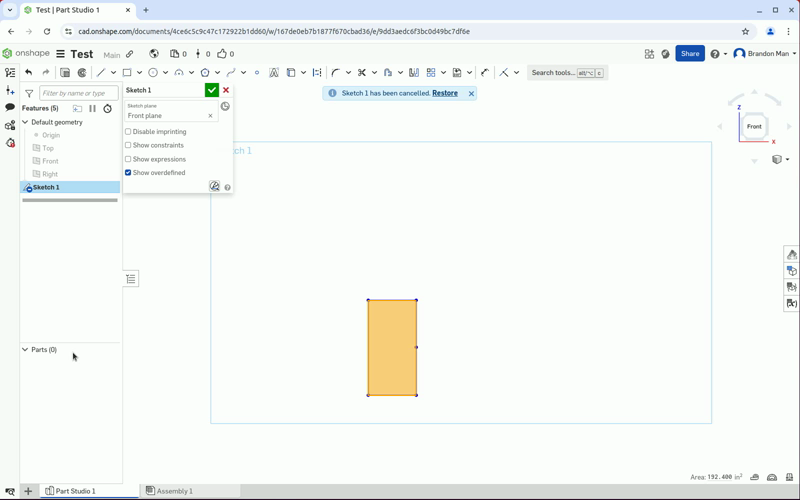
key(shift+e)
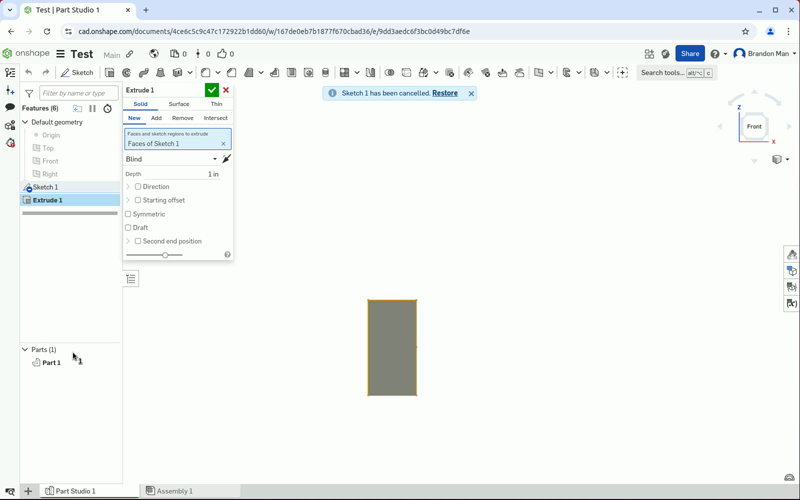
mouse_move(143, 106)
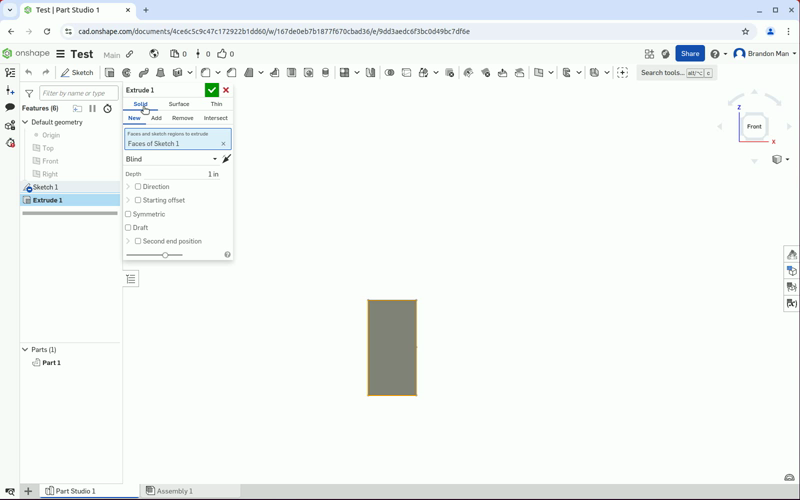
click(143, 106)
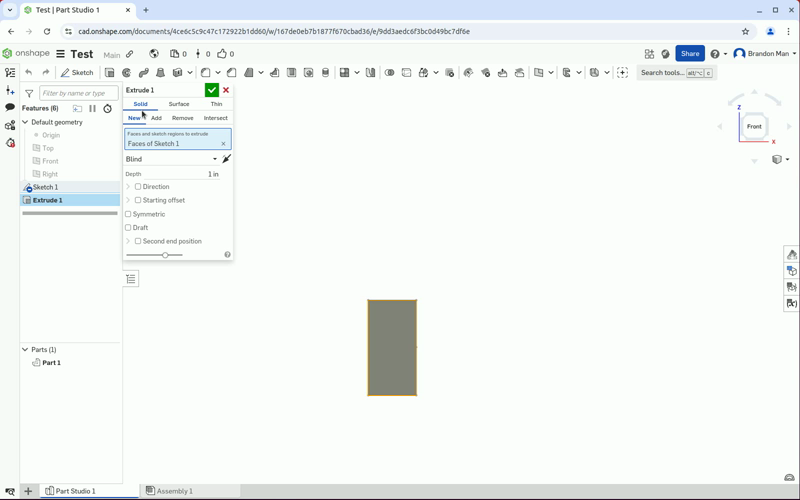
mouse_move(137, 120)
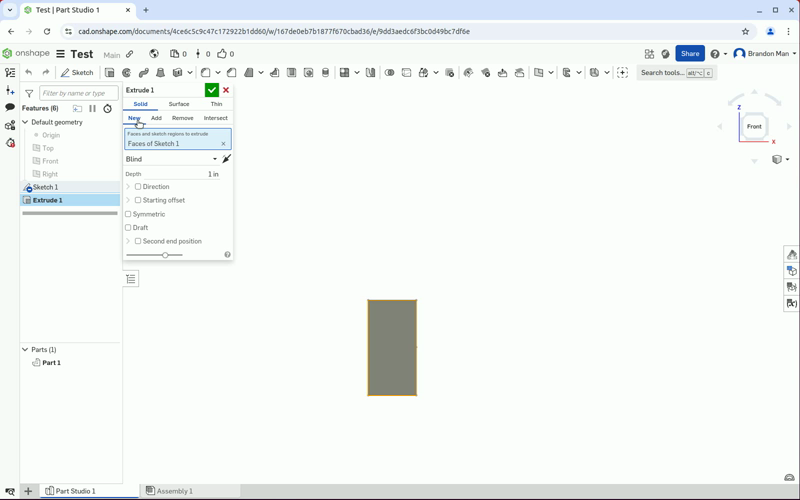
click(137, 120)
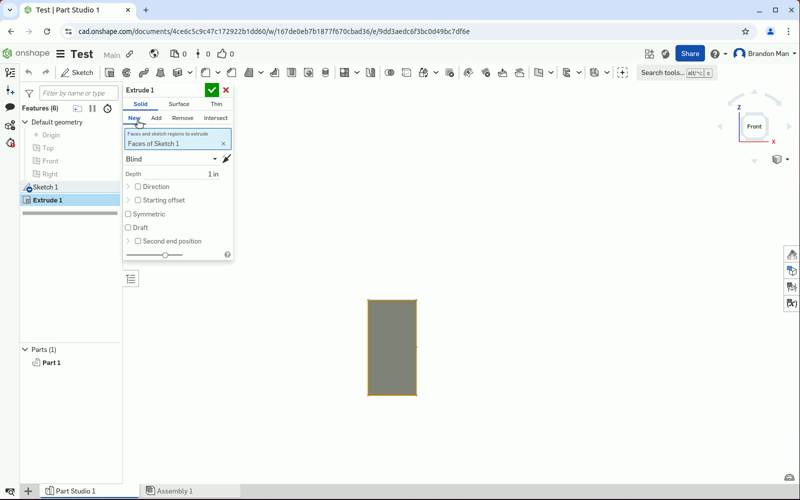
key(tab, 4)
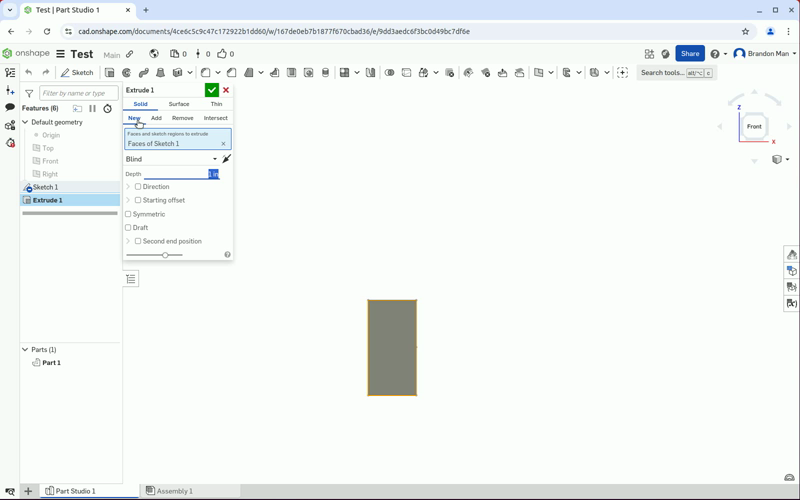
text(-19.498)
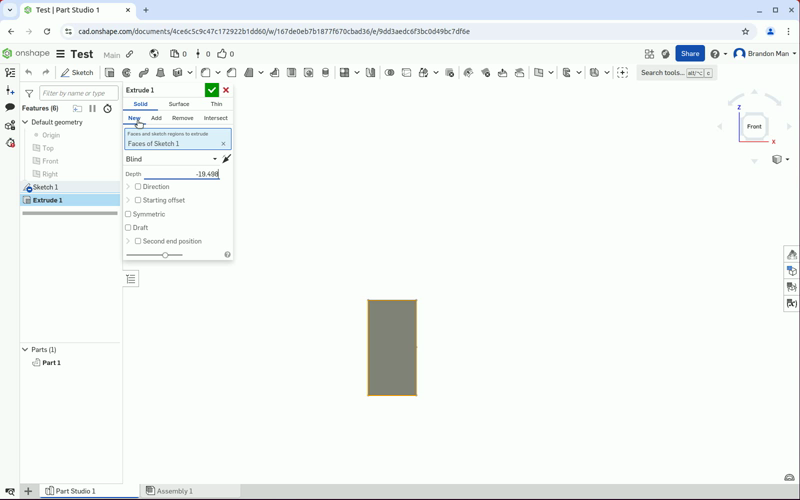
key(enter)
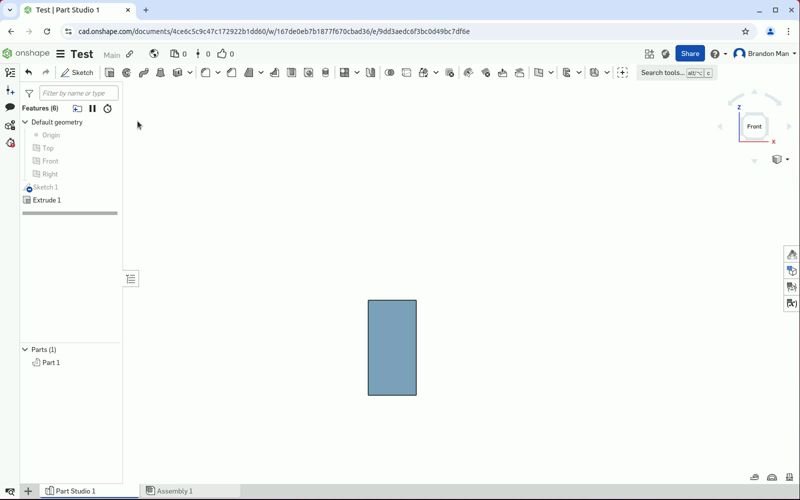
key(shift+h)
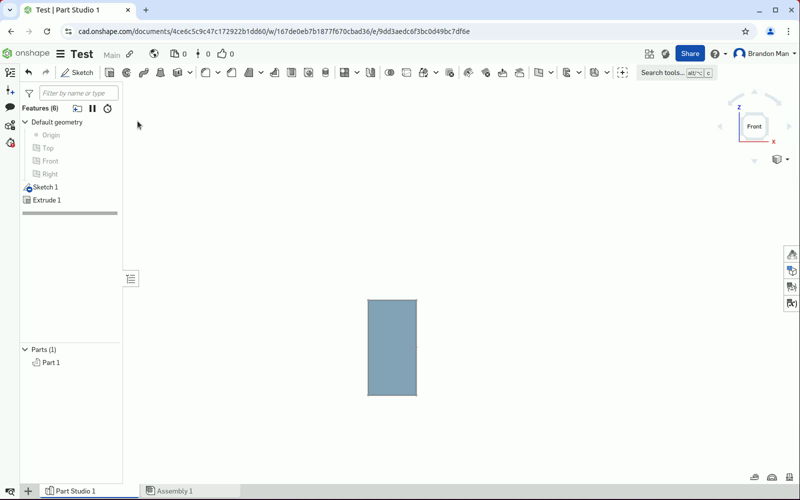
key(shift+h)
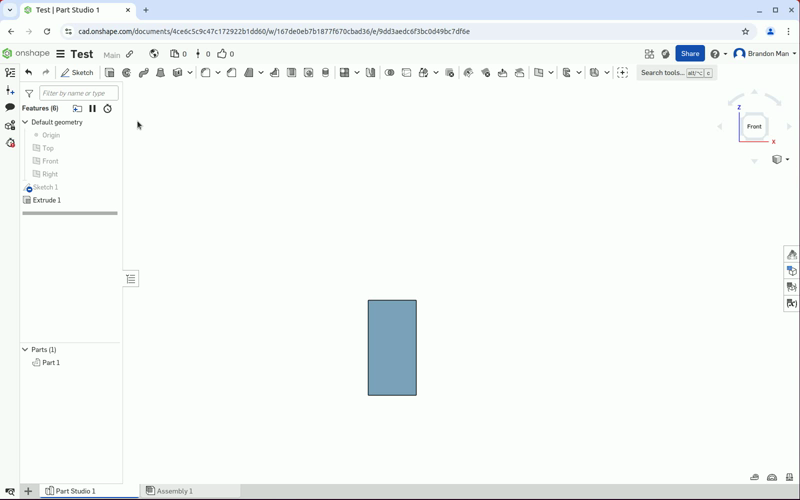
mouse_move(73, 189)
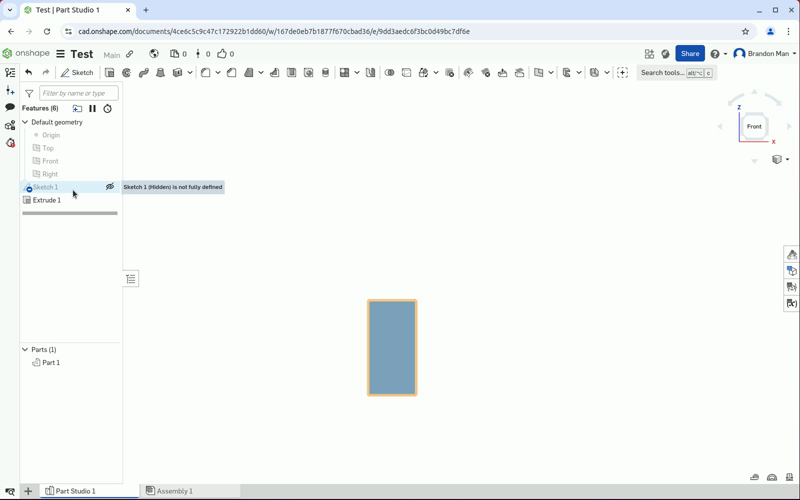
click(73, 189)
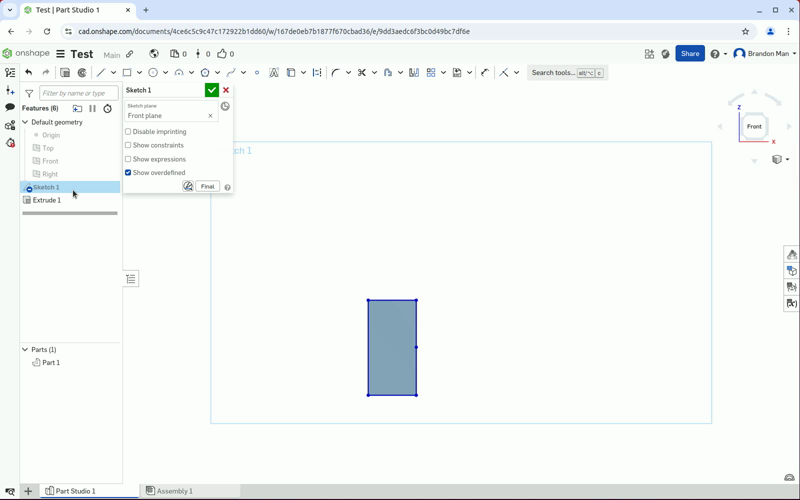
mouse_move(229, 92)
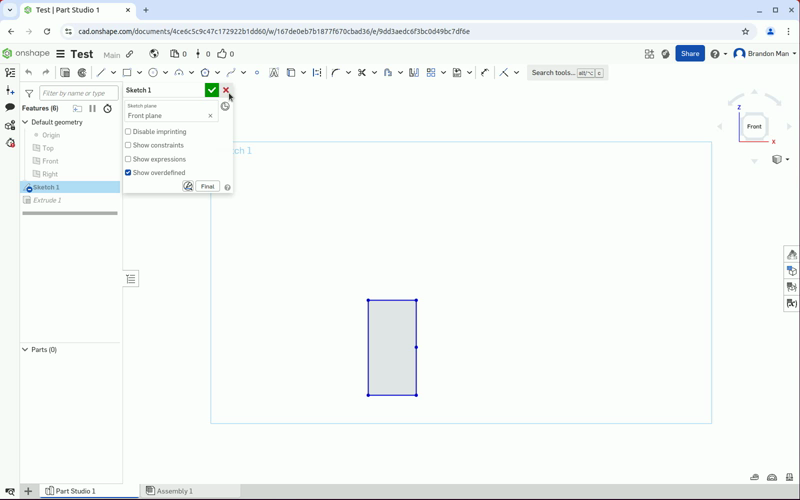
click(229, 92)
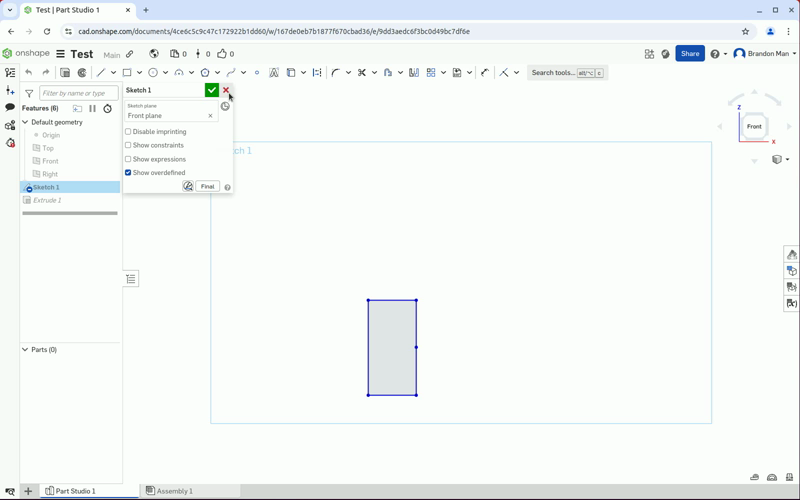
key(shift+s)
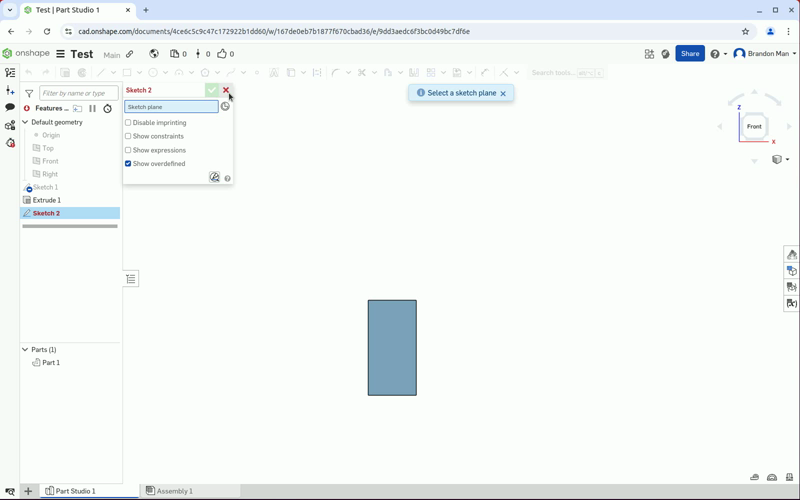
mouse_move(73, 163)
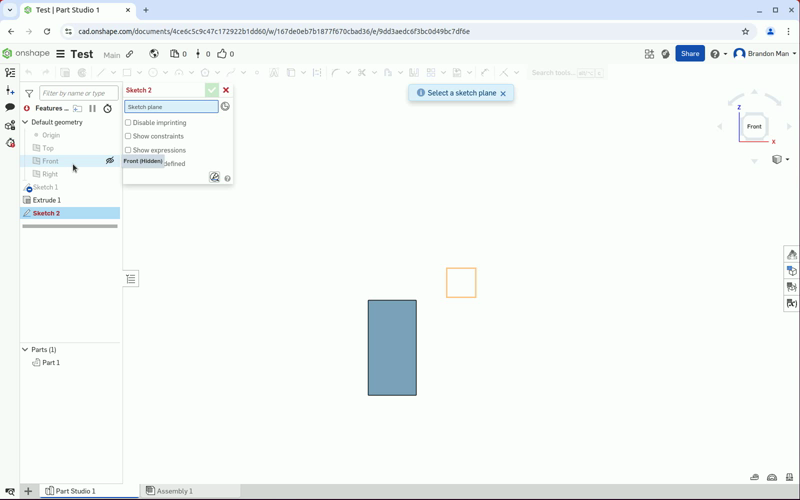
click(73, 163)
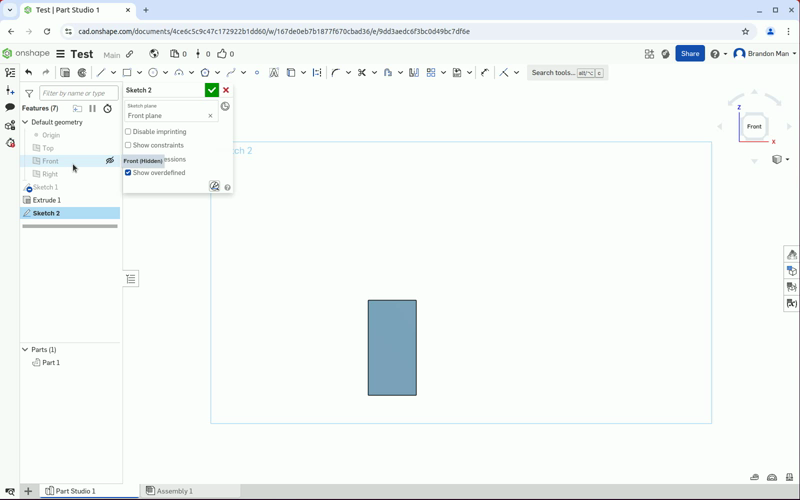
mouse_move(73, 352)
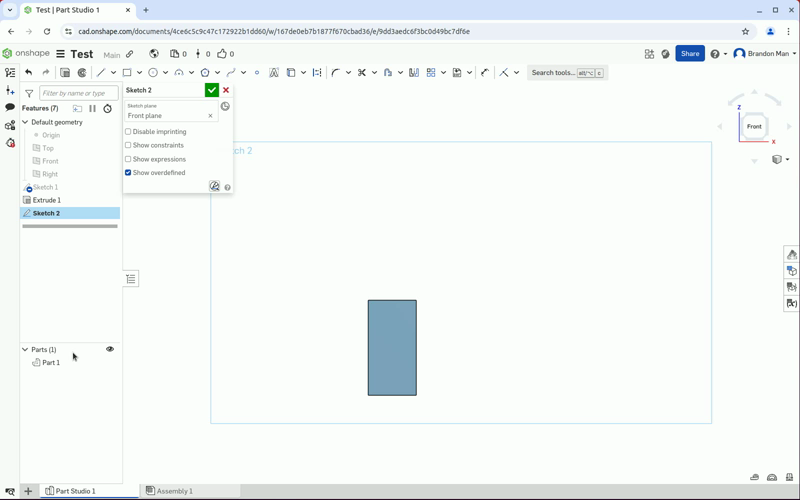
key(y)
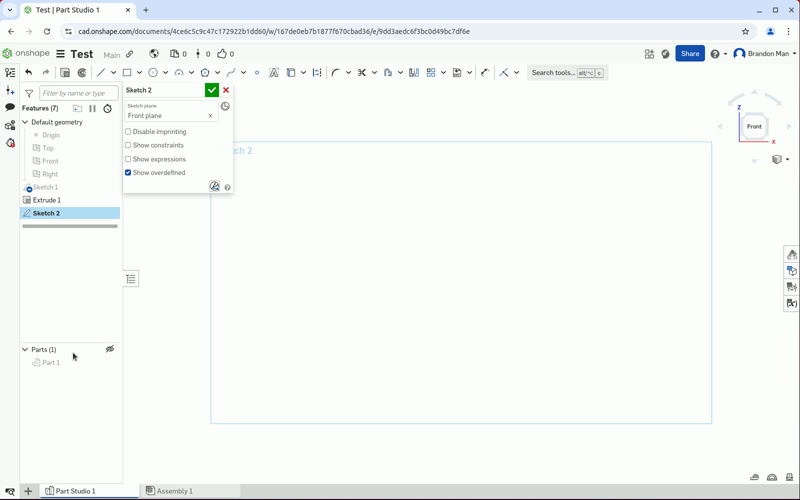
key(l)
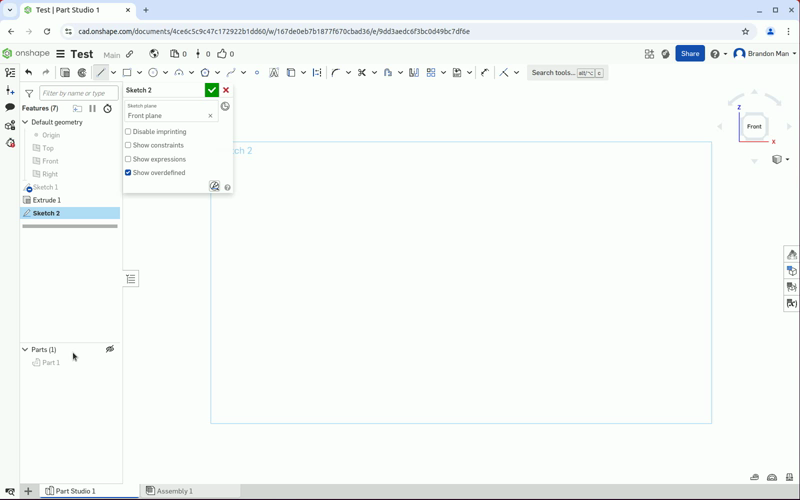
key_down(shift)
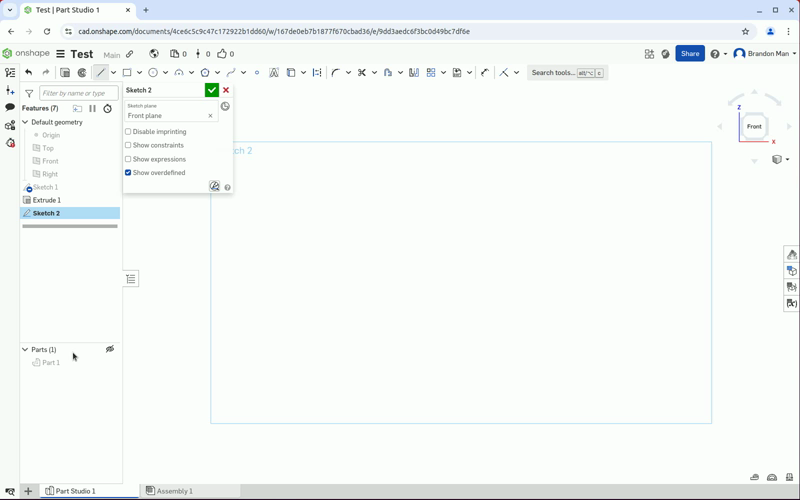
mouse_move(416, 395)
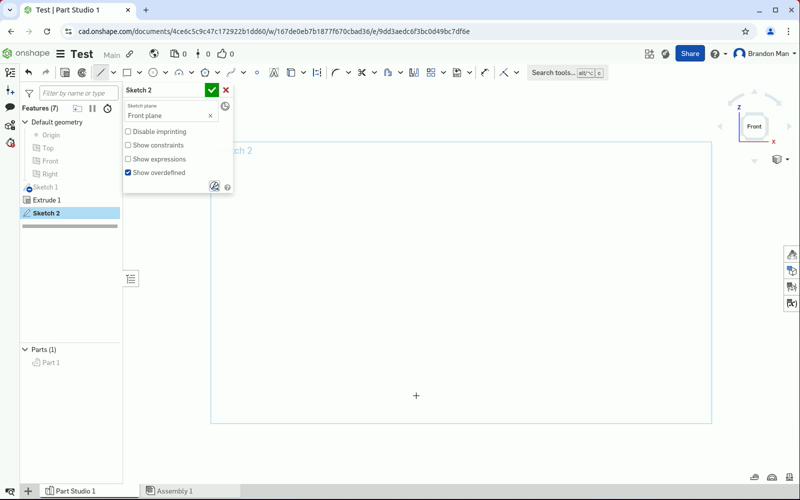
click(416, 395)
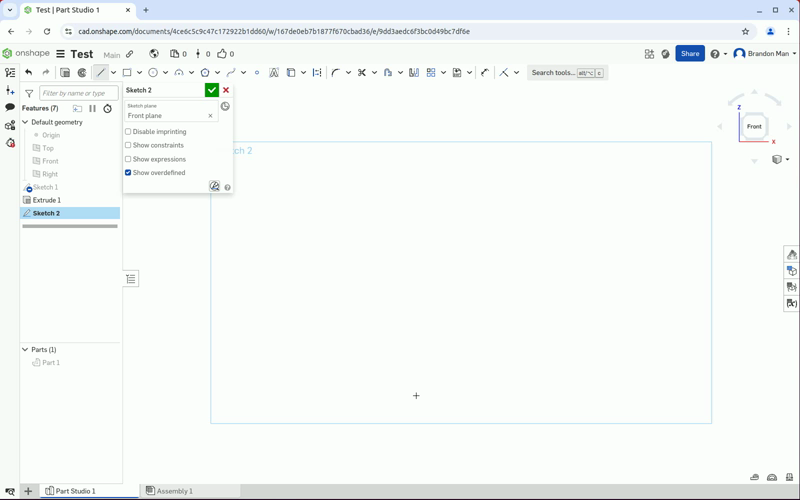
key_up(shift)
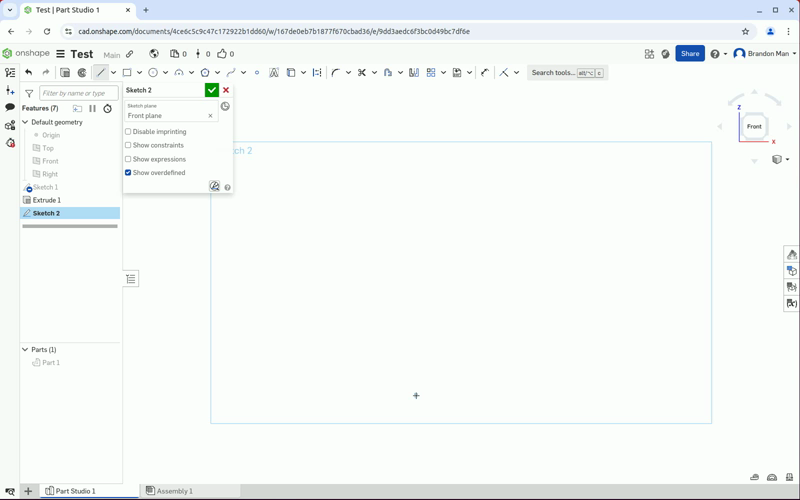
key_down(shift)
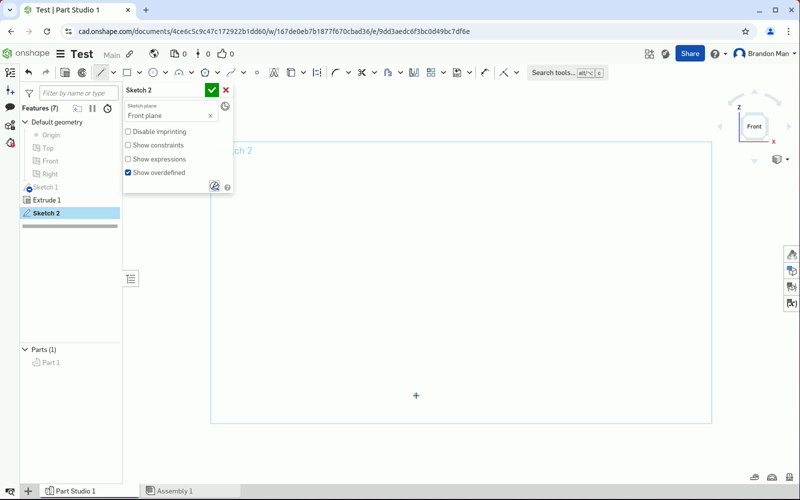
mouse_move(558, 395)
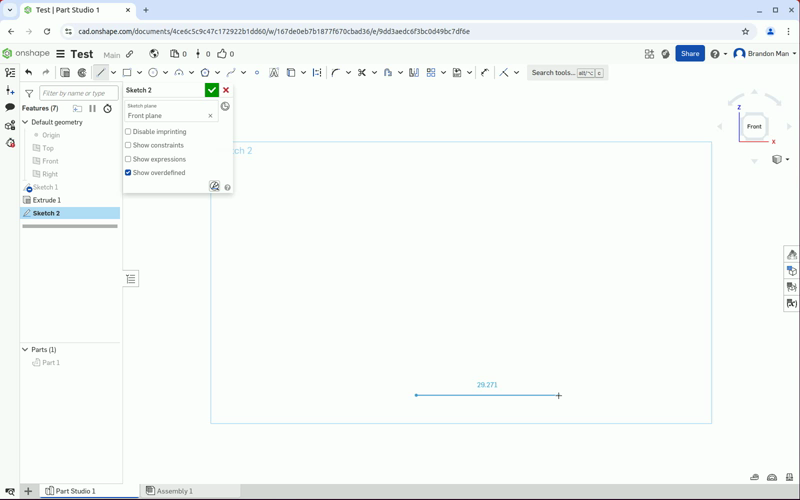
click(558, 395)
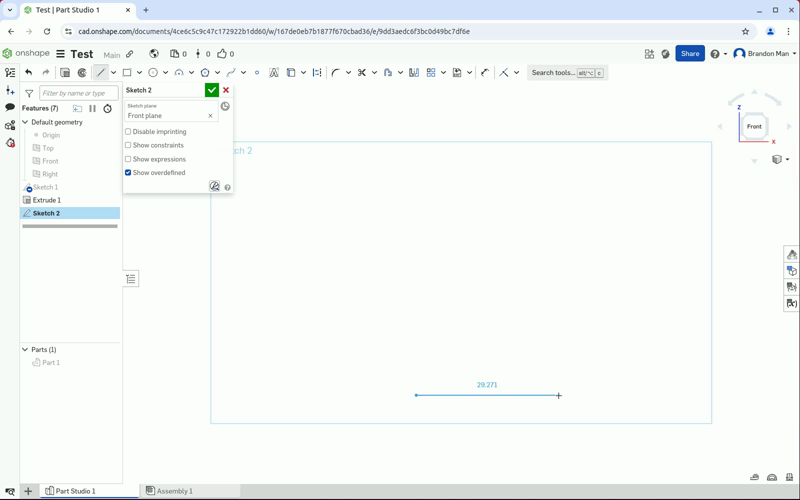
key_up(shift)
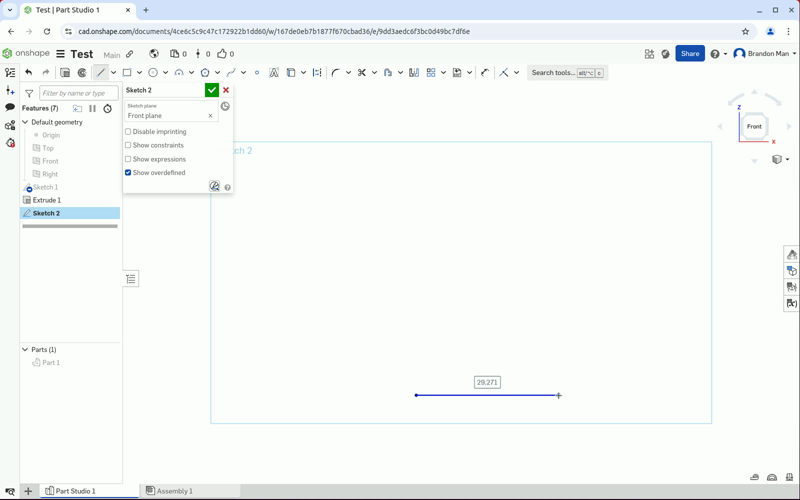
key_down(shift)
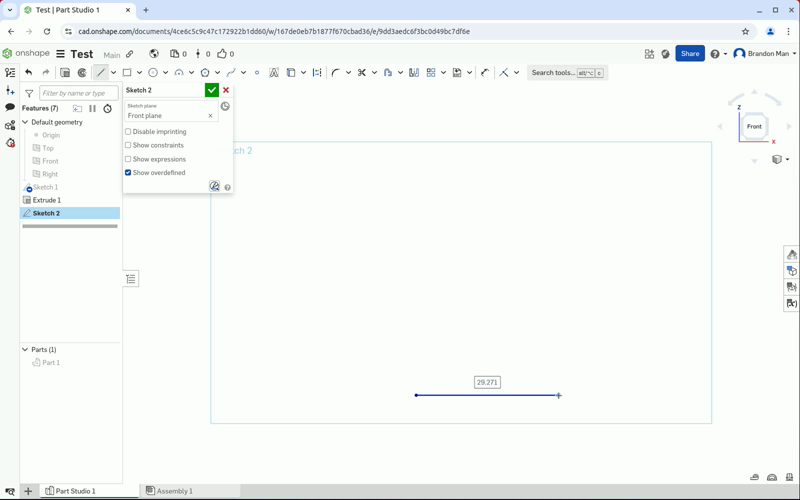
mouse_move(588, 395)
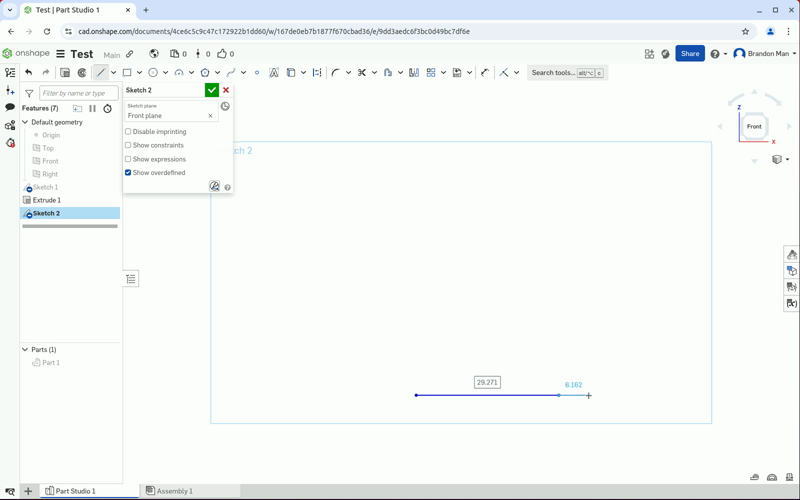
mouse_move(558, 347)
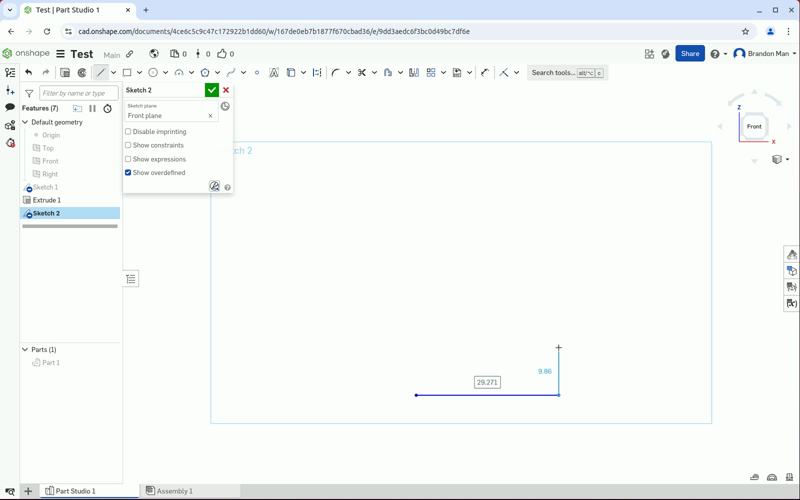
click(558, 347)
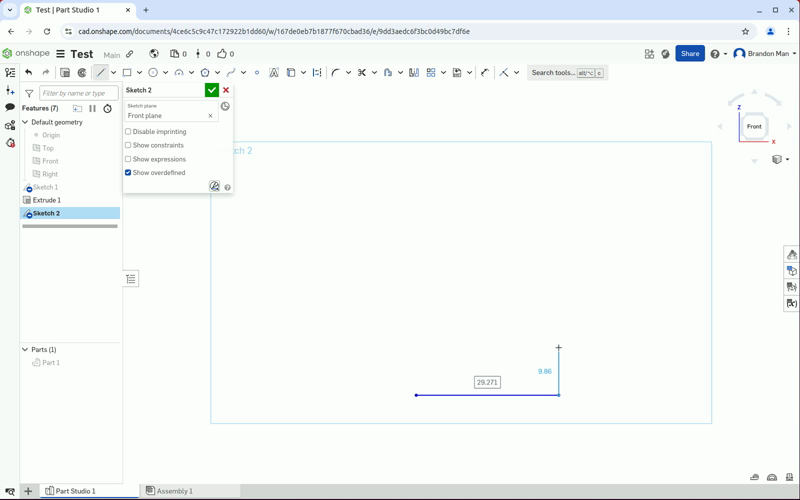
key_up(shift)
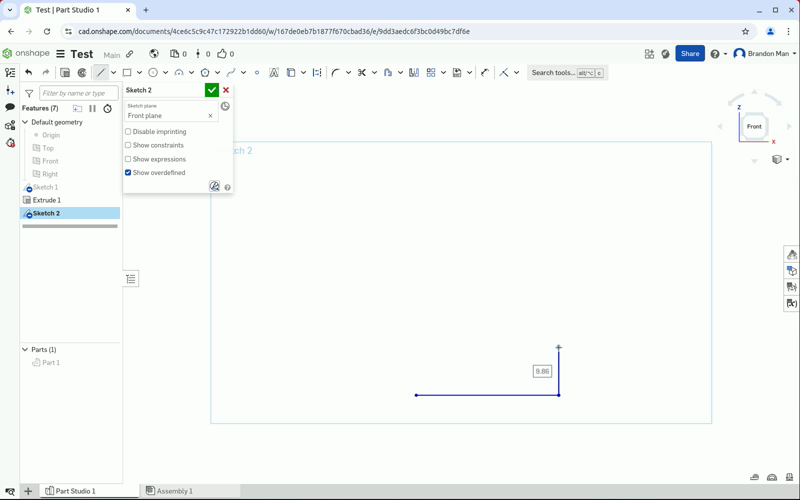
key_down(shift)
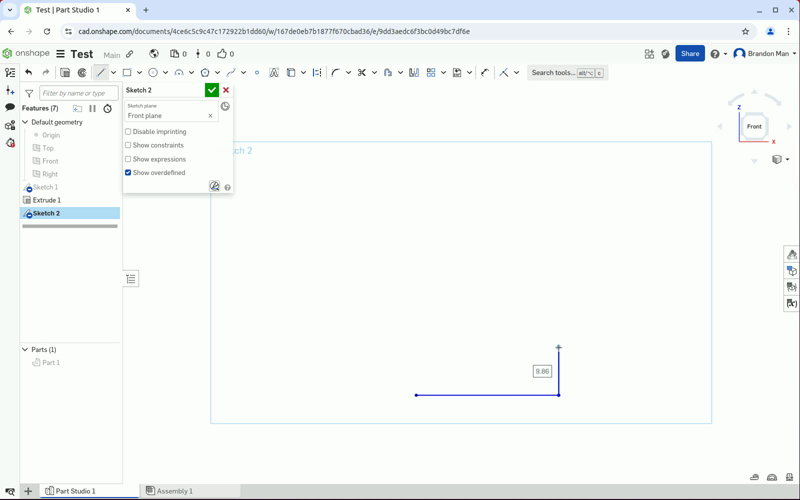
mouse_move(416, 347)
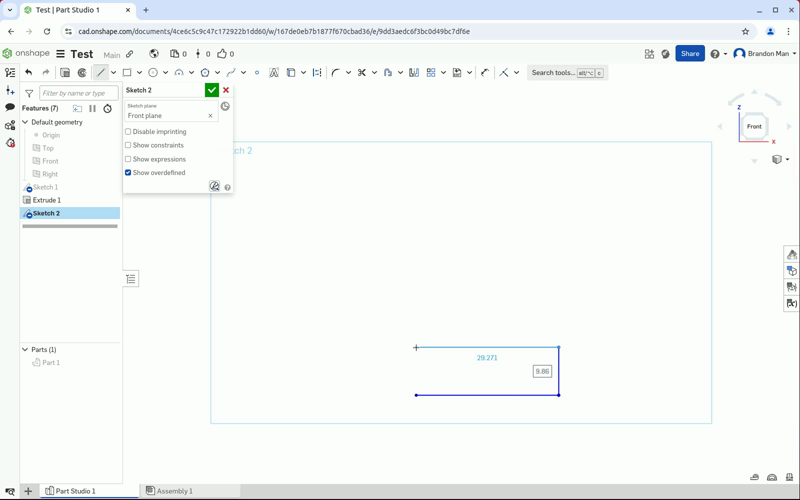
click(416, 347)
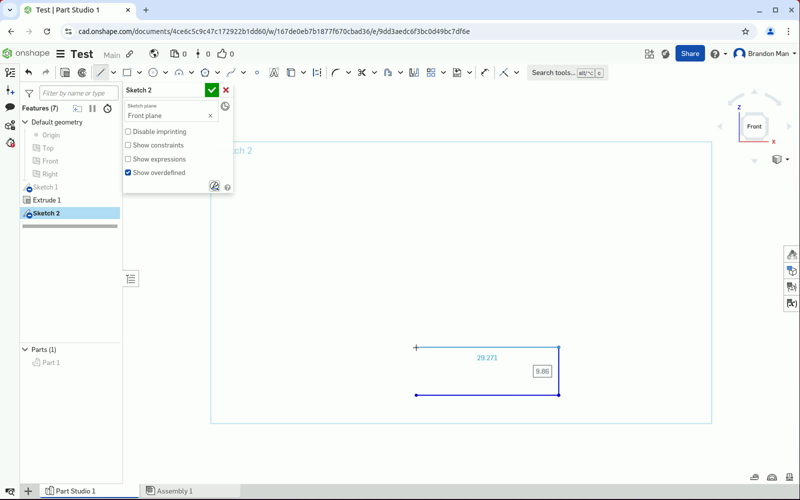
key_up(shift)
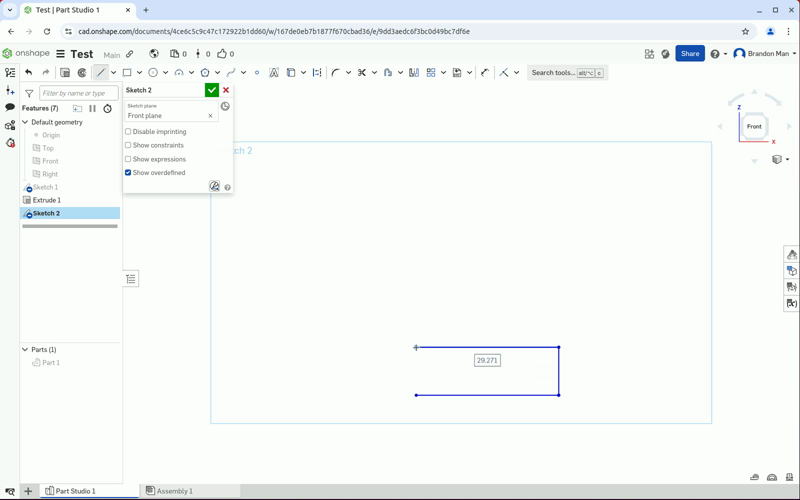
mouse_move(446, 347)
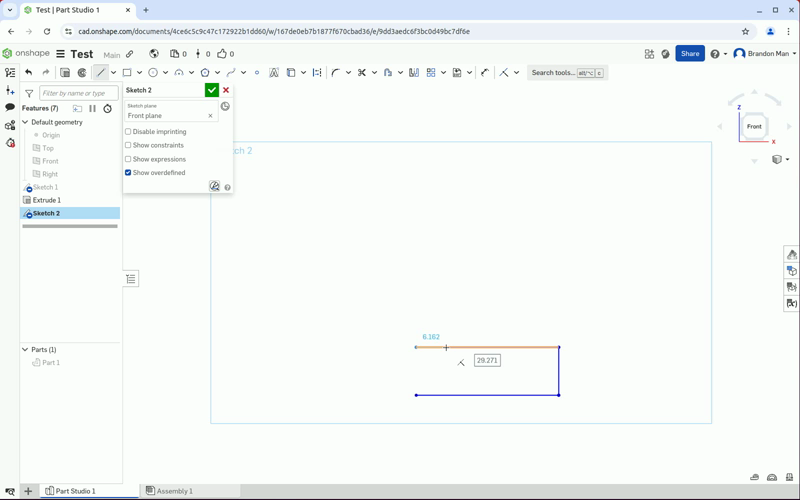
key_down(shift)
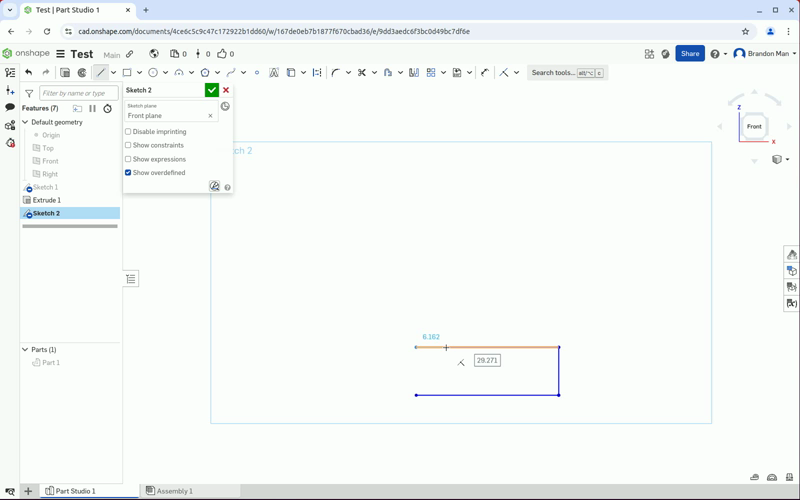
mouse_move(416, 395)
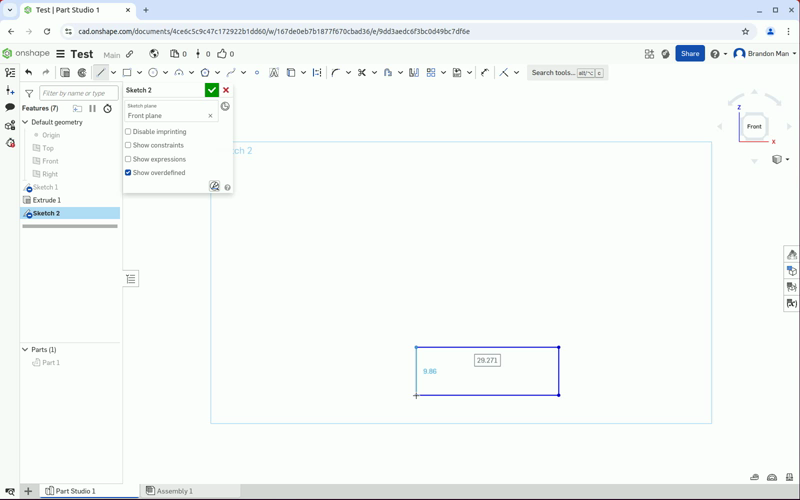
key_up(shift)
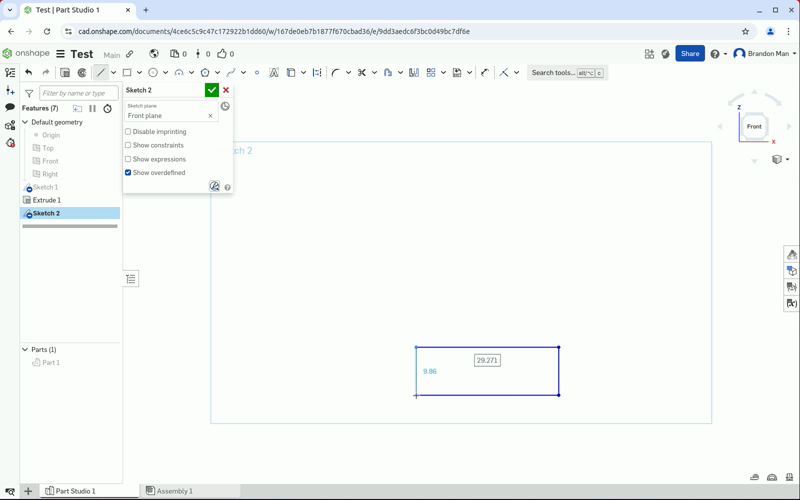
click(416, 395)
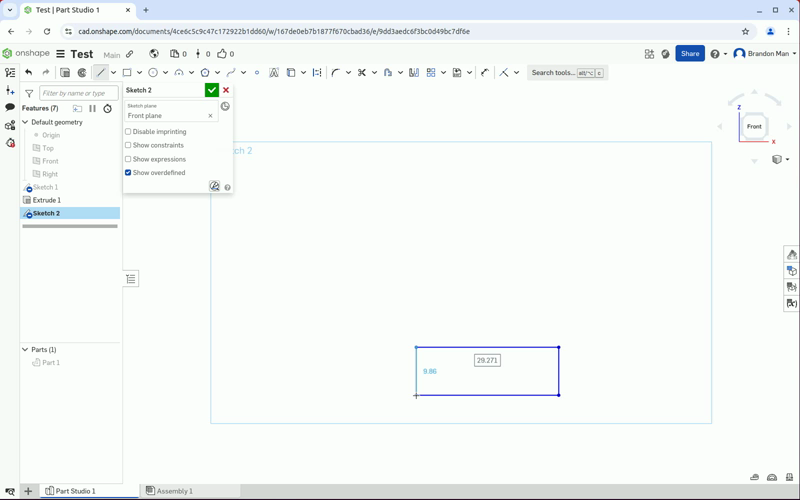
key(esc)
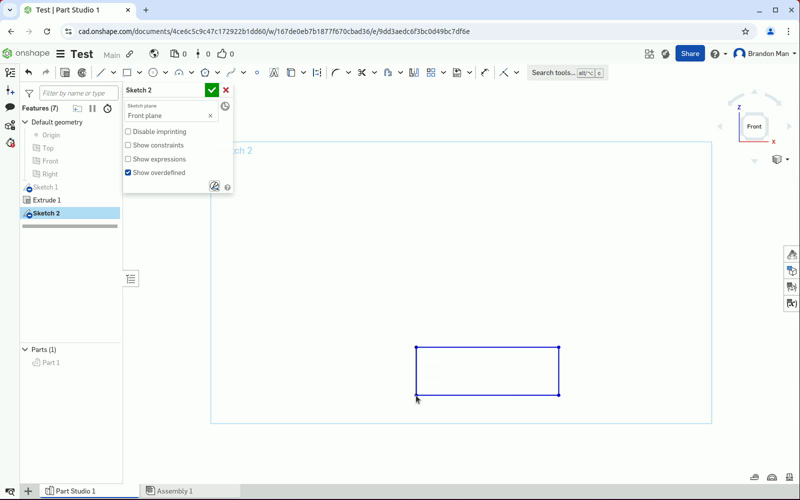
mouse_move(495, 382)
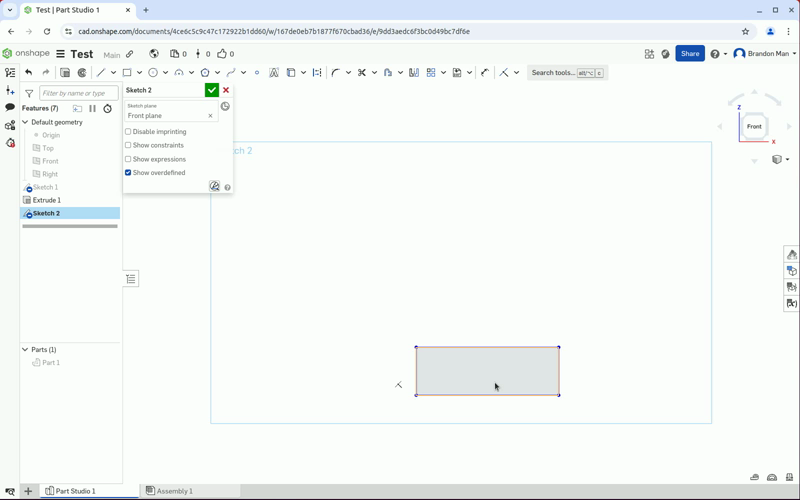
click(495, 382)
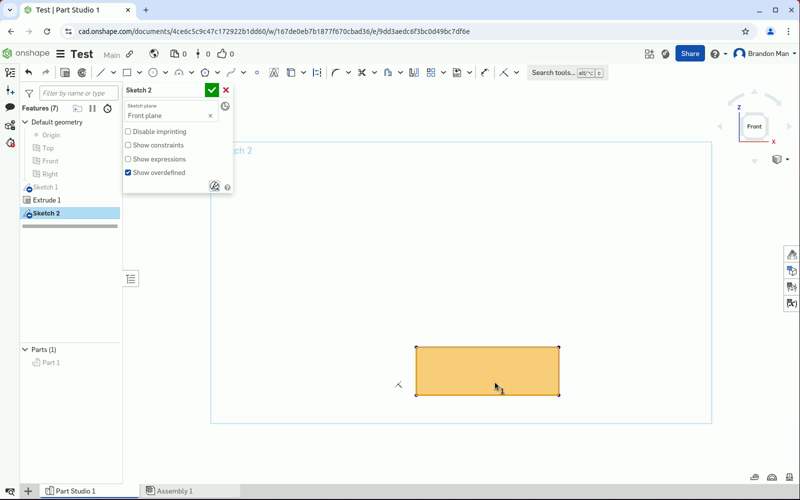
mouse_move(73, 352)
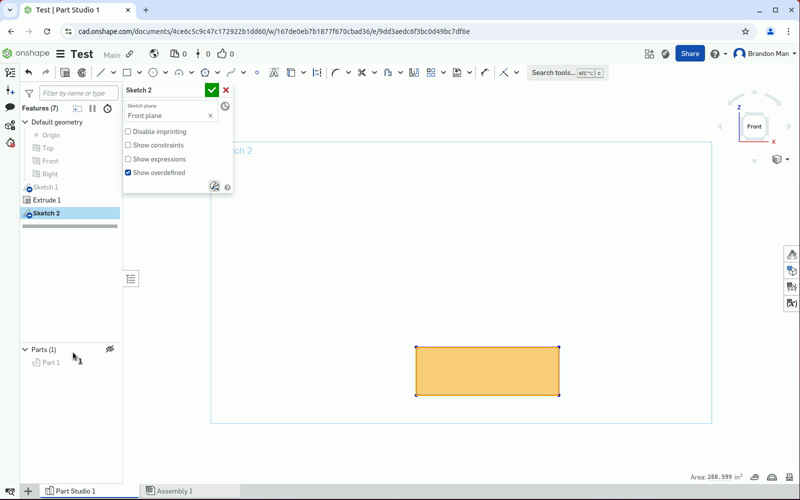
key(shift+y)
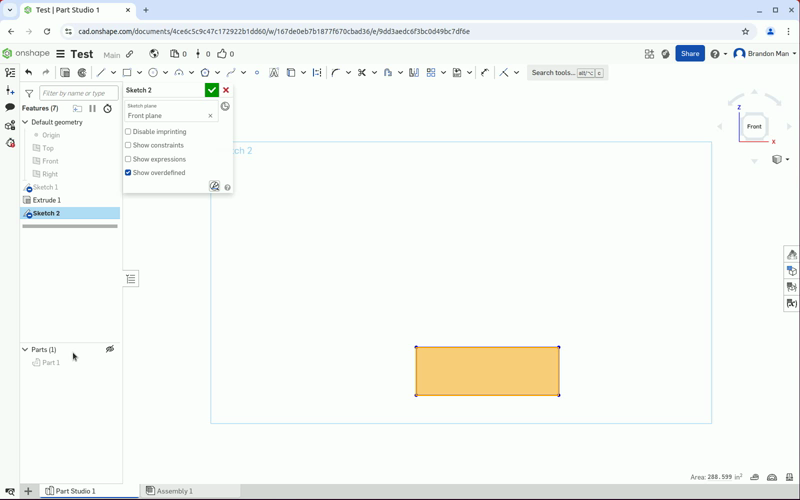
key(shift+e)
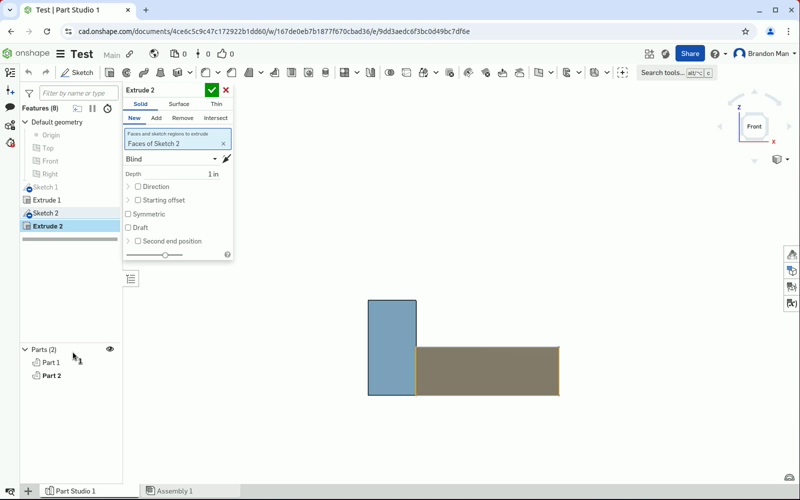
mouse_move(143, 106)
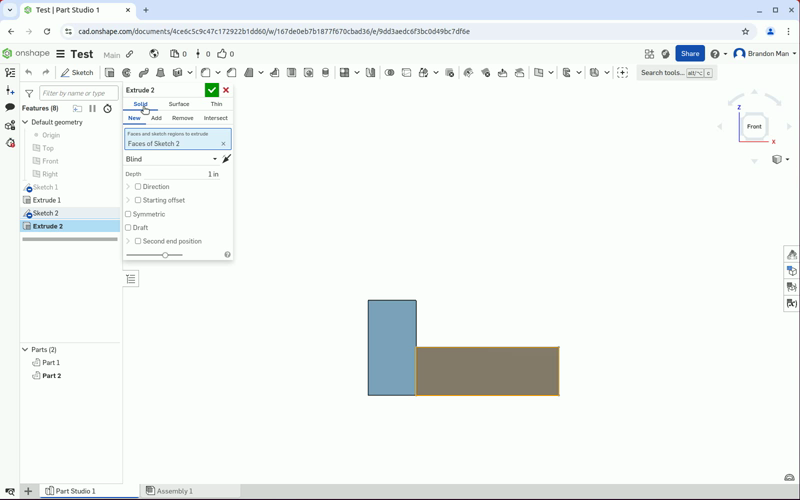
click(143, 106)
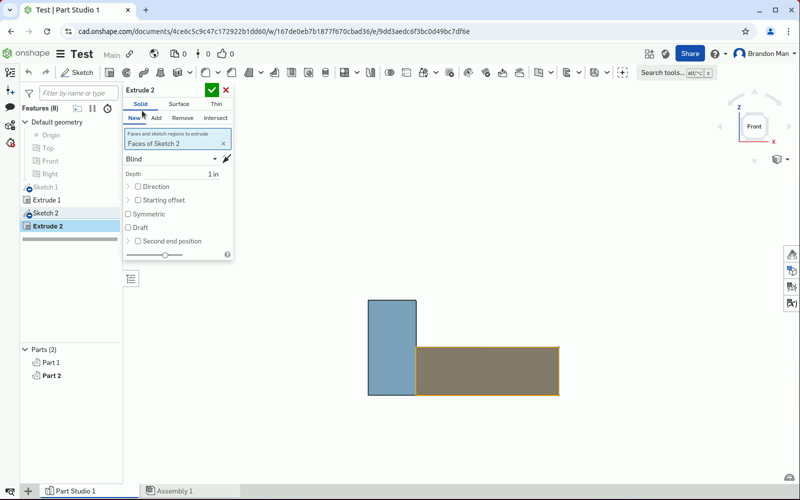
mouse_move(137, 120)
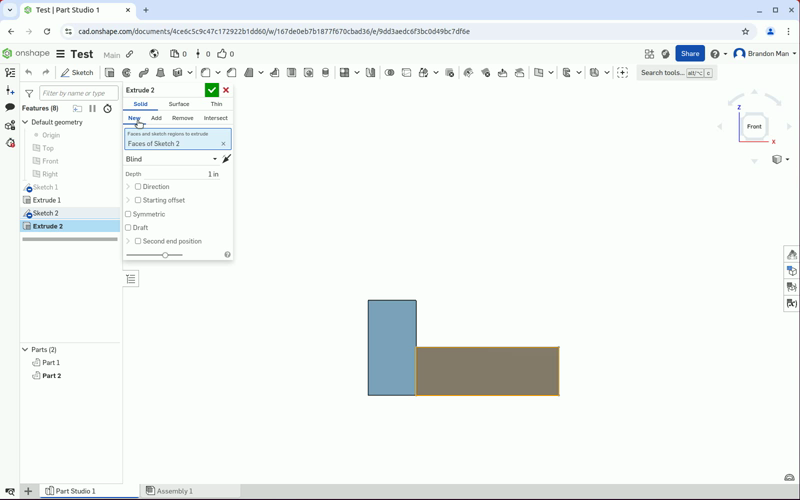
click(137, 120)
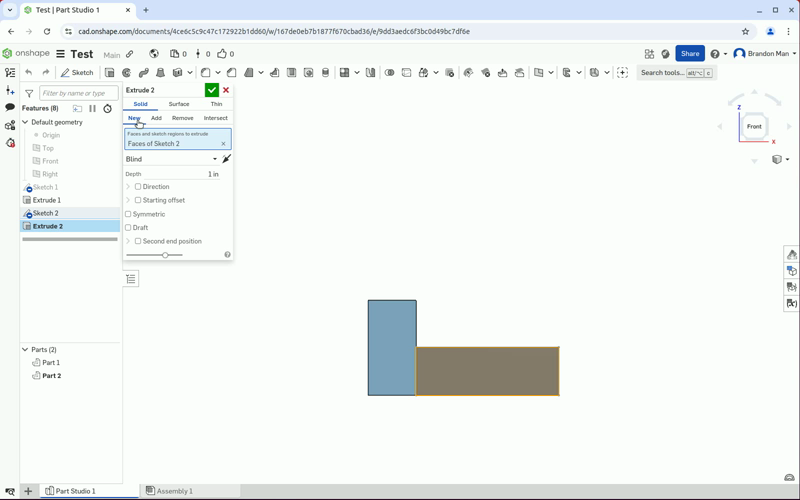
key(tab, 4)
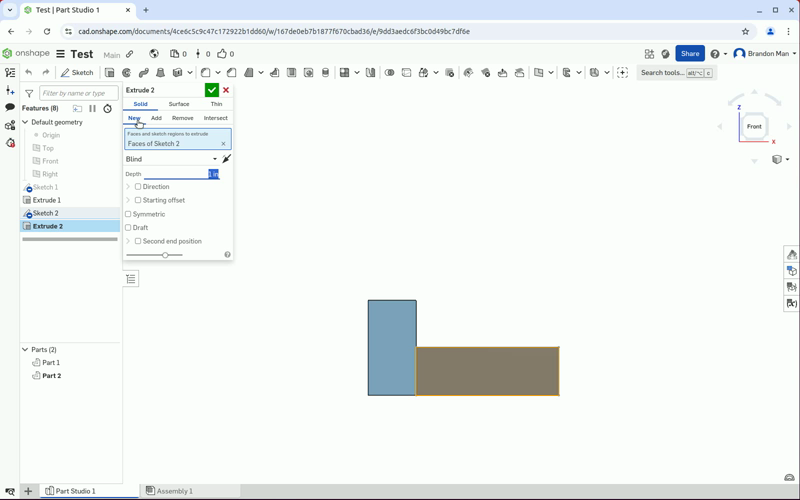
text(-19.498)
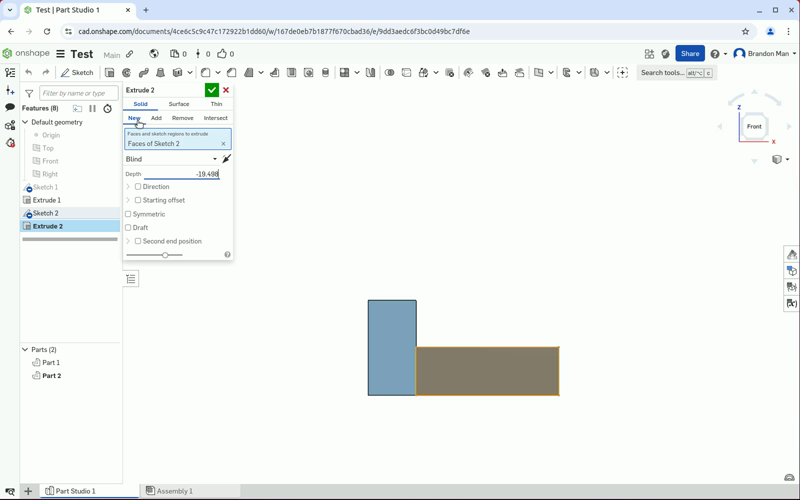
key(enter)
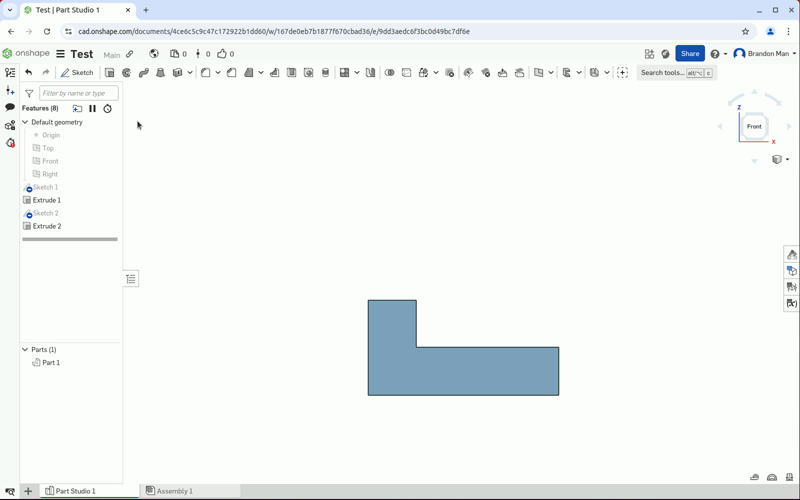
key(shift+h)
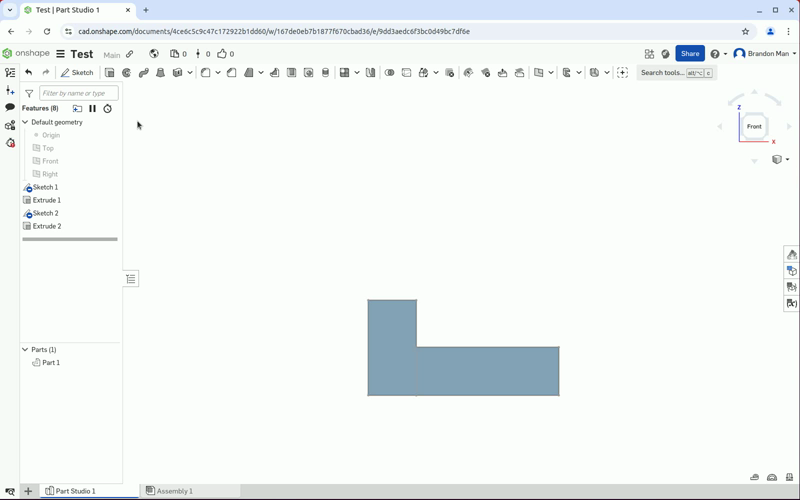
key(shift+h)
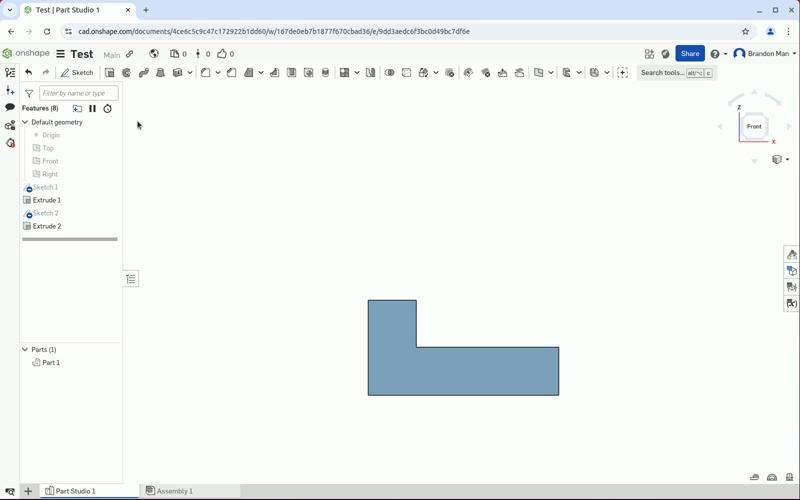
mouse_move(73, 189)
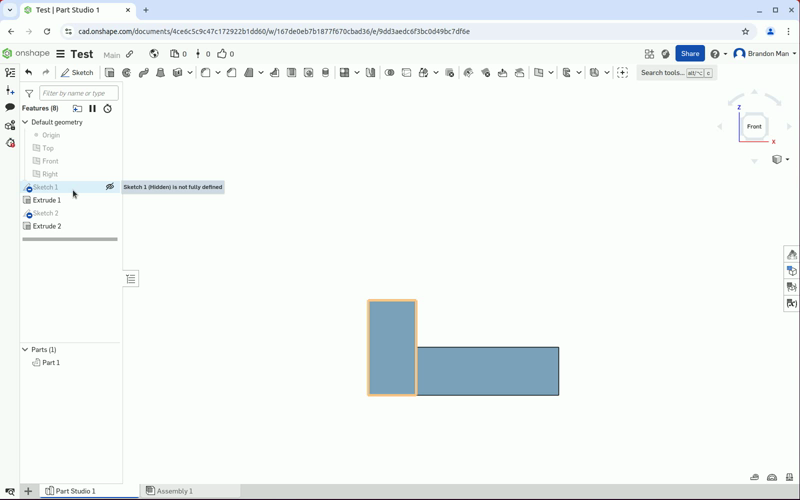
click(73, 189)
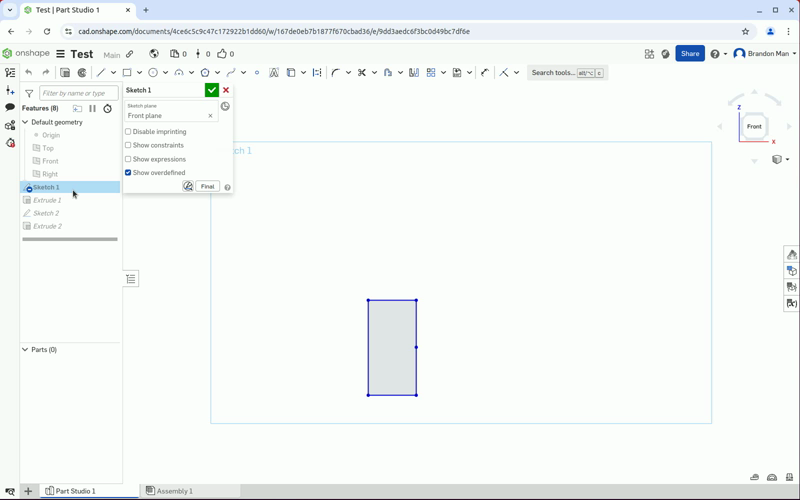
mouse_move(229, 92)
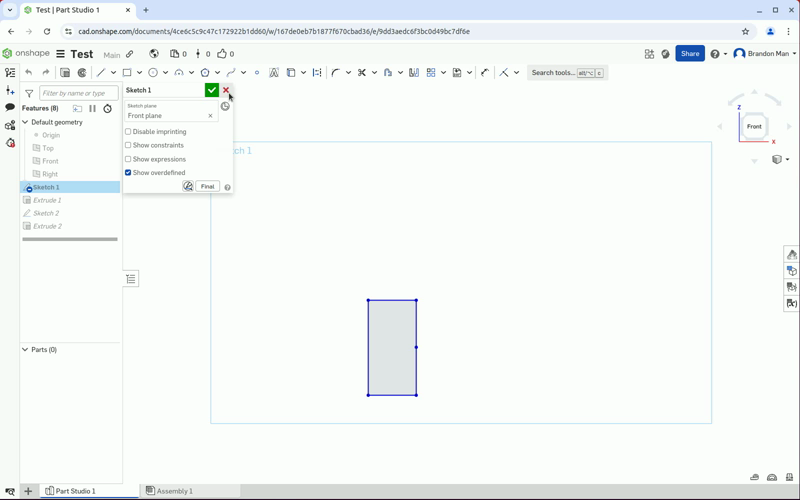
click(229, 92)
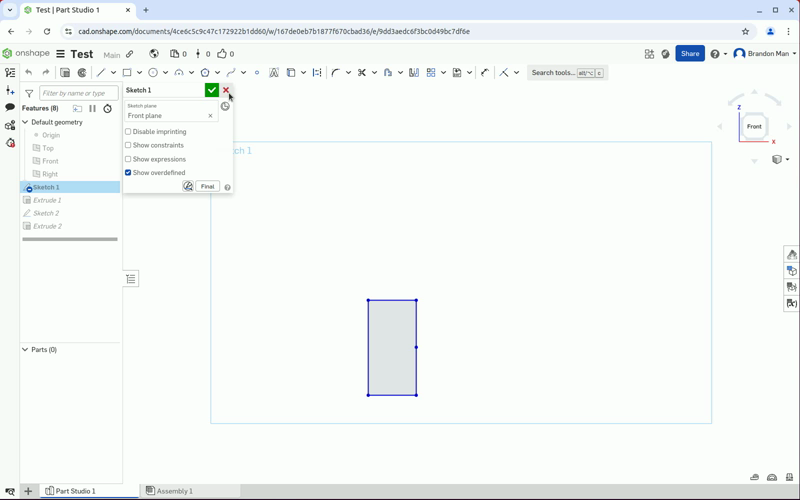
key(shift+s)
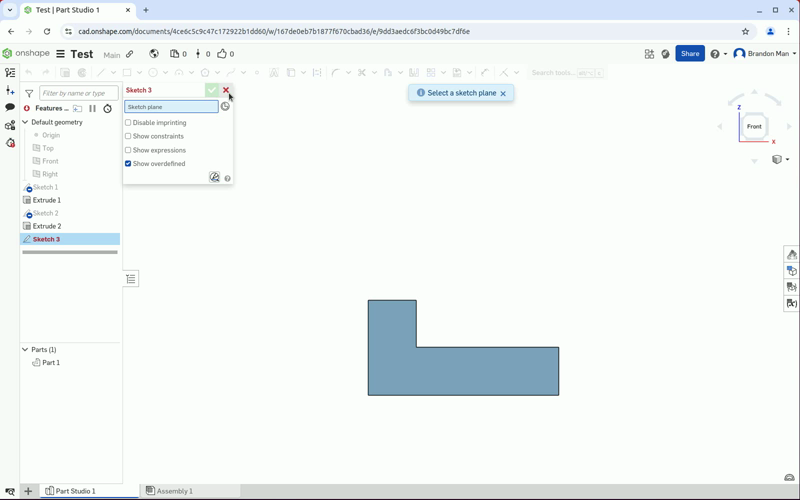
mouse_move(73, 163)
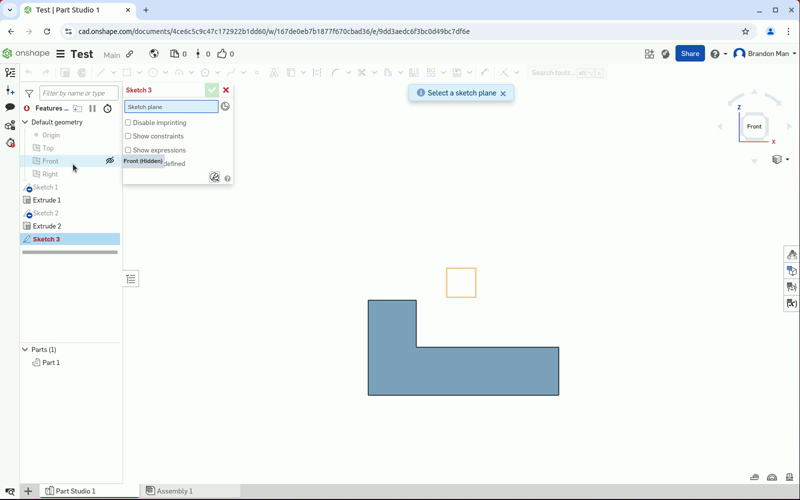
click(73, 163)
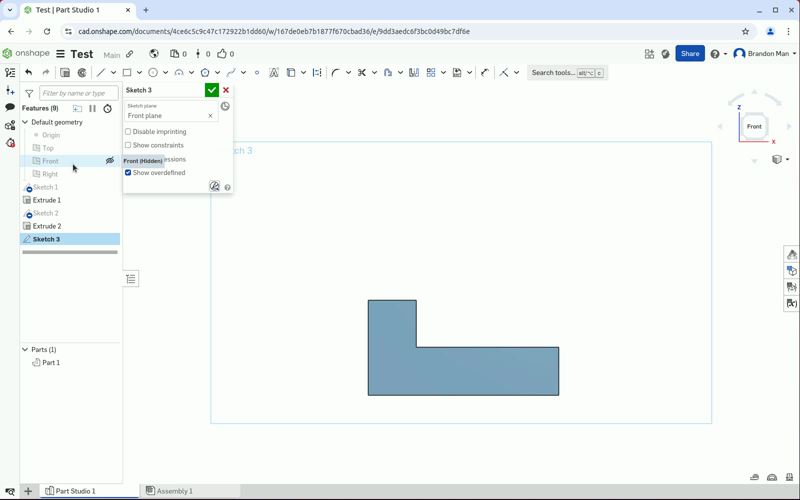
mouse_move(73, 352)
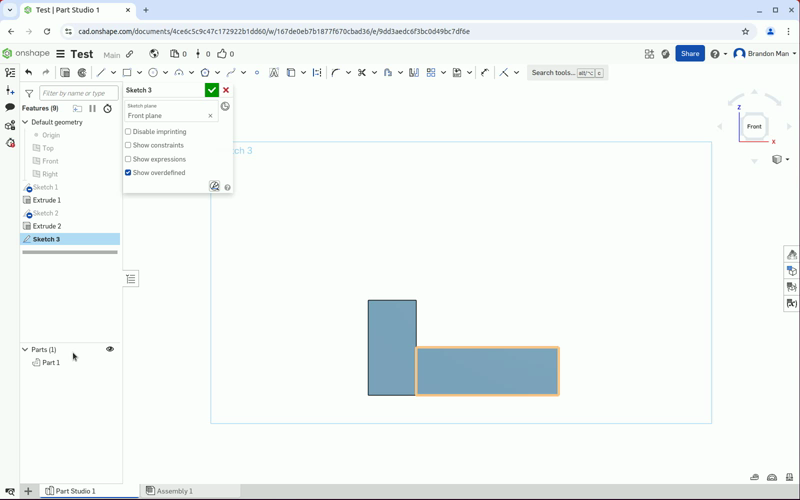
key(y)
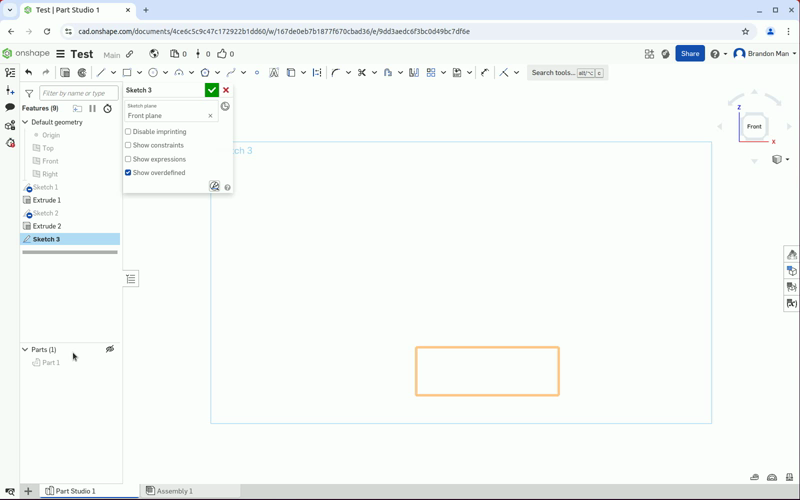
key(l)
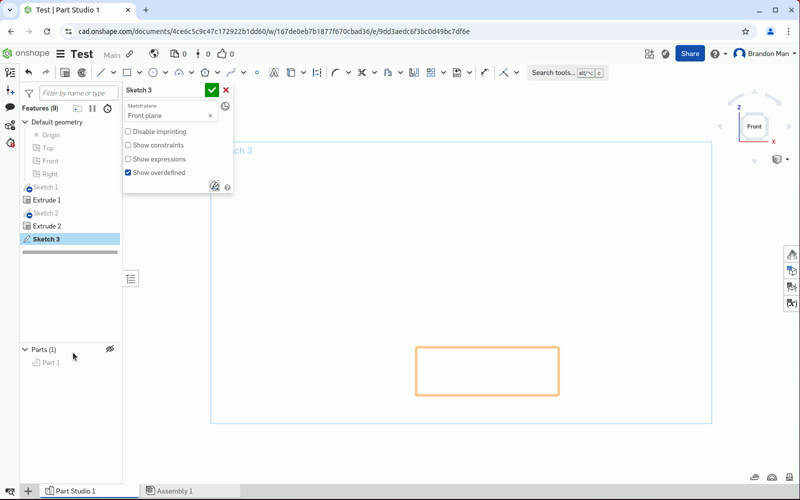
key_down(shift)
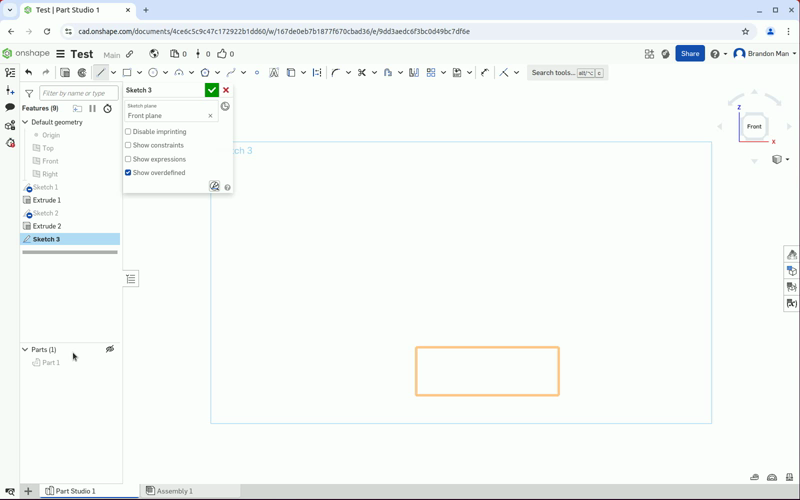
mouse_move(416, 395)
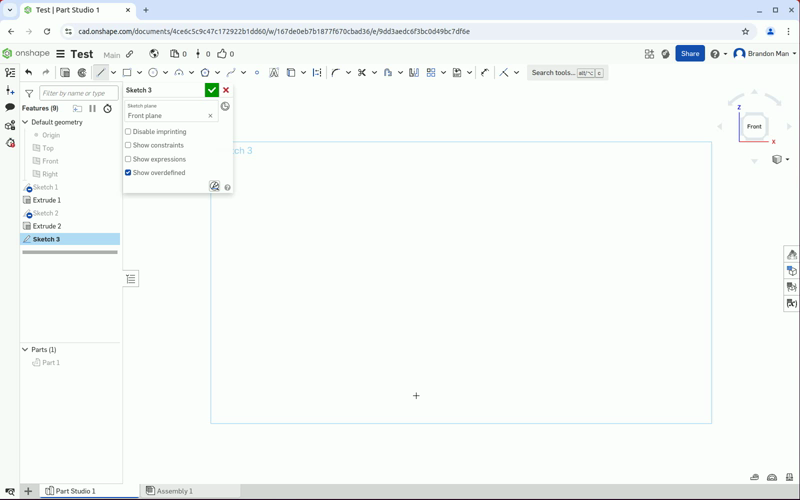
click(416, 395)
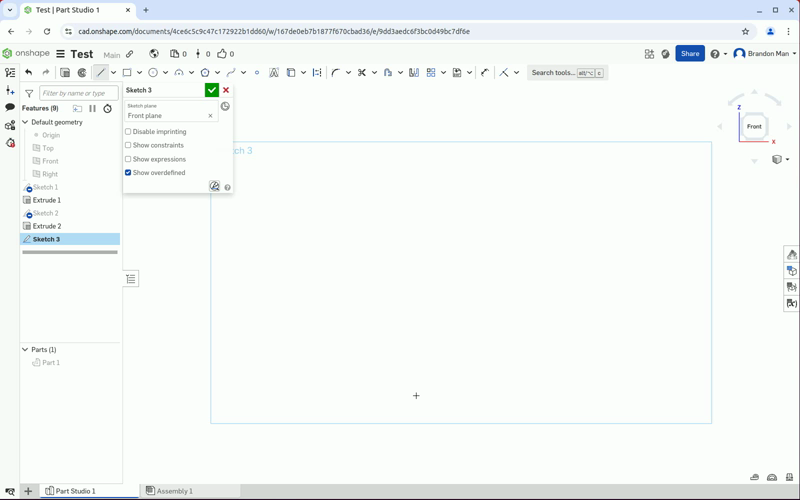
key_up(shift)
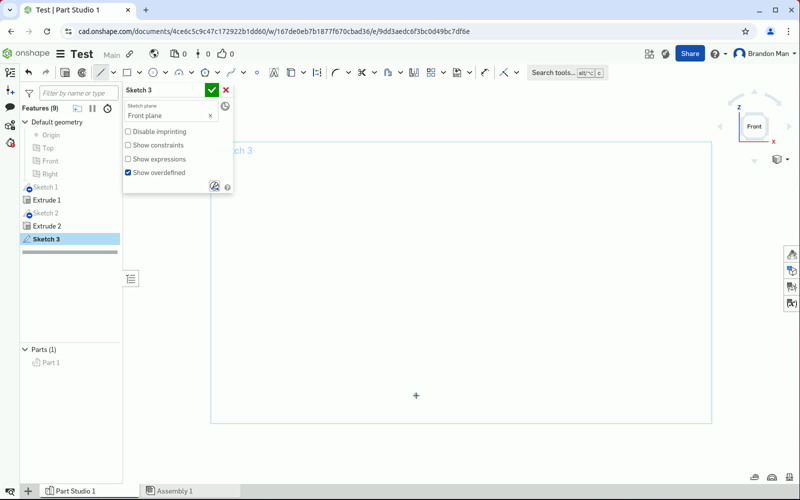
key_down(shift)
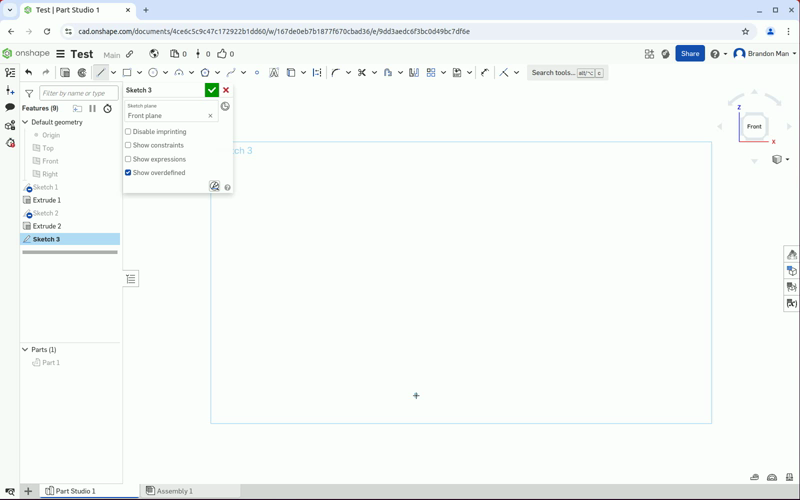
mouse_move(558, 395)
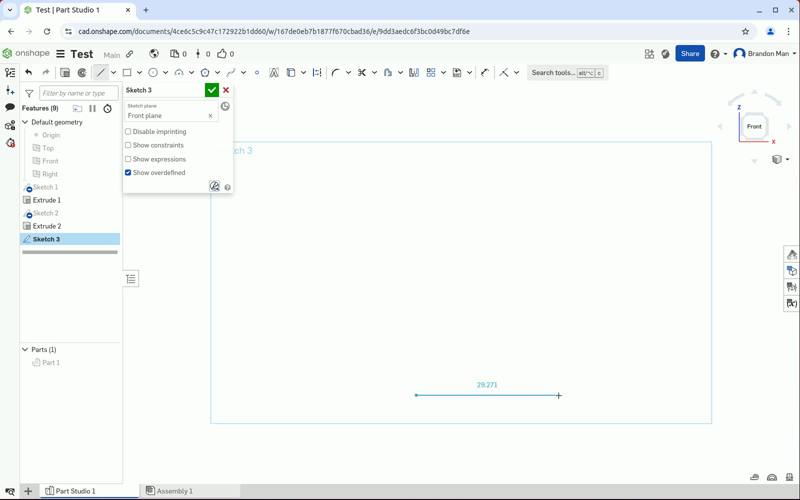
click(558, 395)
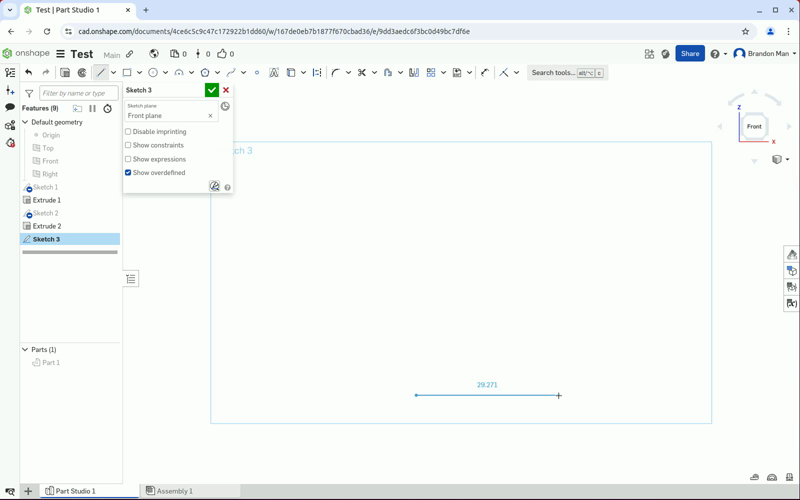
key_up(shift)
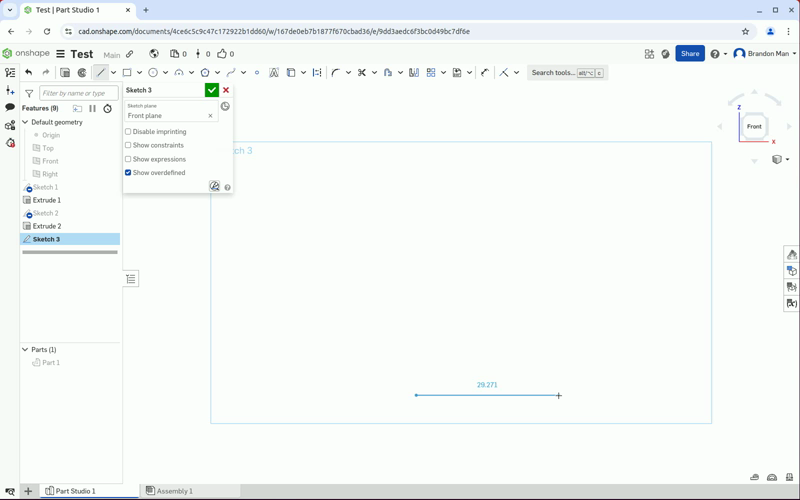
key_down(shift)
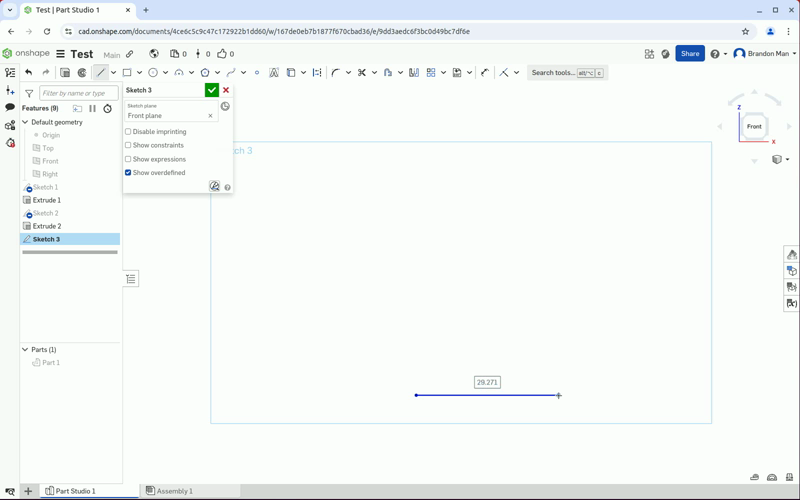
mouse_move(588, 395)
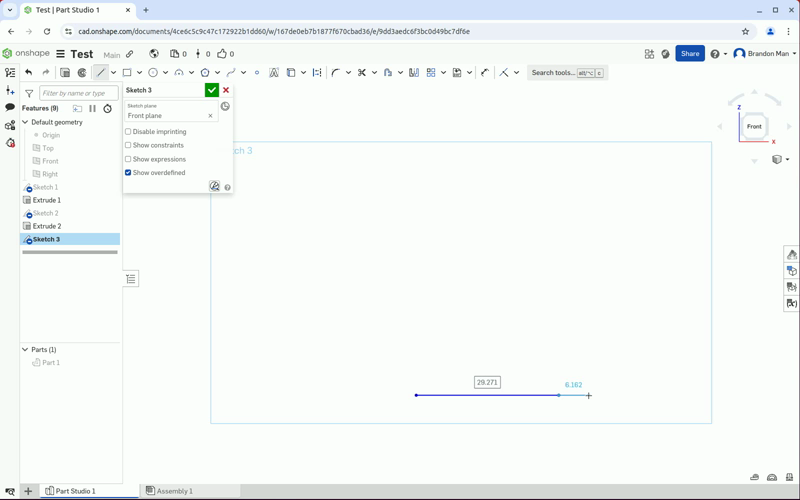
mouse_move(558, 347)
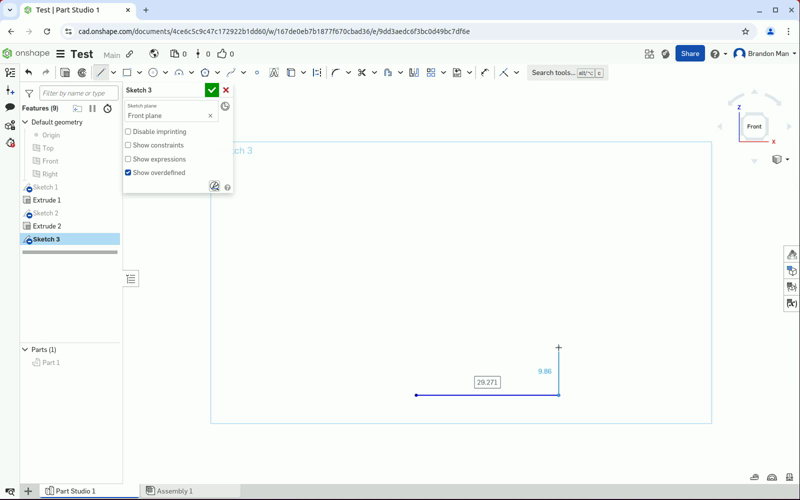
click(558, 347)
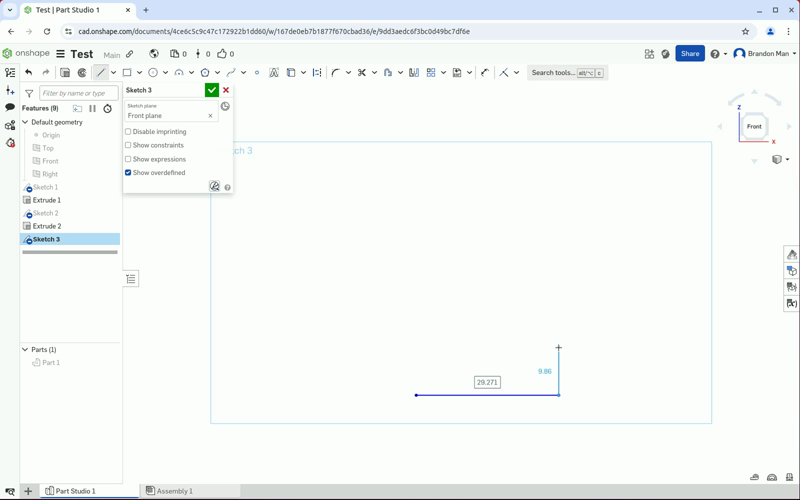
key_up(shift)
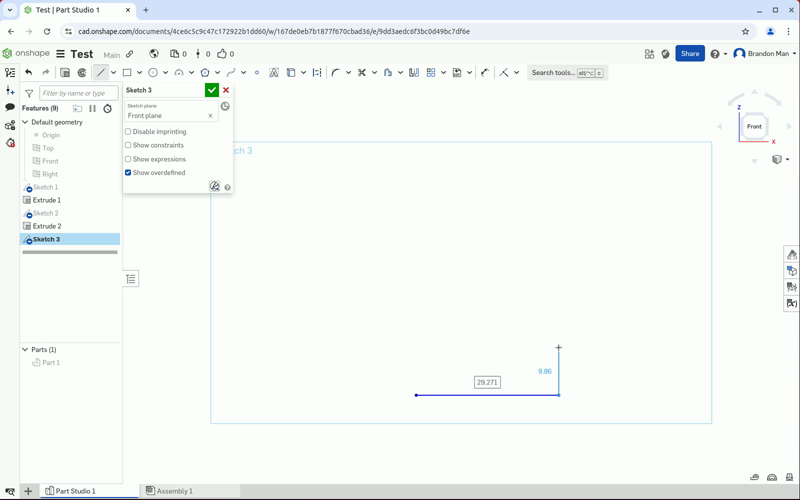
key_down(shift)
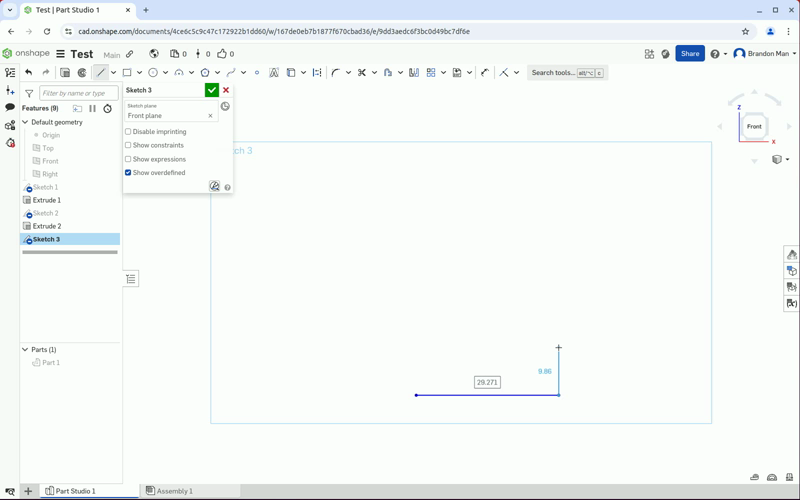
mouse_move(416, 347)
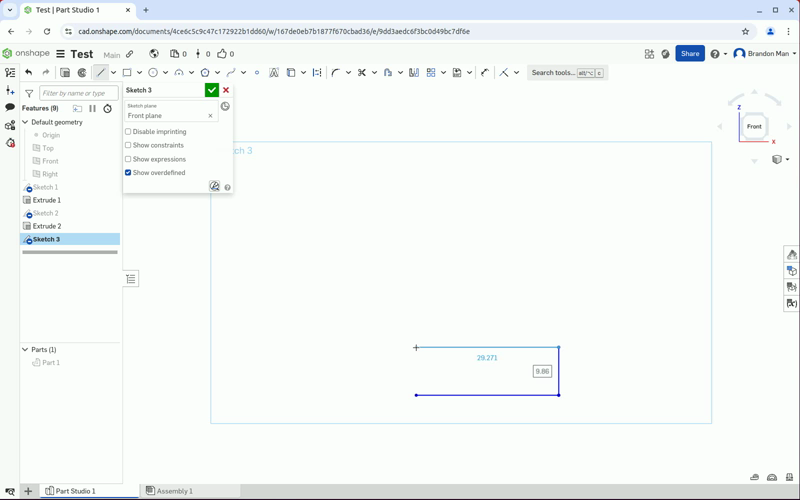
click(416, 347)
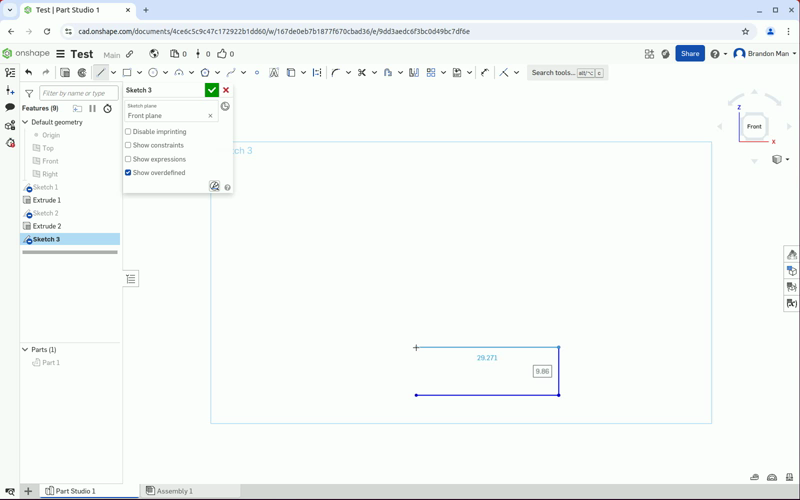
key_up(shift)
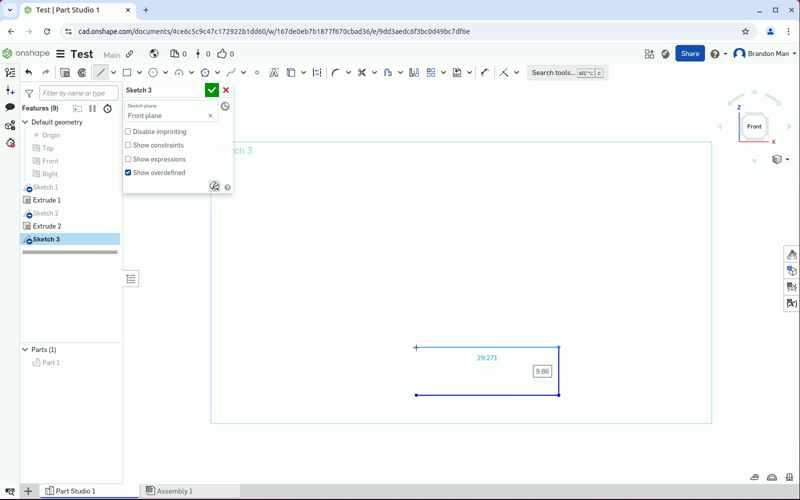
mouse_move(446, 347)
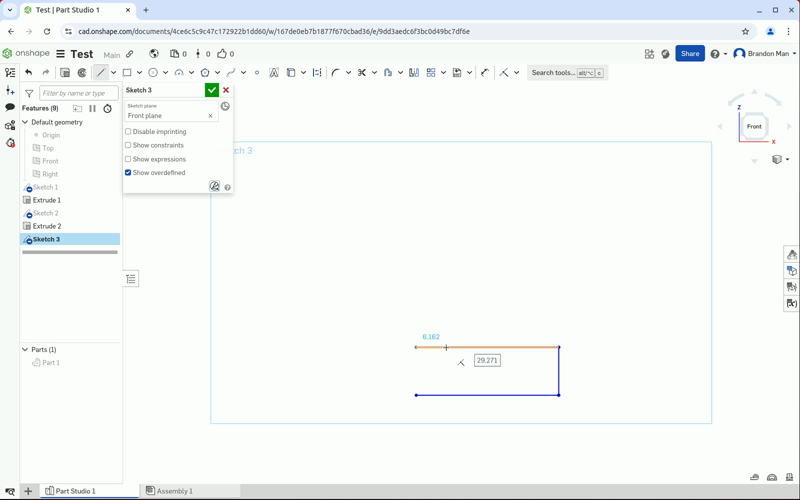
key_down(shift)
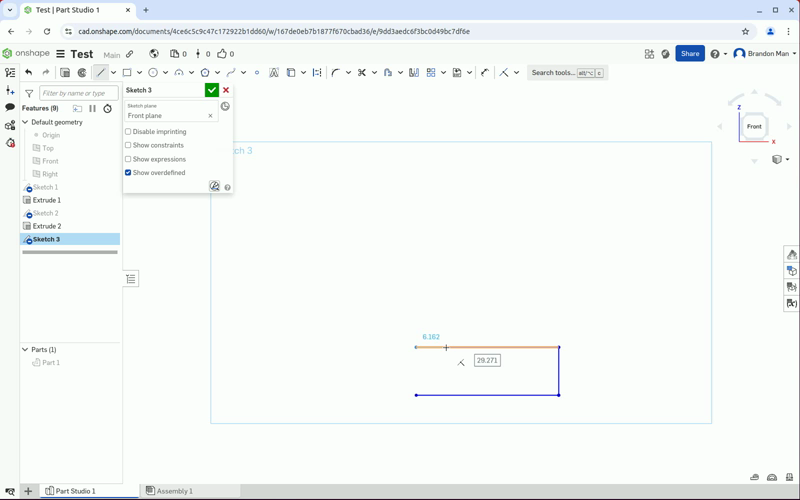
mouse_move(416, 395)
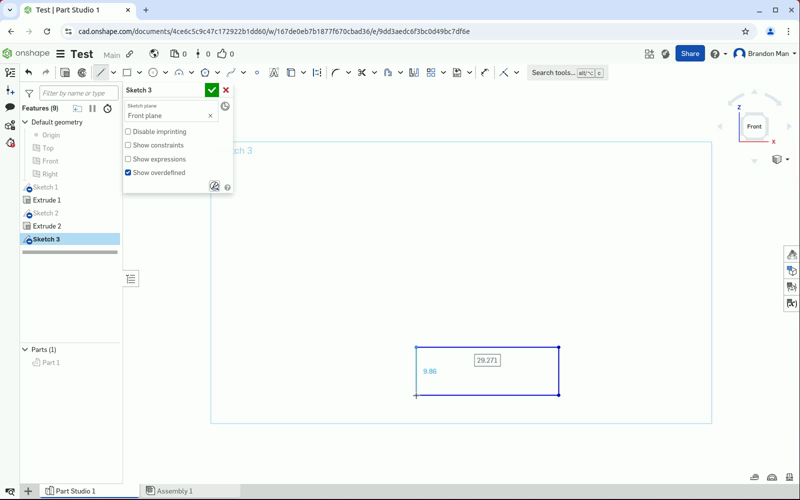
key_up(shift)
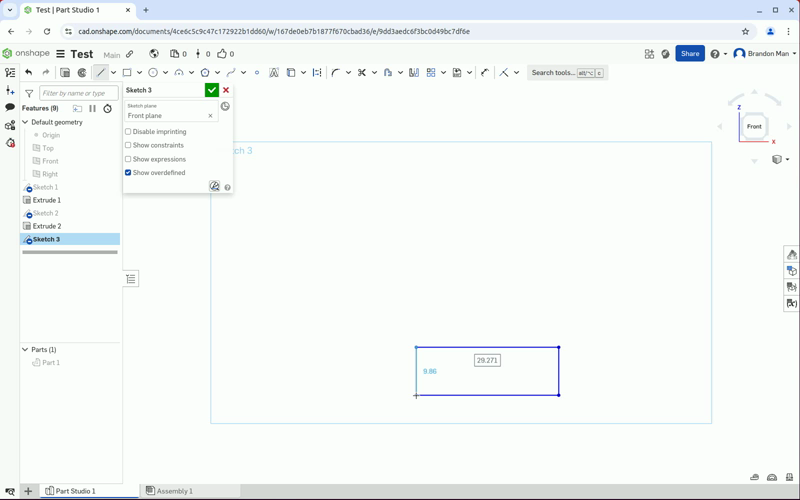
click(416, 395)
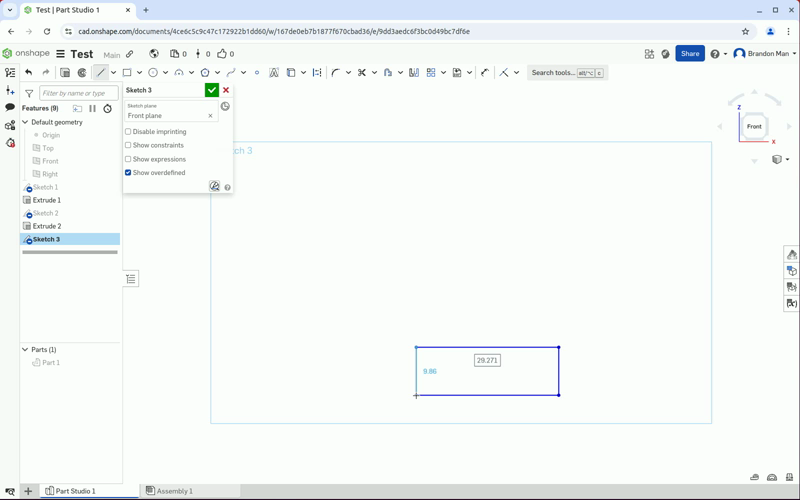
key(esc)
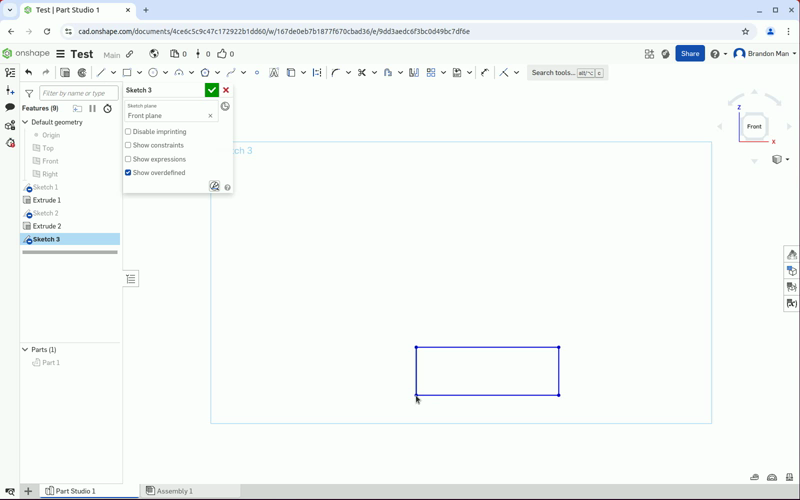
mouse_move(534, 384)
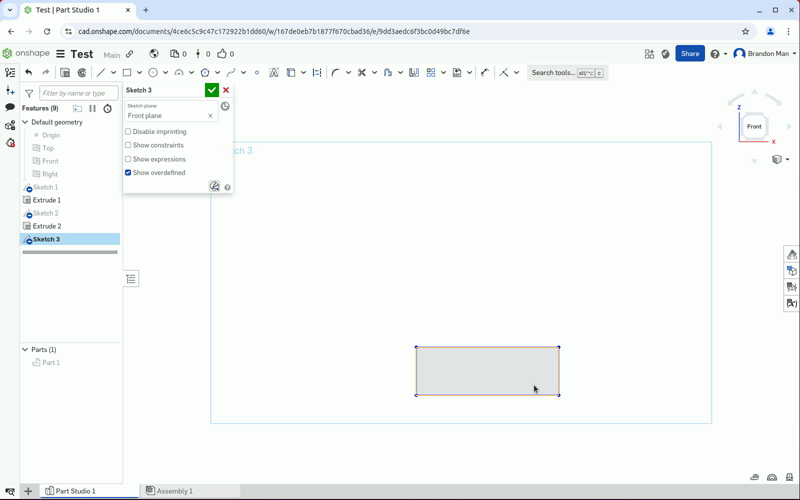
click(534, 384)
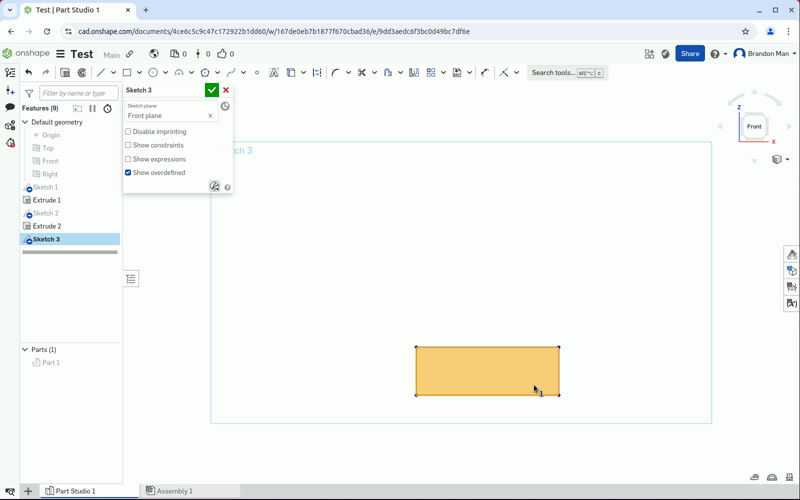
mouse_move(73, 352)
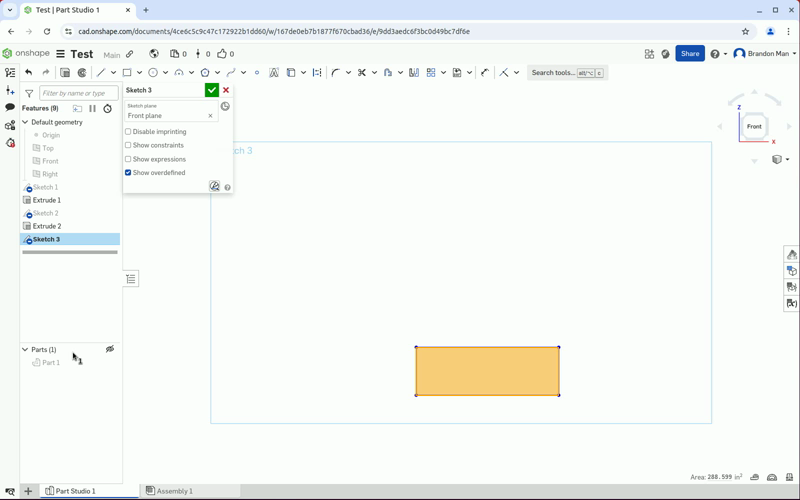
key(shift+y)
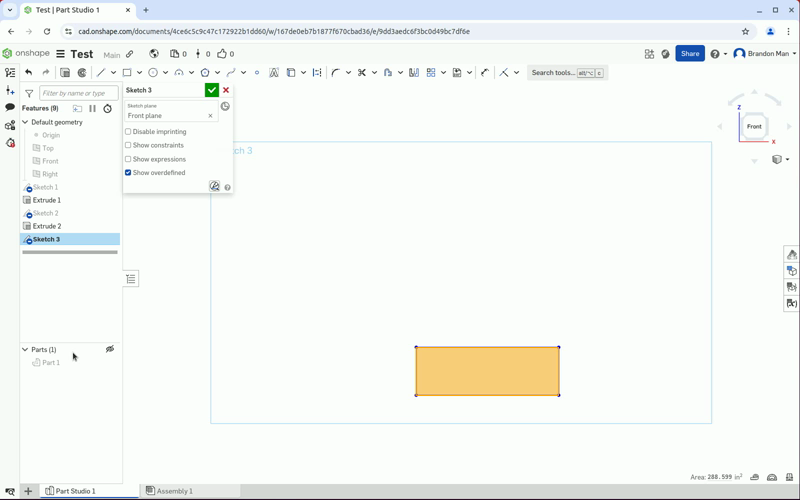
key(shift+e)
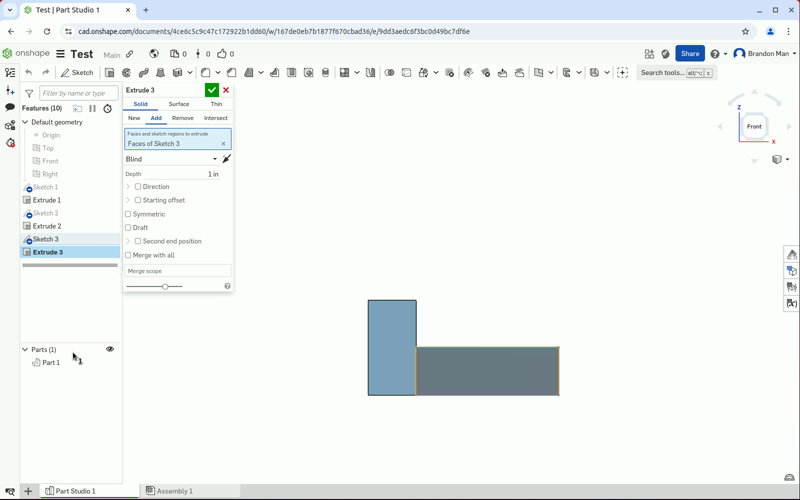
mouse_move(143, 106)
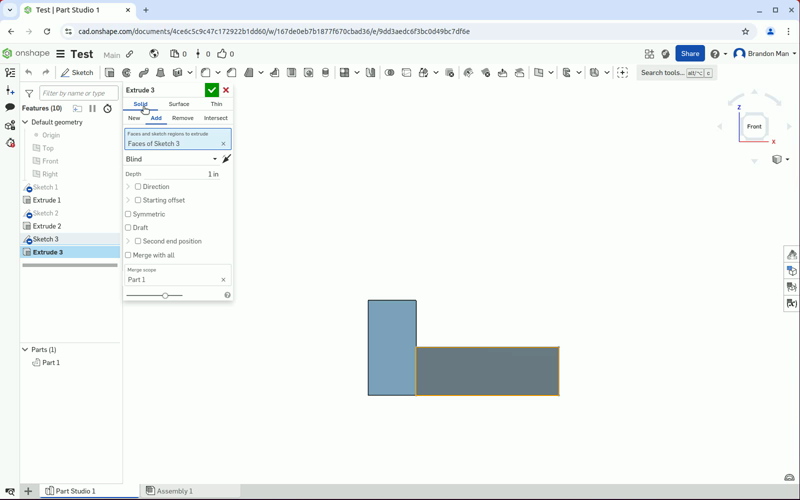
click(143, 106)
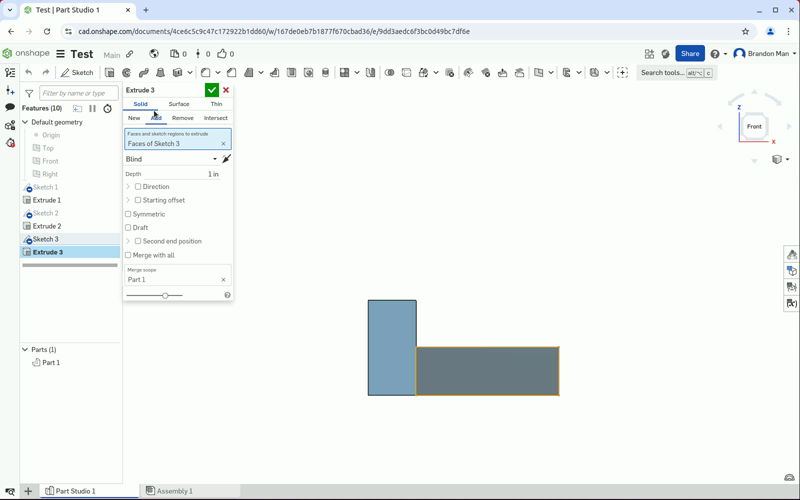
mouse_move(186, 120)
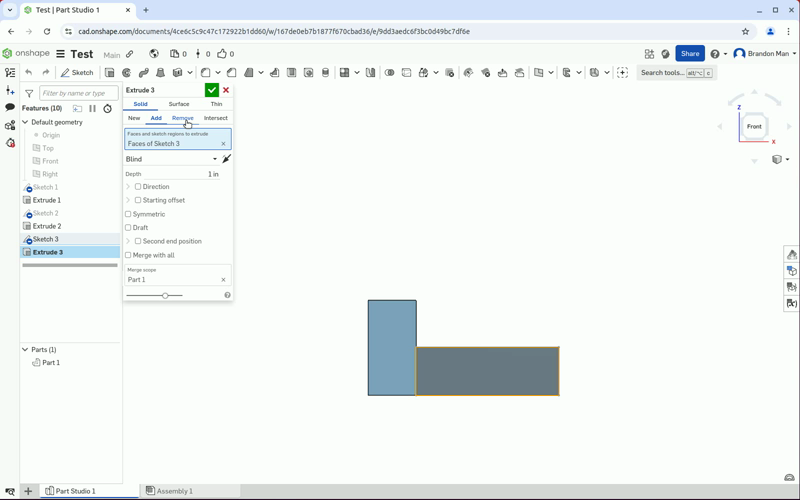
click(186, 120)
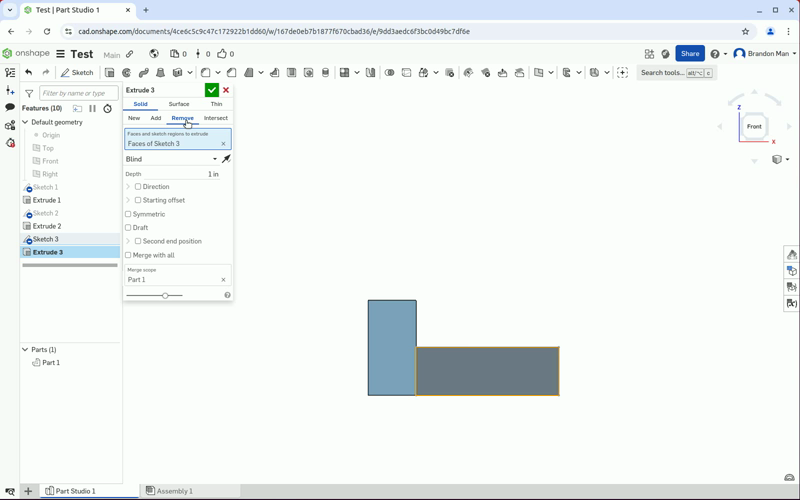
key(tab, 4)
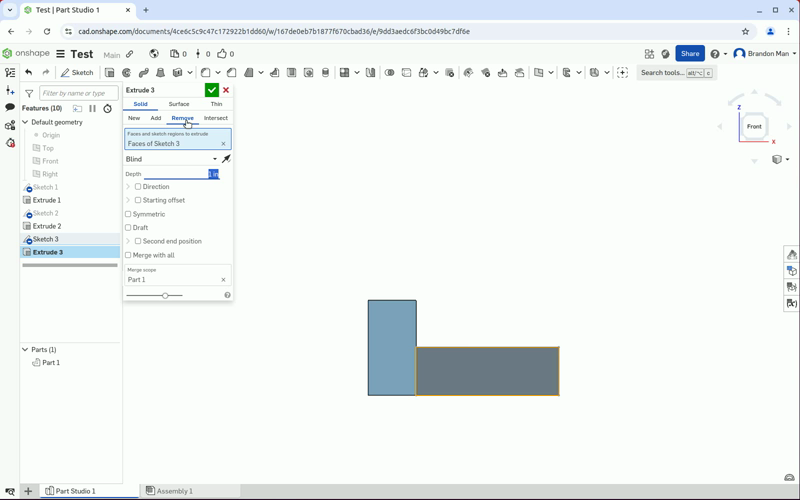
text(4.814)
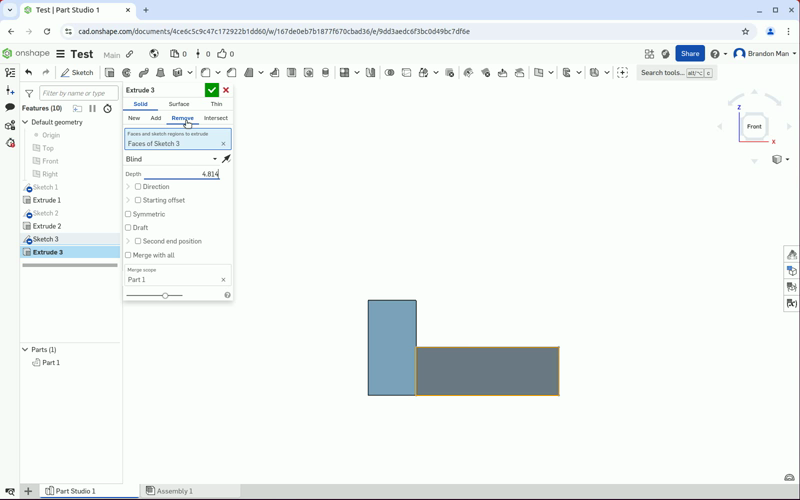
key(tab, 6)
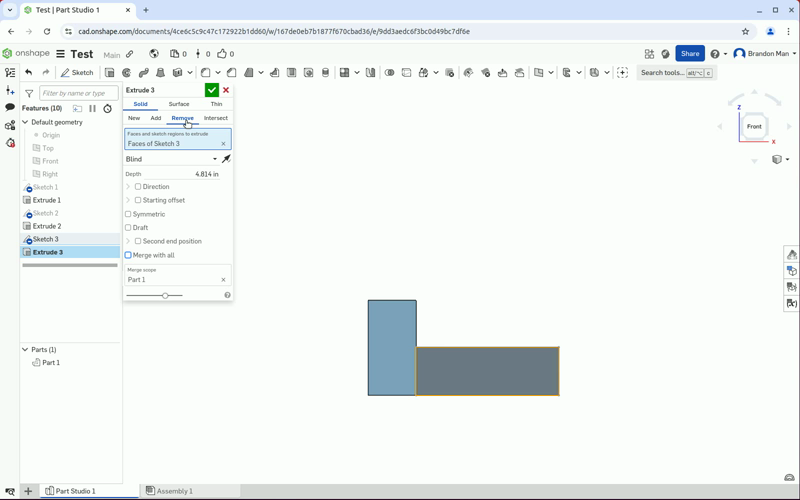
key(space)
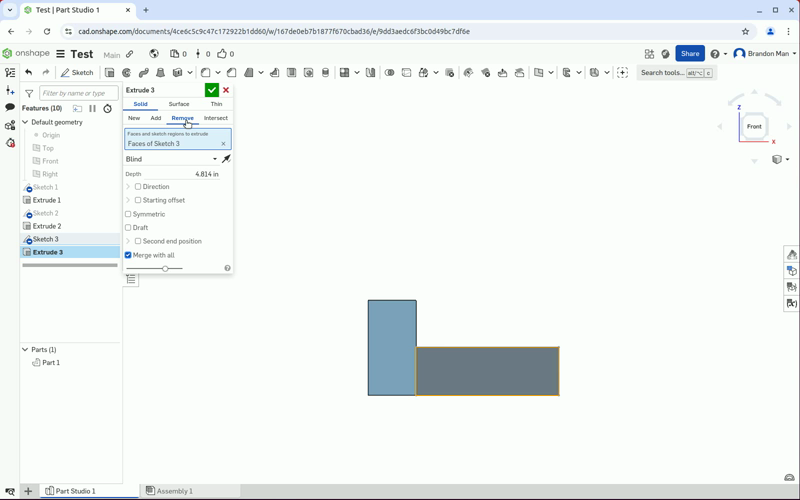
key(enter)
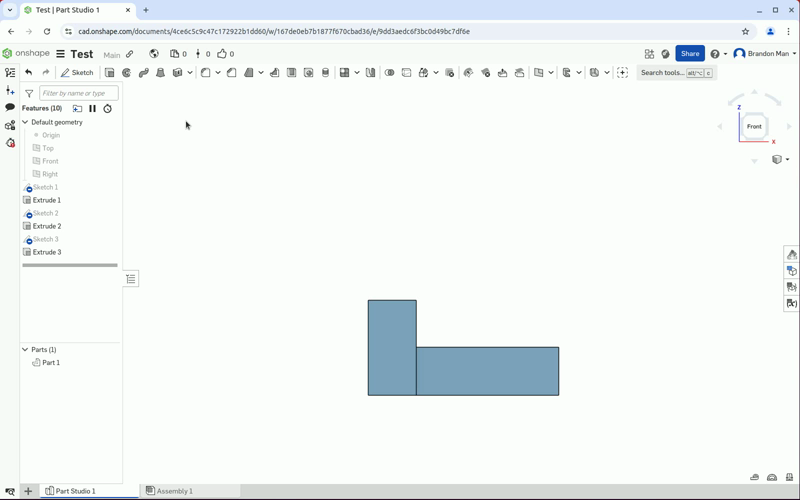
key(shift+h)
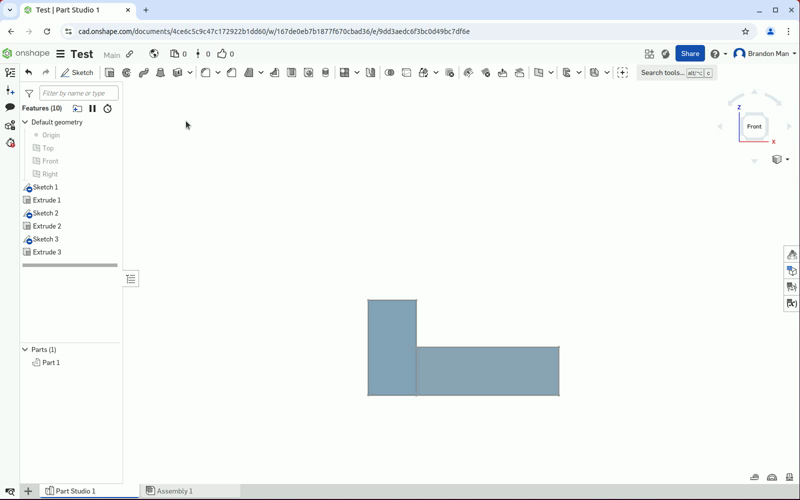
key(shift+h)
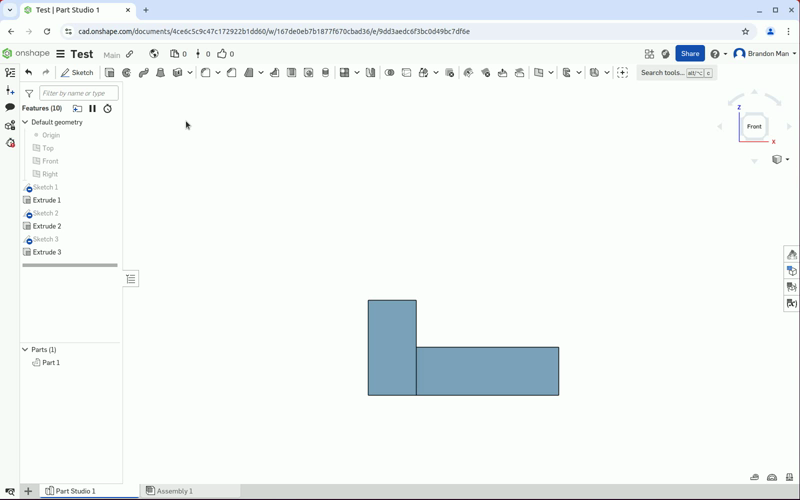
mouse_move(73, 189)
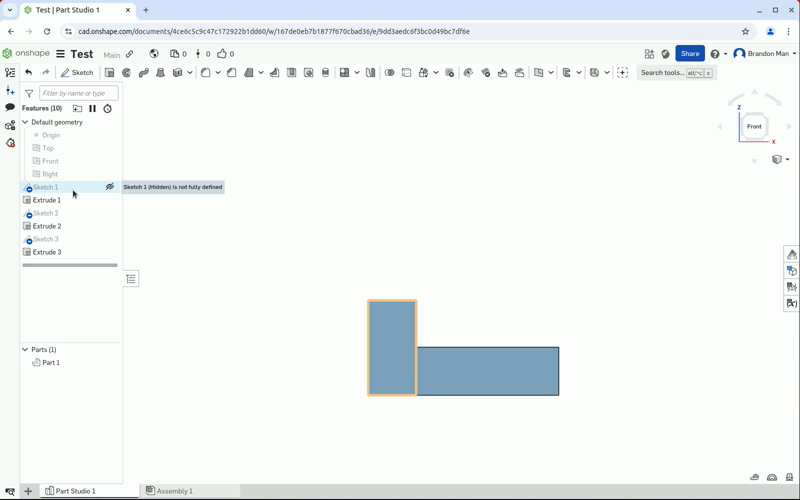
click(73, 189)
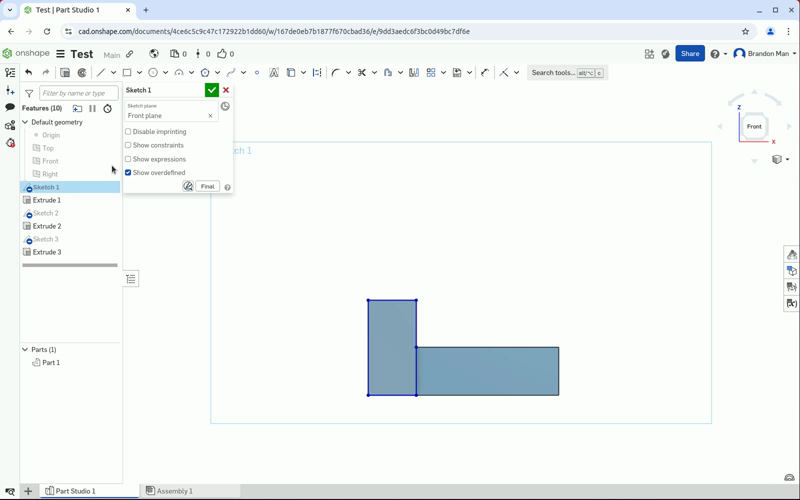
mouse_move(229, 92)
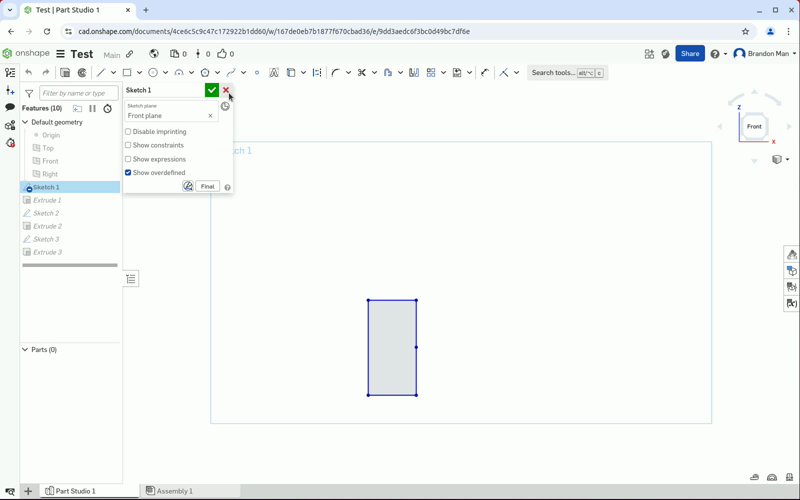
click(229, 92)
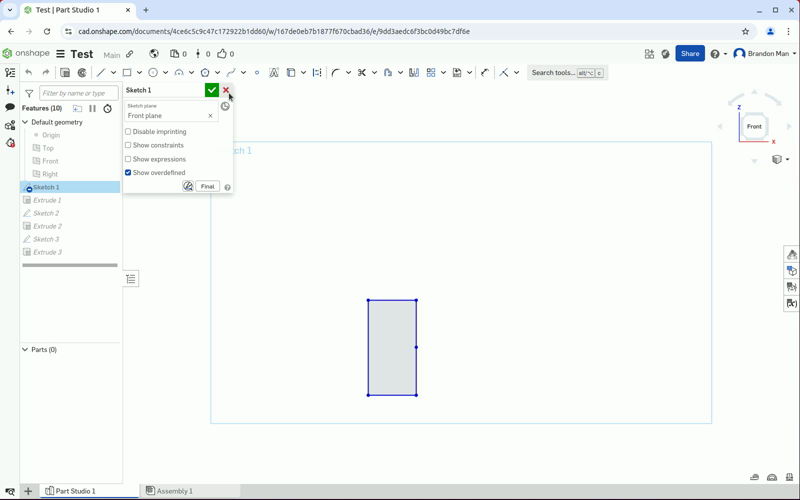
key(shift+s)
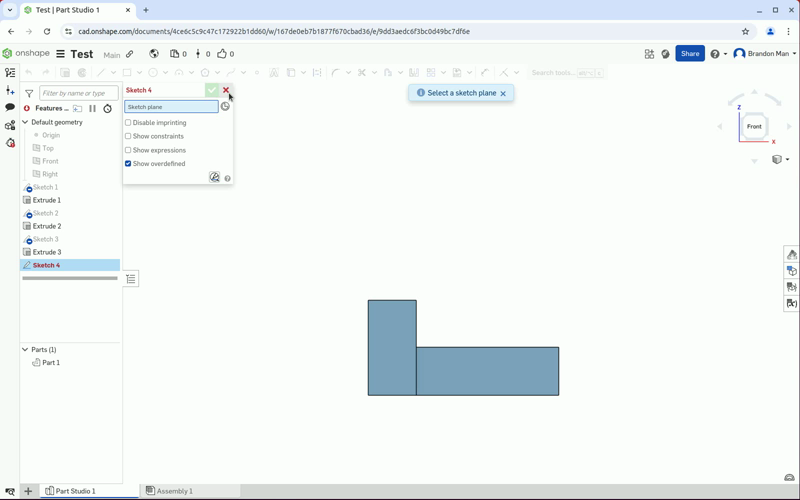
mouse_move(73, 163)
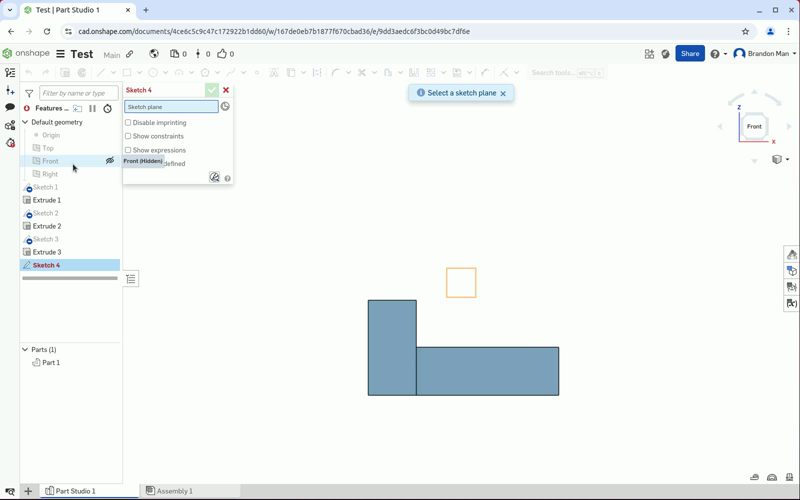
click(73, 163)
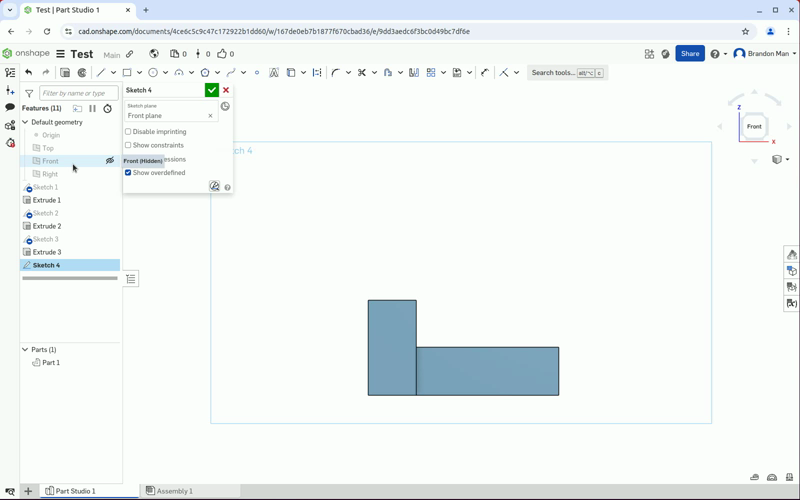
mouse_move(73, 352)
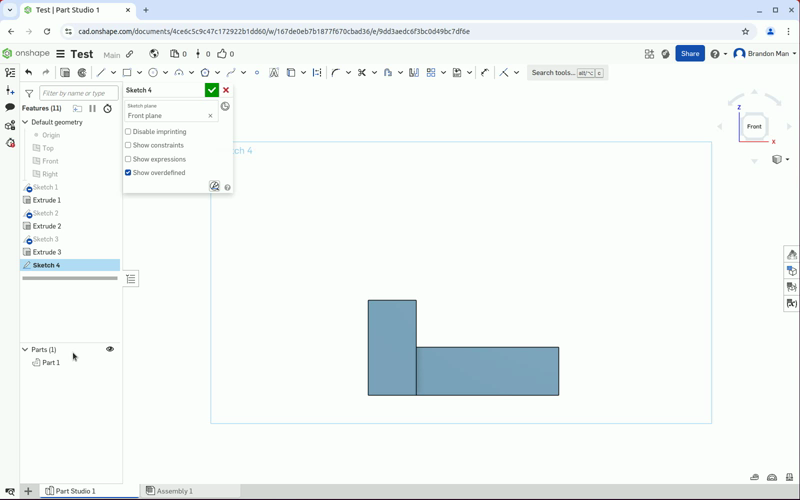
key(y)
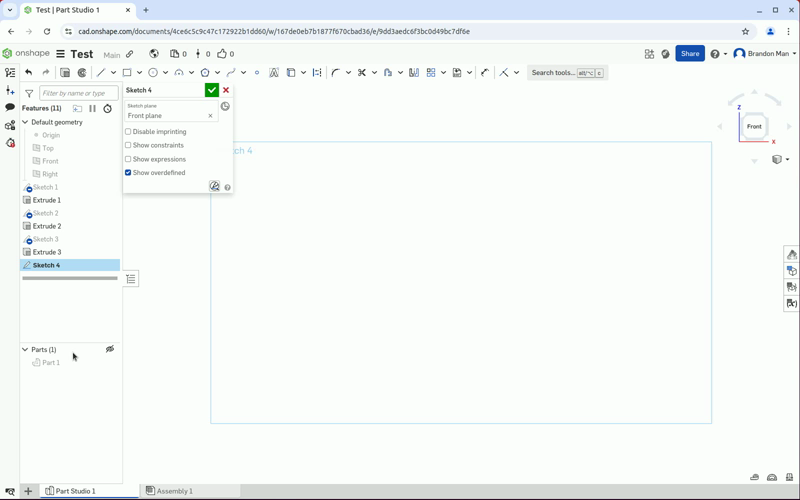
key(l)
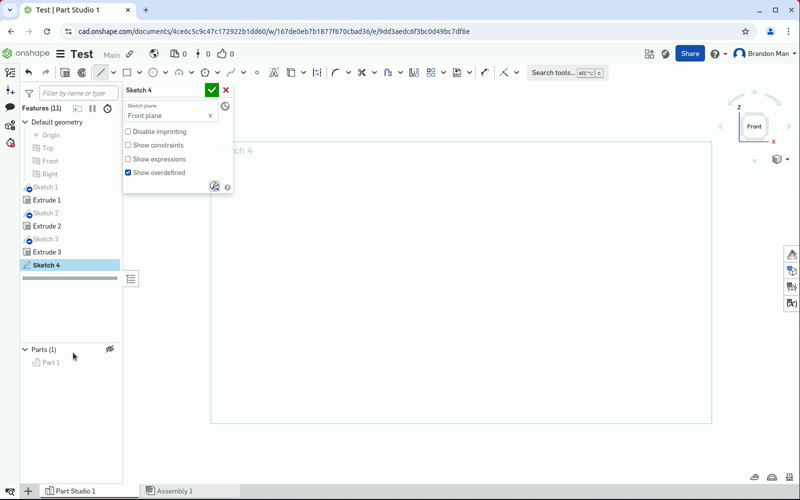
key_down(shift)
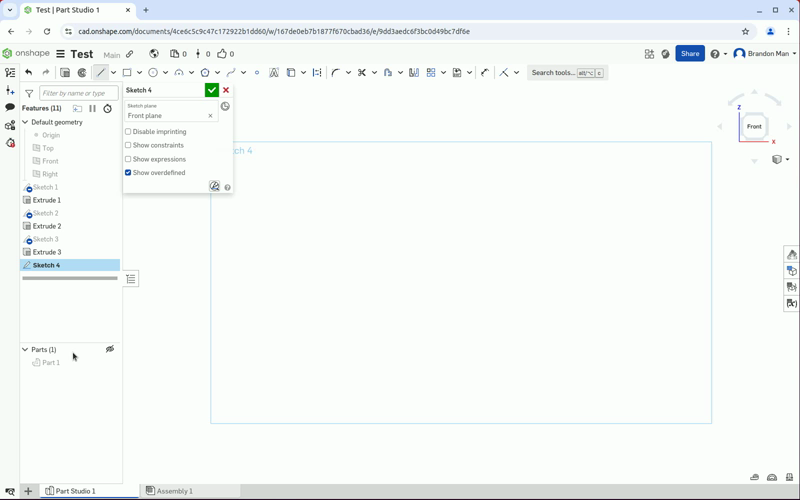
mouse_move(368, 347)
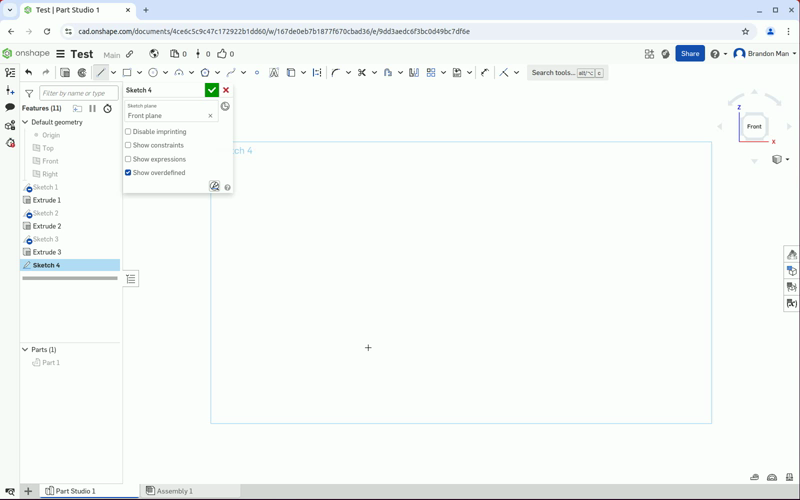
click(368, 347)
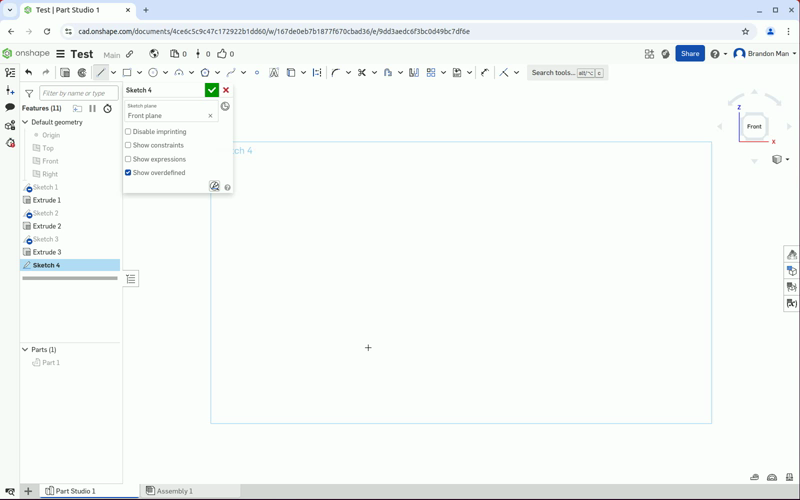
key_up(shift)
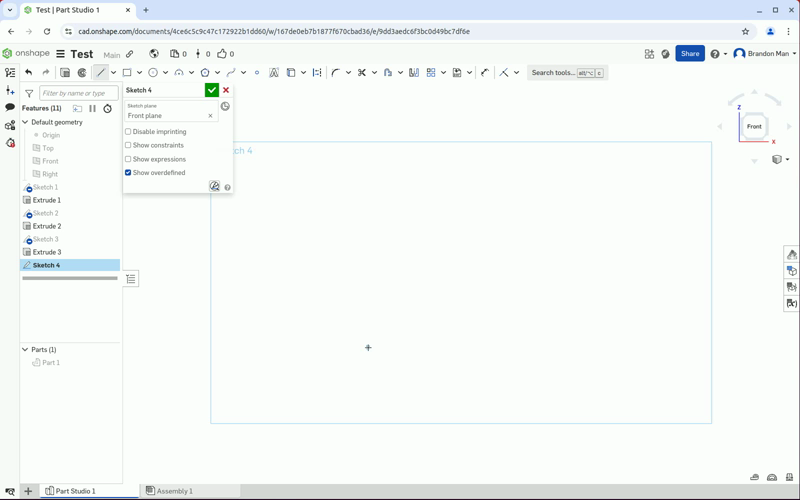
key_down(shift)
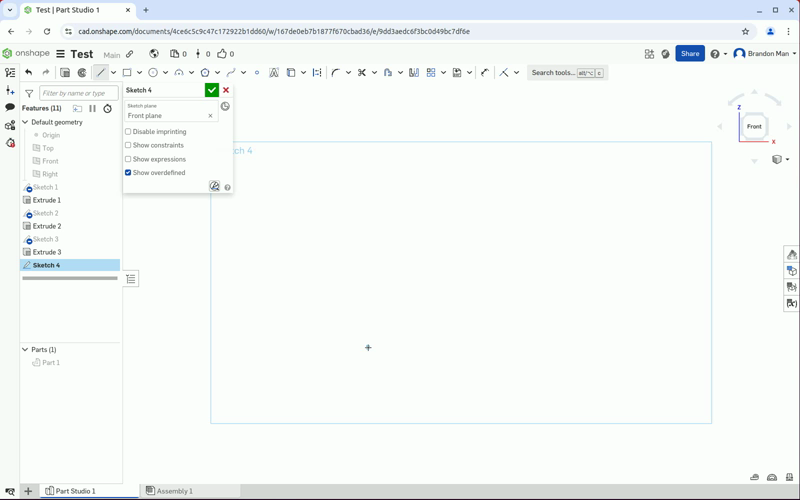
mouse_move(398, 347)
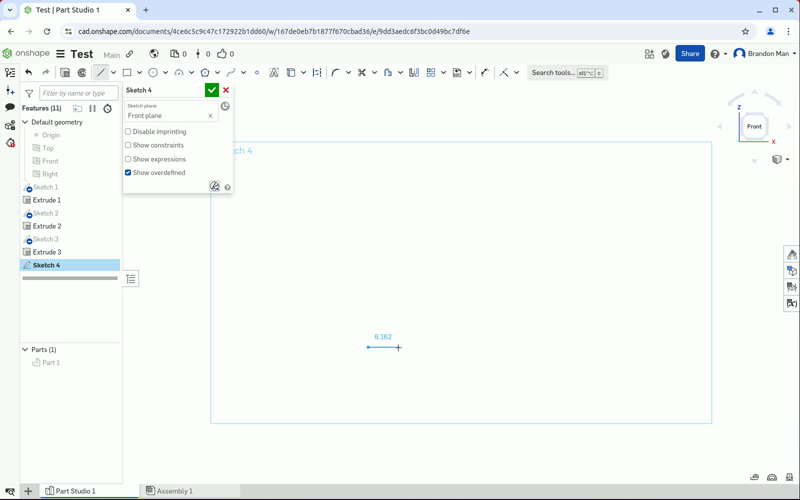
mouse_move(416, 347)
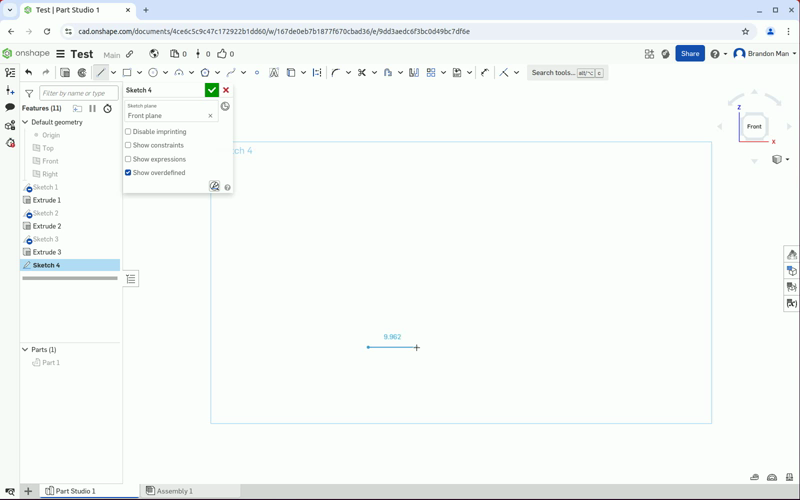
click(416, 347)
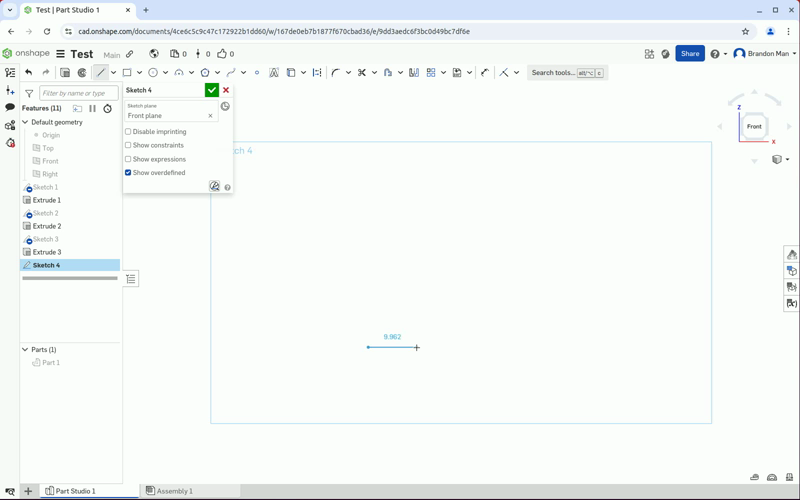
key_up(shift)
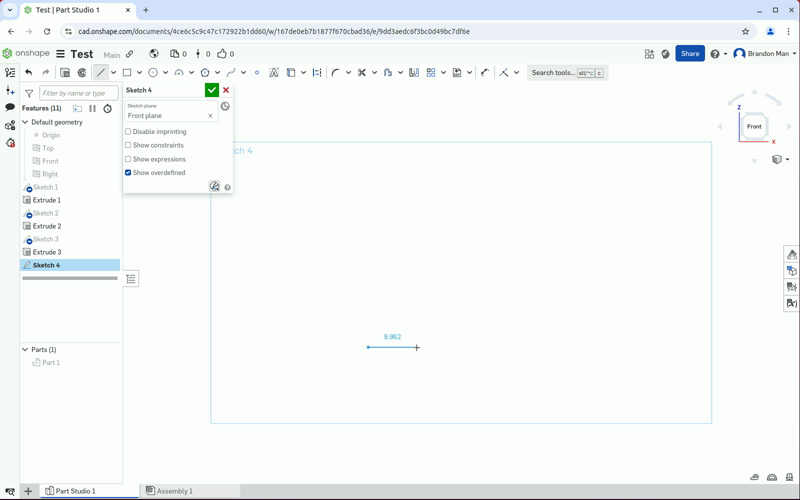
key_down(shift)
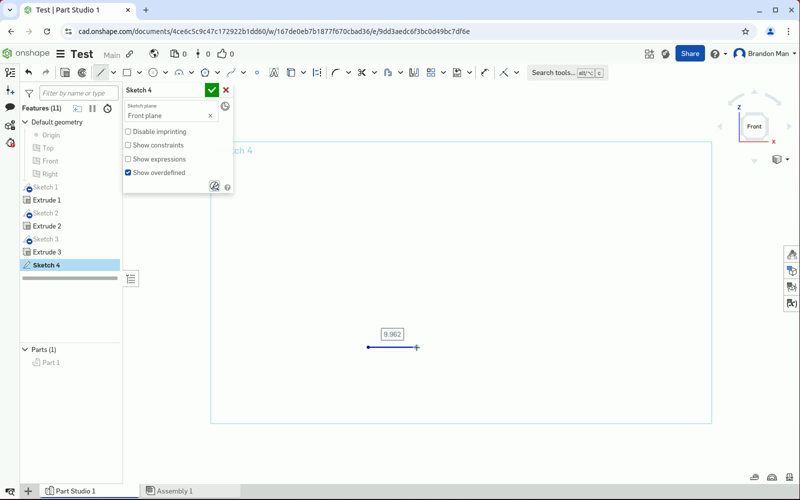
mouse_move(447, 347)
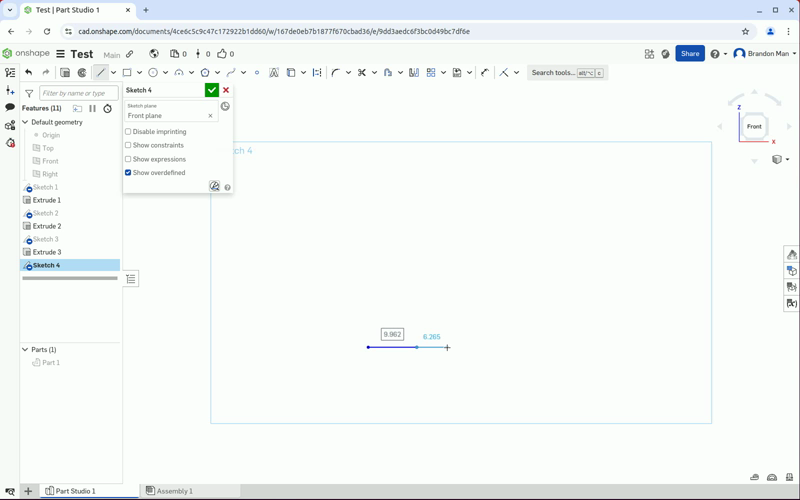
mouse_move(416, 298)
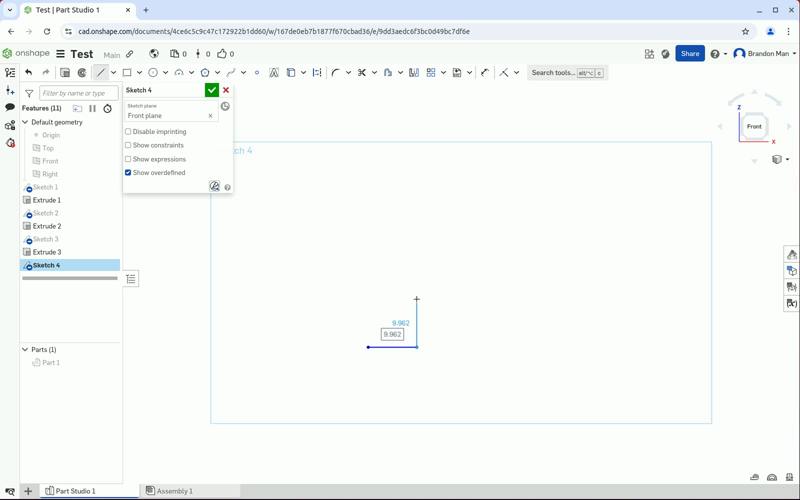
click(416, 298)
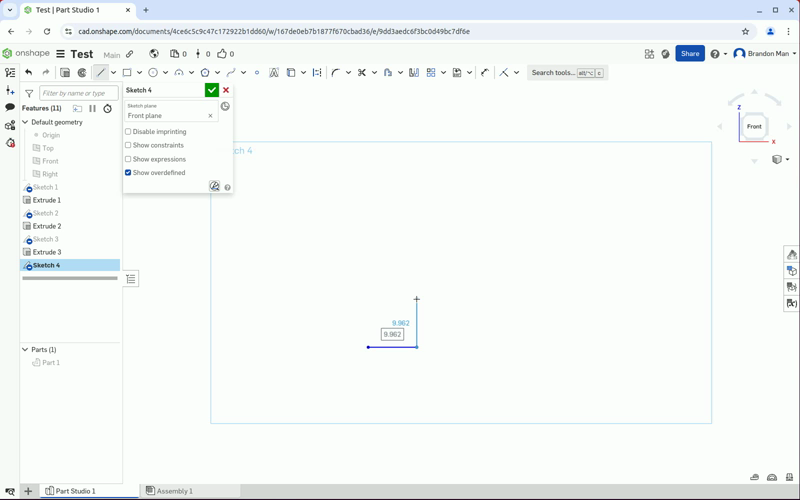
key_up(shift)
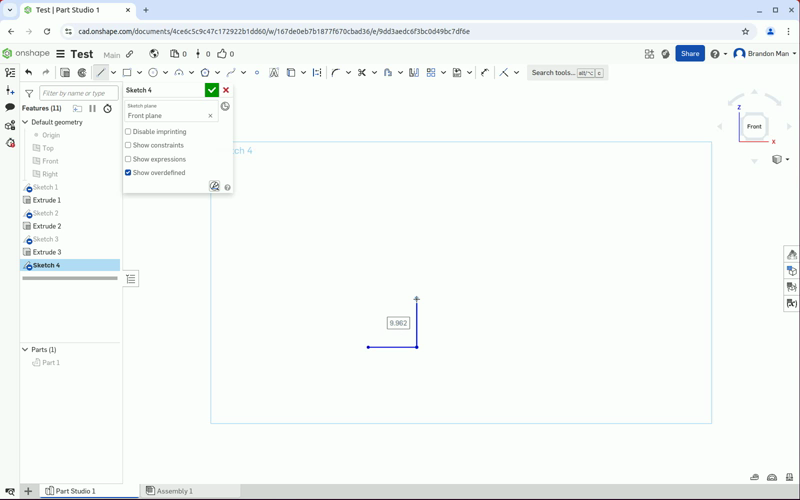
key_down(shift)
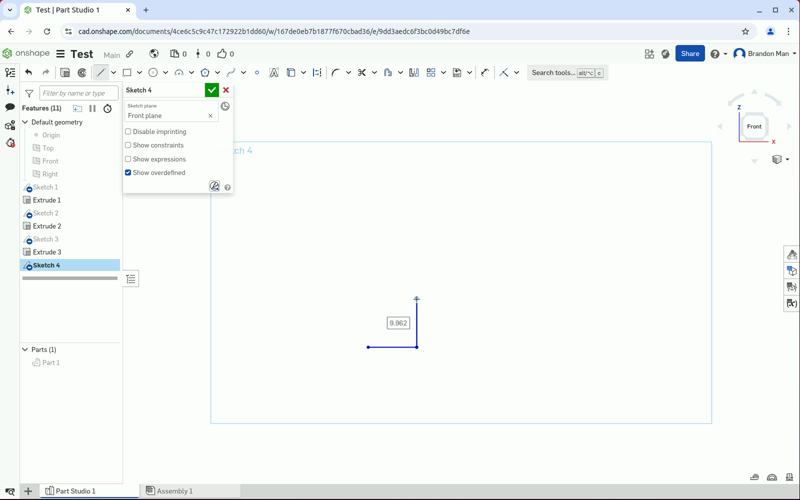
mouse_move(447, 298)
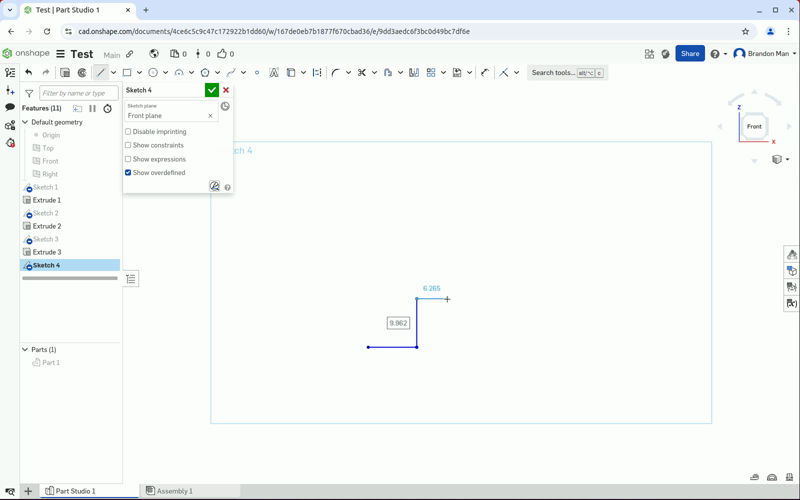
mouse_move(368, 298)
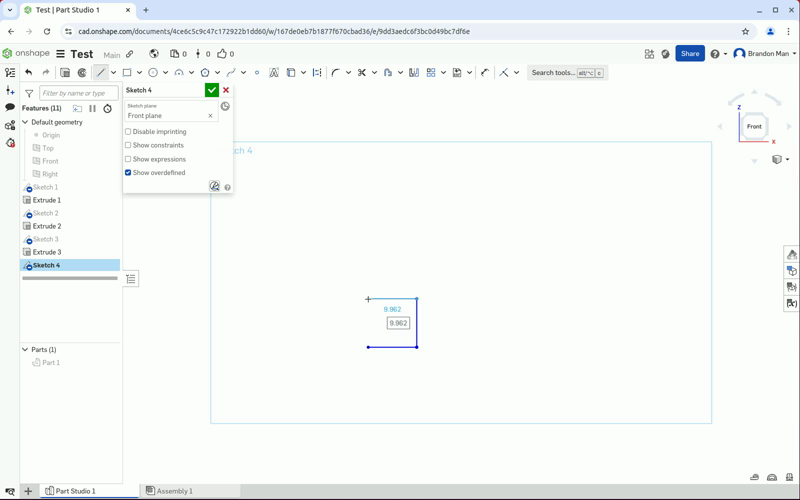
click(368, 298)
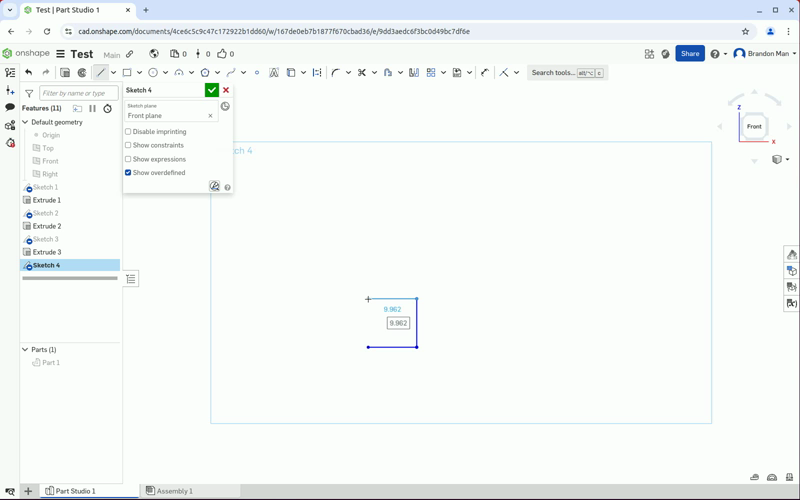
key_up(shift)
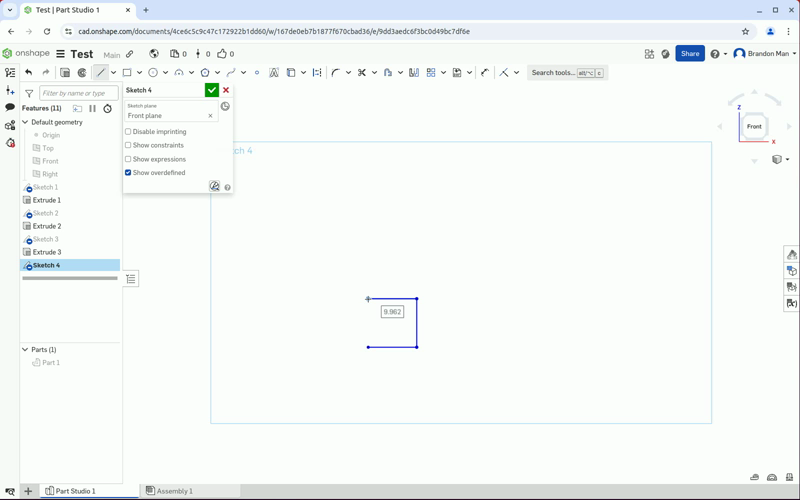
mouse_move(398, 298)
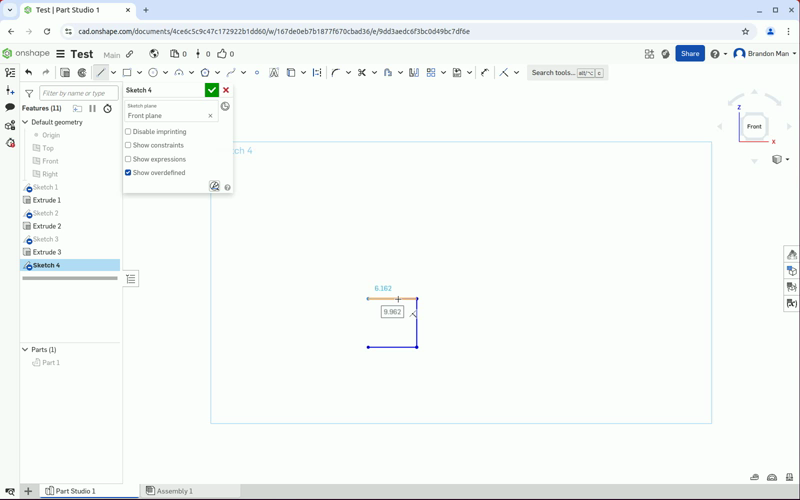
key_down(shift)
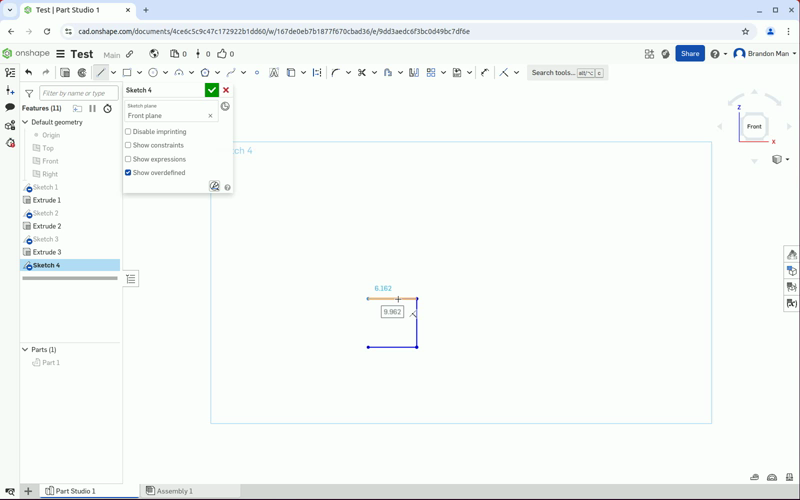
mouse_move(368, 347)
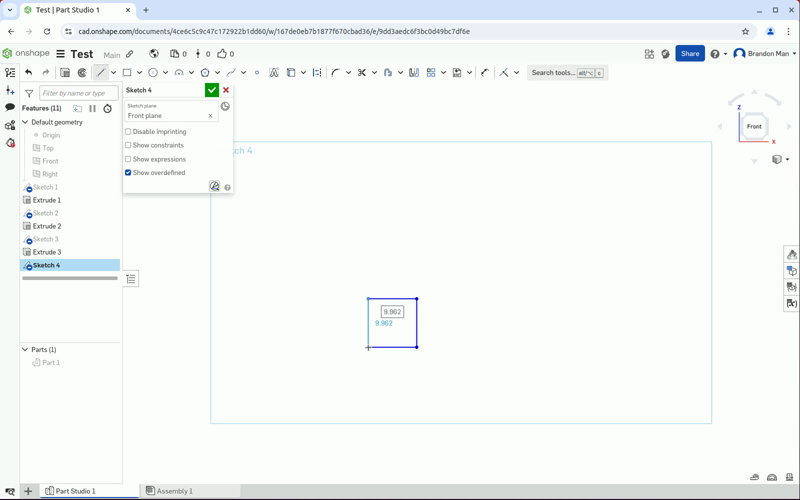
key_up(shift)
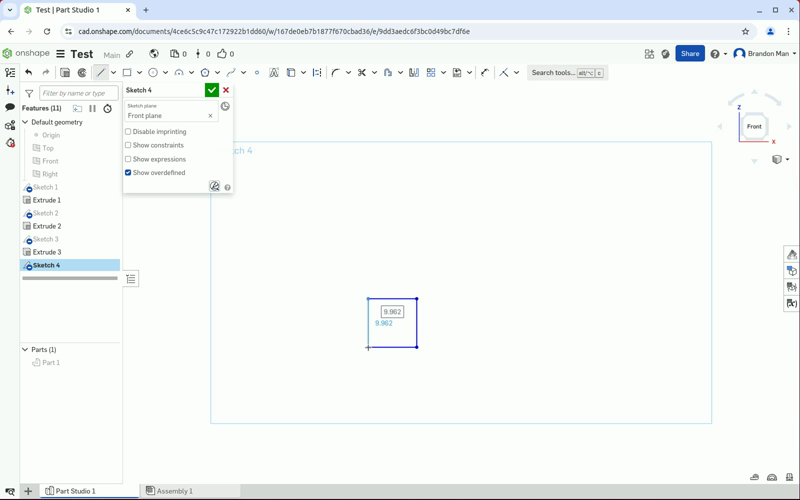
click(368, 347)
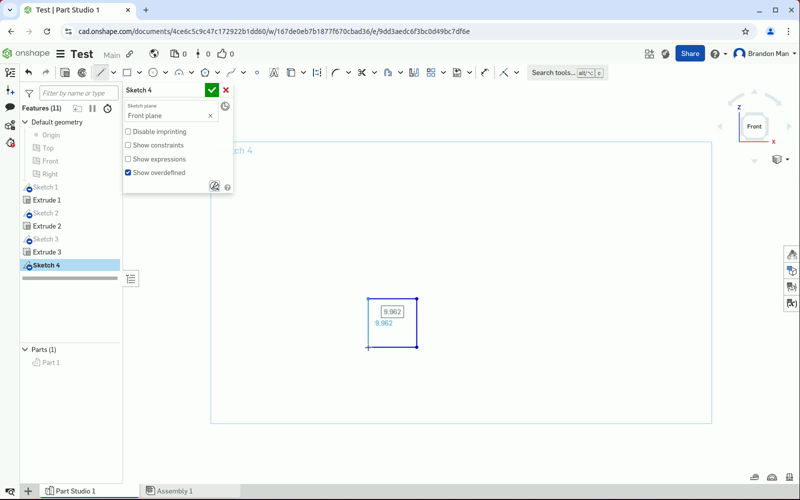
key(esc)
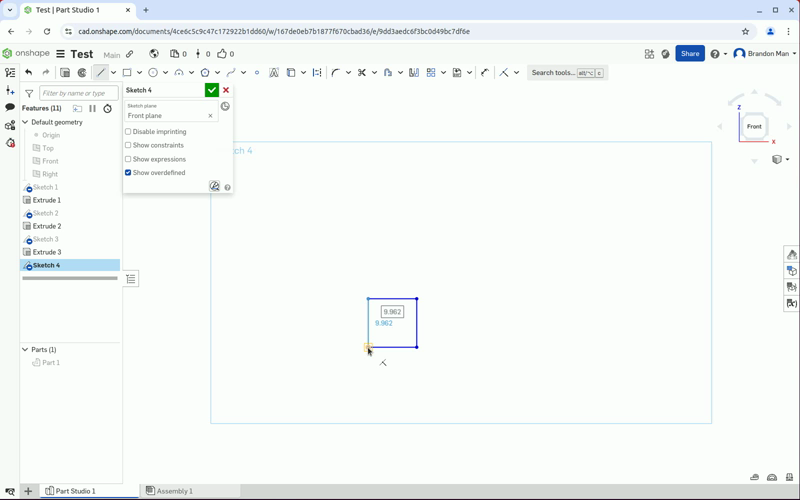
mouse_move(414, 317)
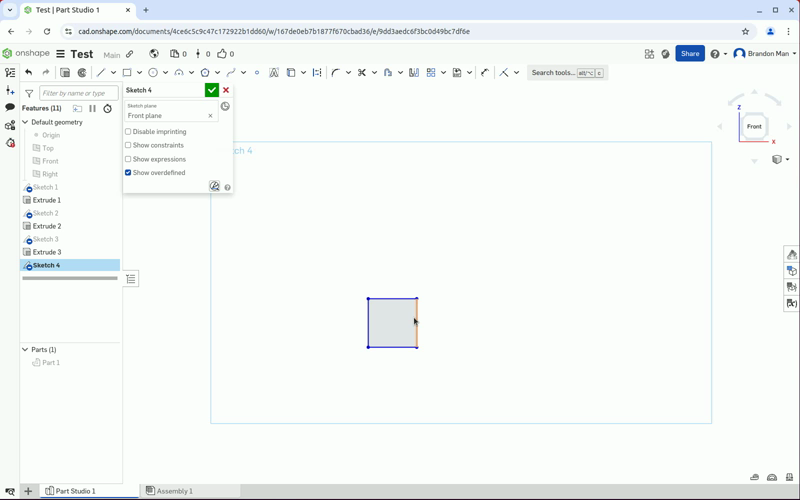
click(414, 317)
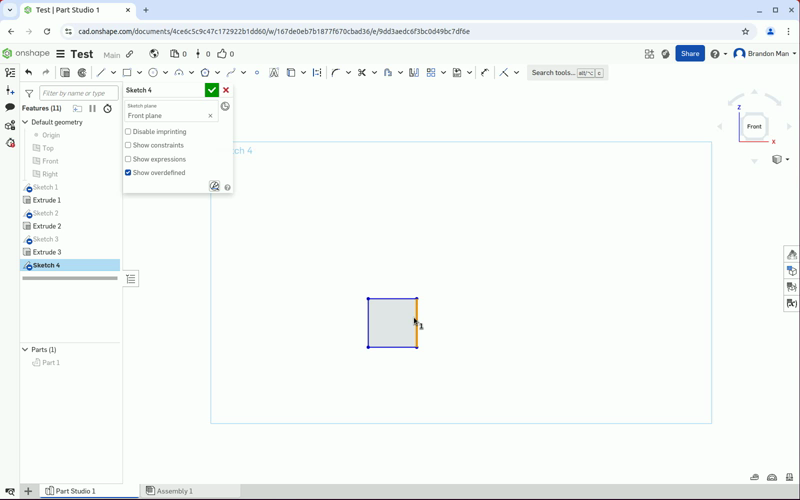
mouse_move(73, 352)
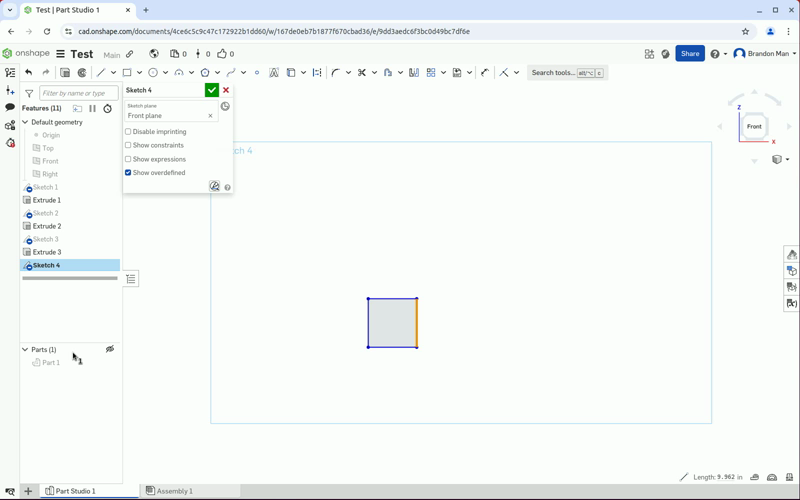
key(shift+y)
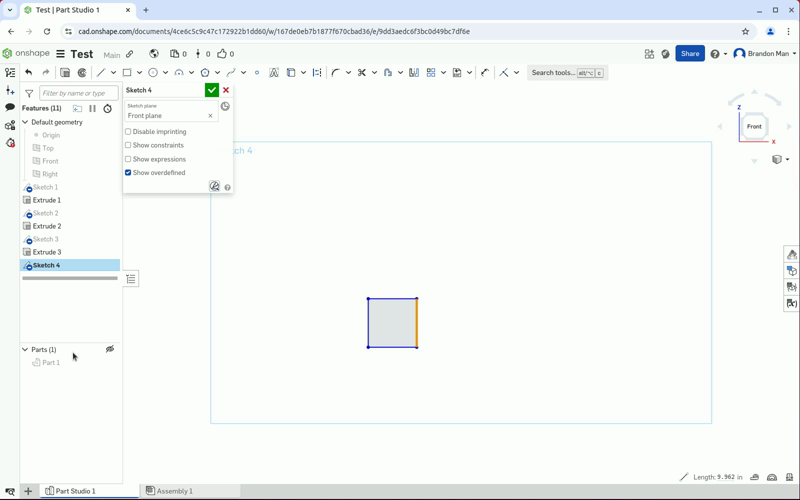
key(shift+e)
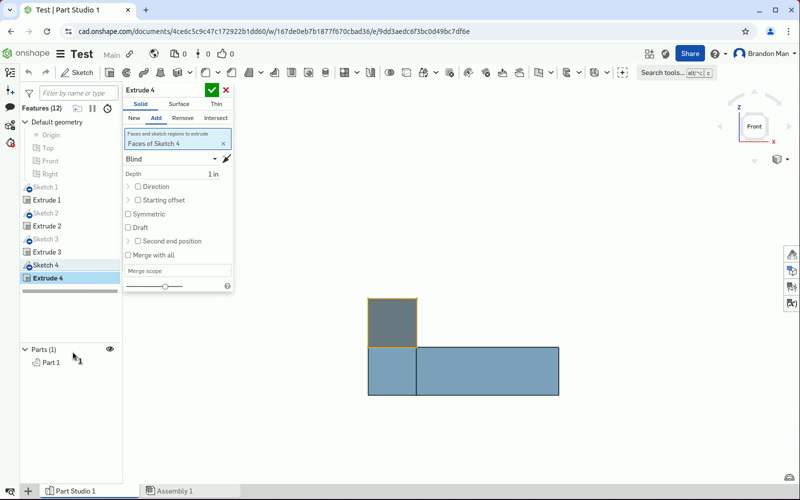
mouse_move(143, 106)
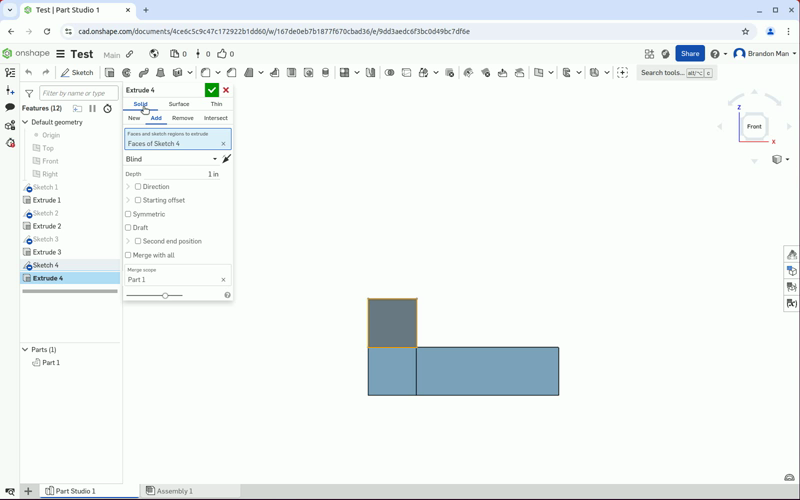
click(143, 106)
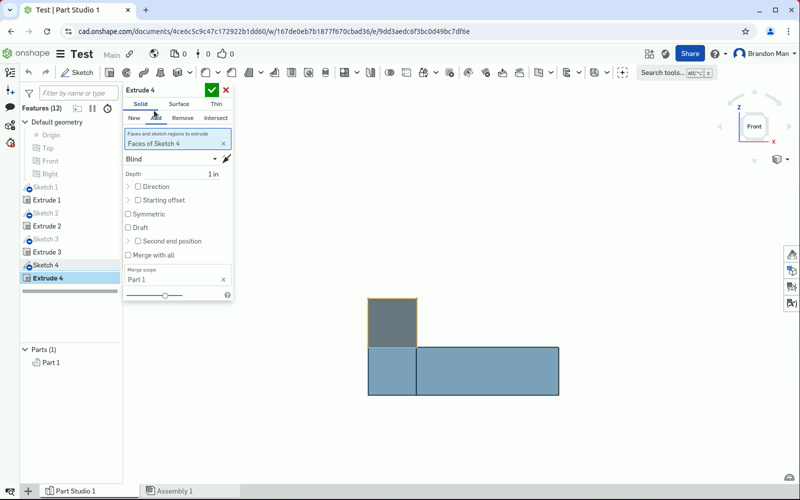
mouse_move(186, 120)
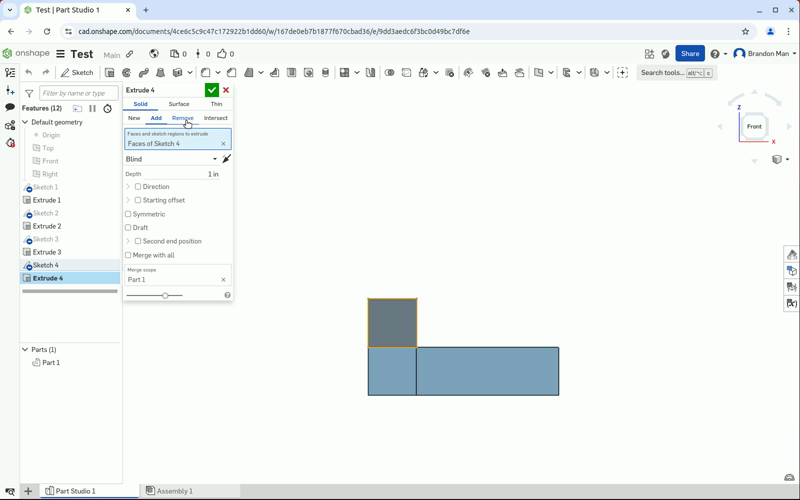
click(186, 120)
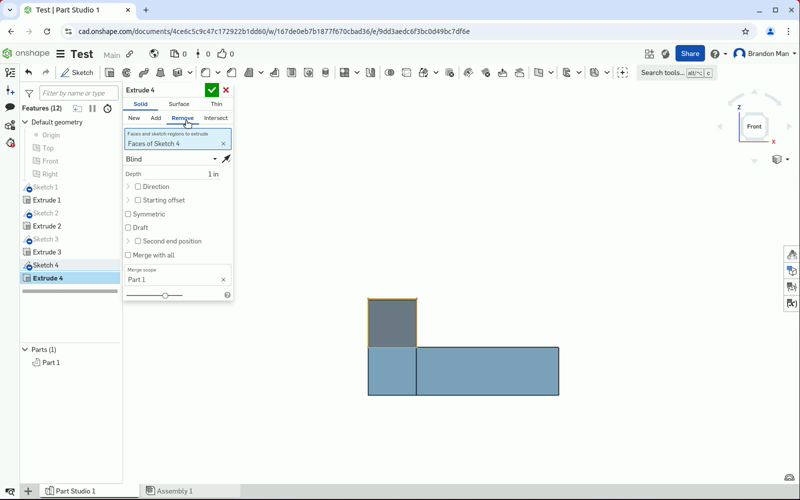
key(tab, 4)
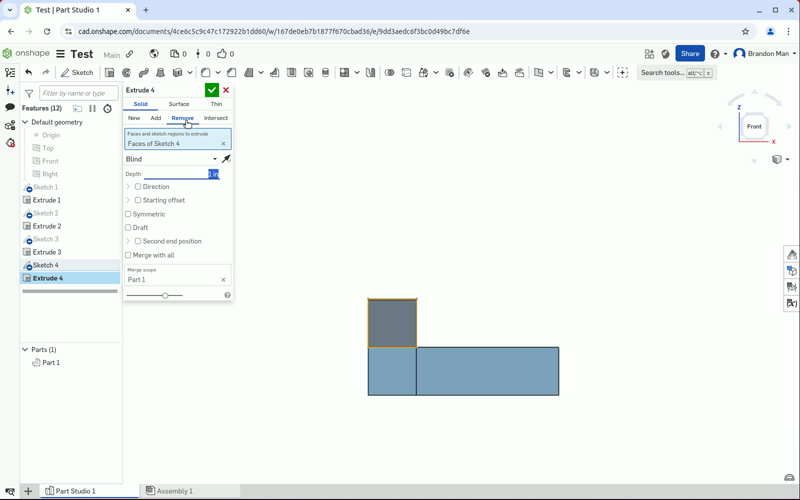
text(14.683)
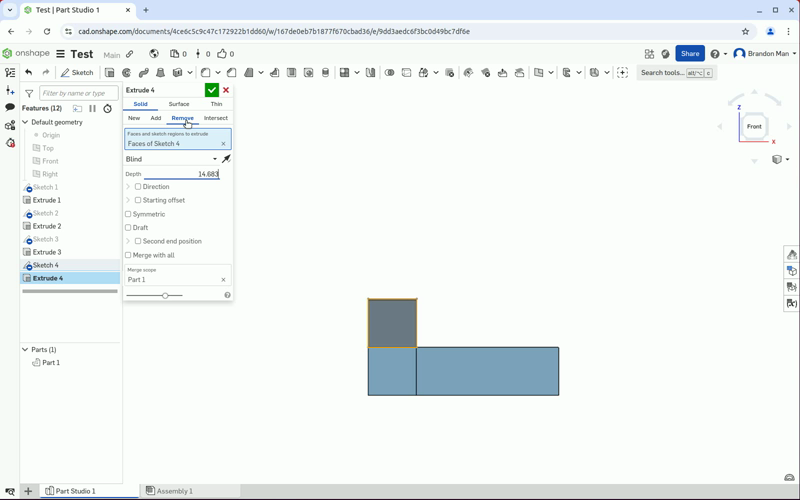
key(tab, 6)
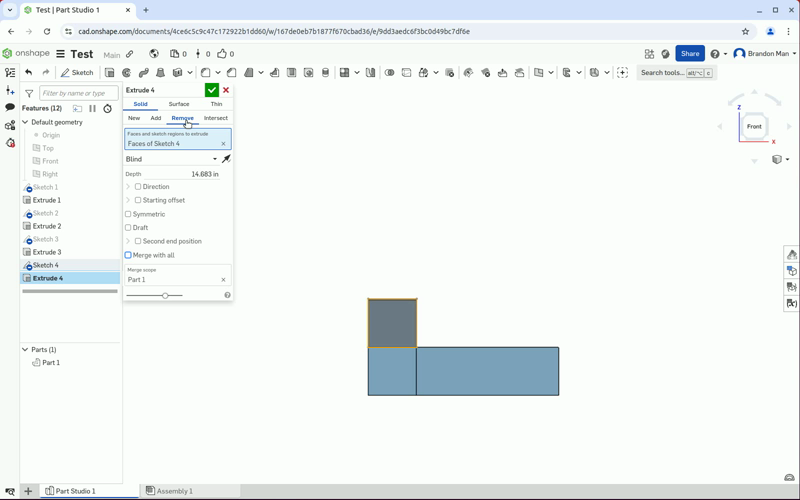
key(space)
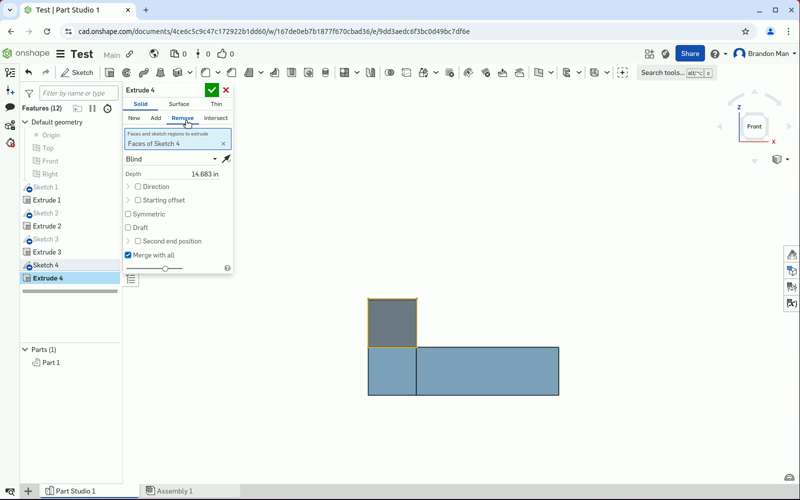
key(enter)
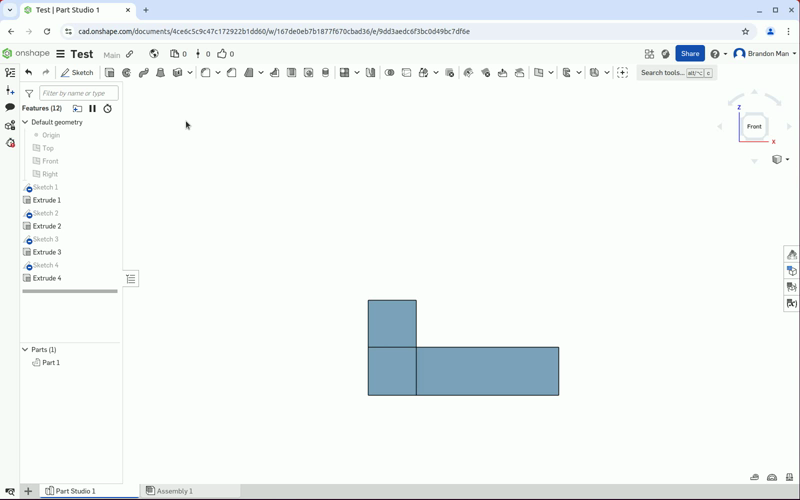
key(shift+h)
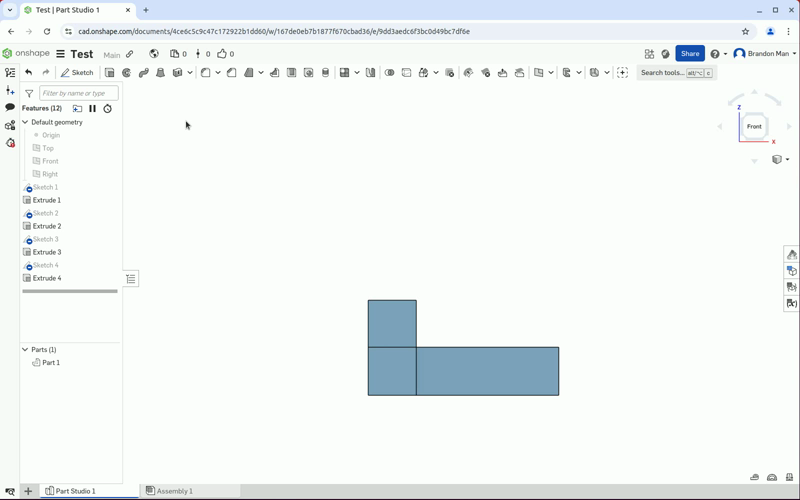
key(shift+h)
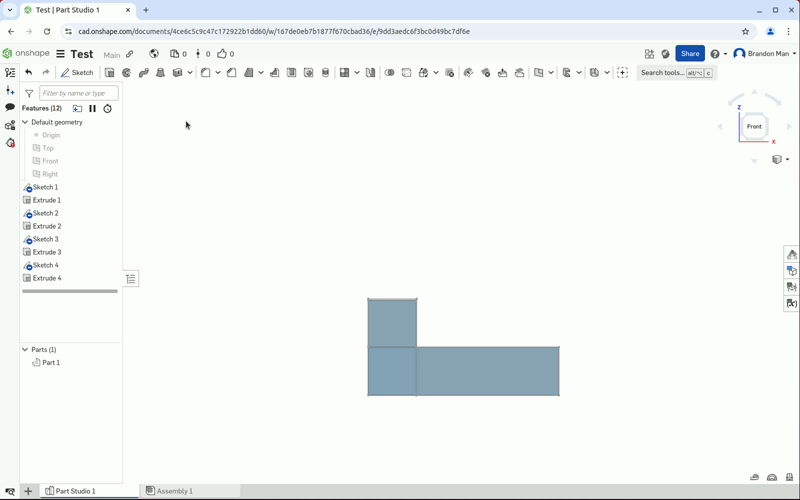
key(shift+7)
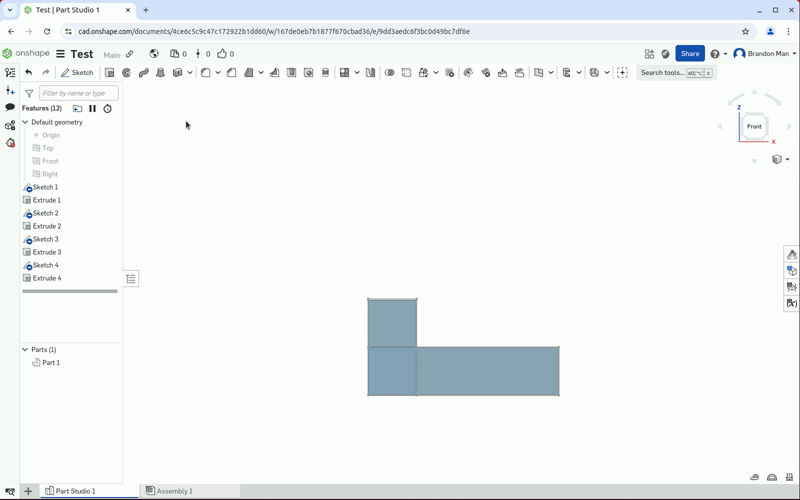
key(left, 2)
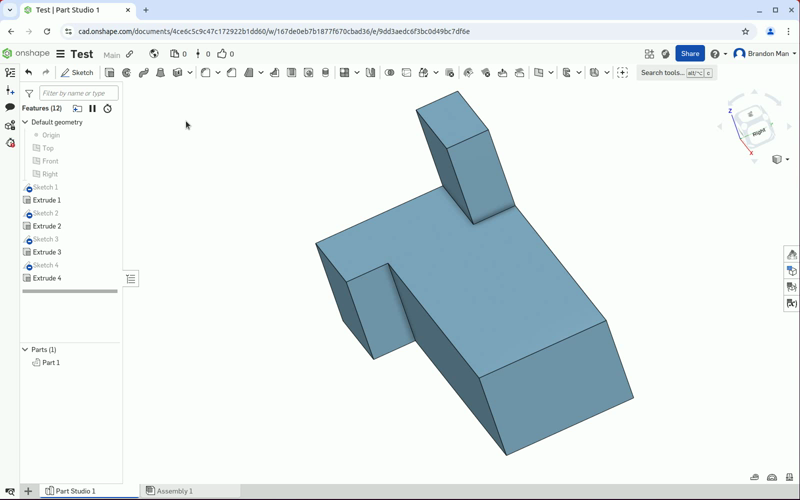
key(down, 2)
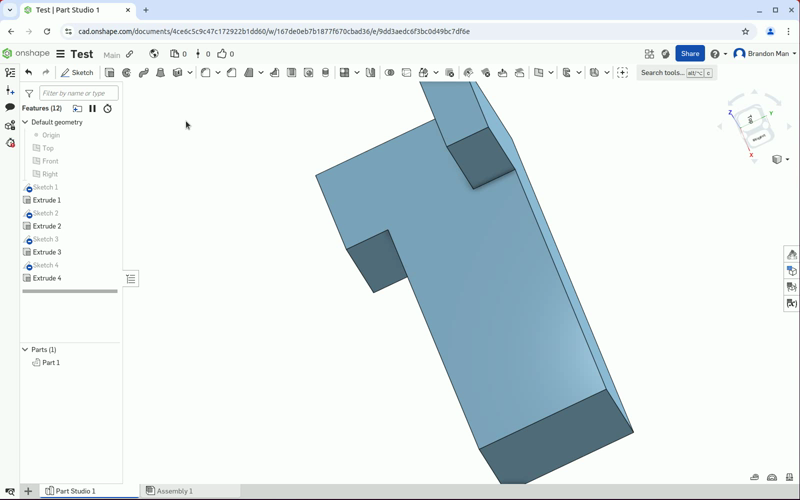
key(up, 2)
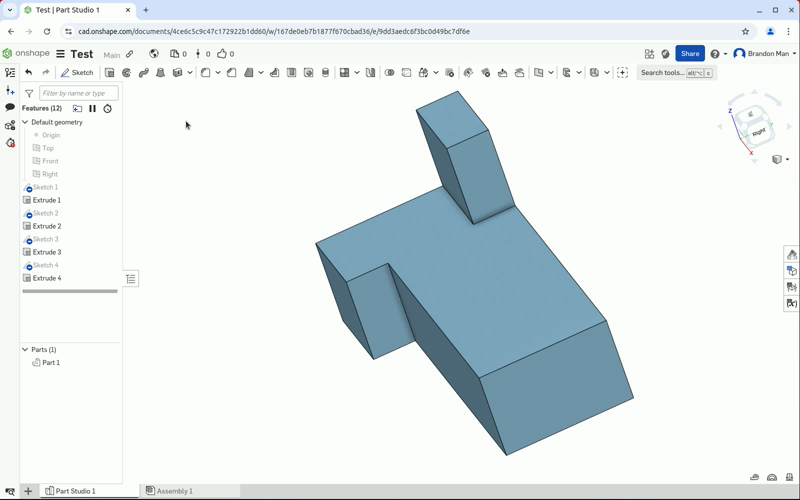
key(right, 2)
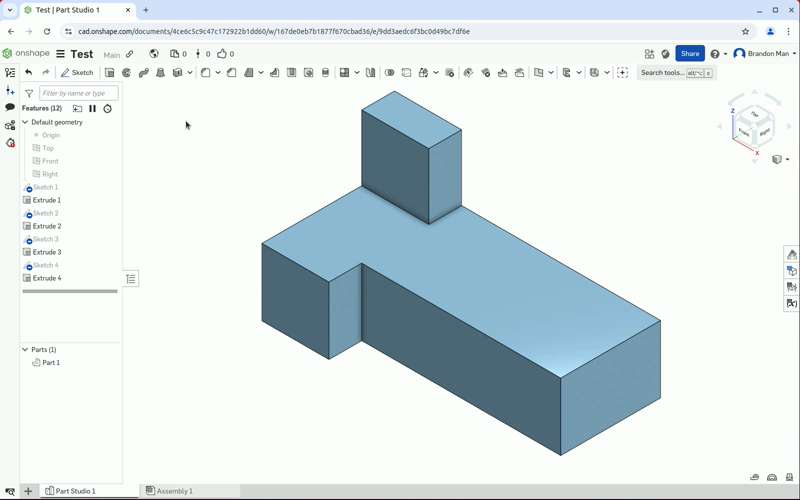
mouse_move(73, 189)
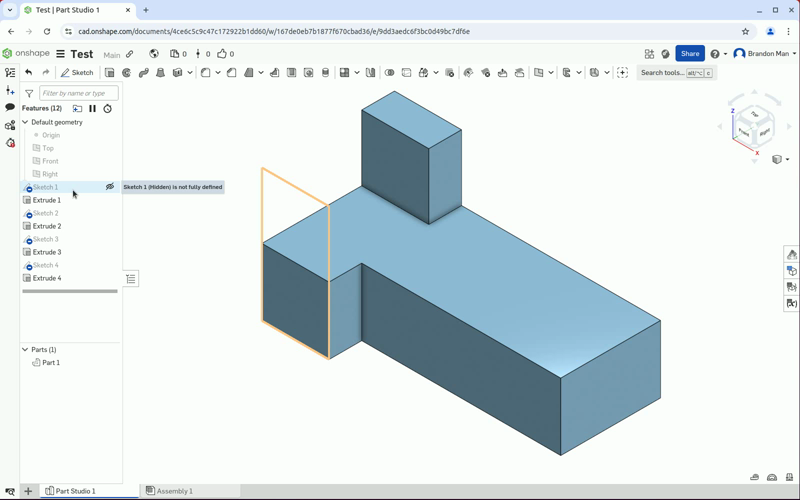
click(73, 189)